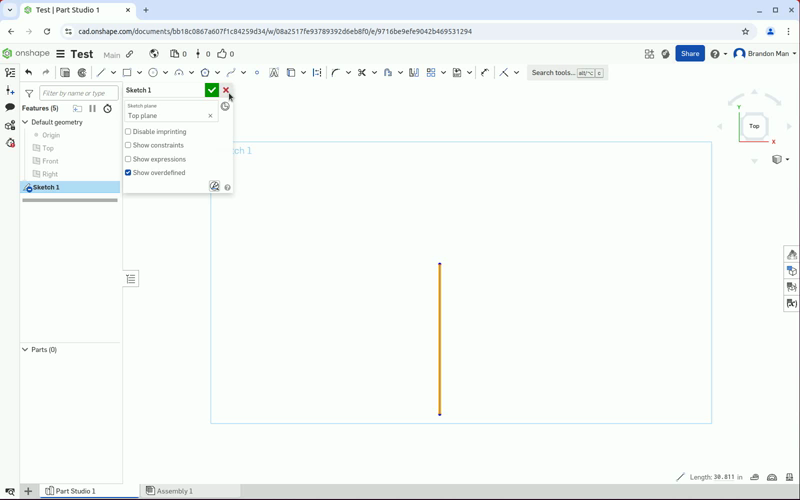
key(shift+h)
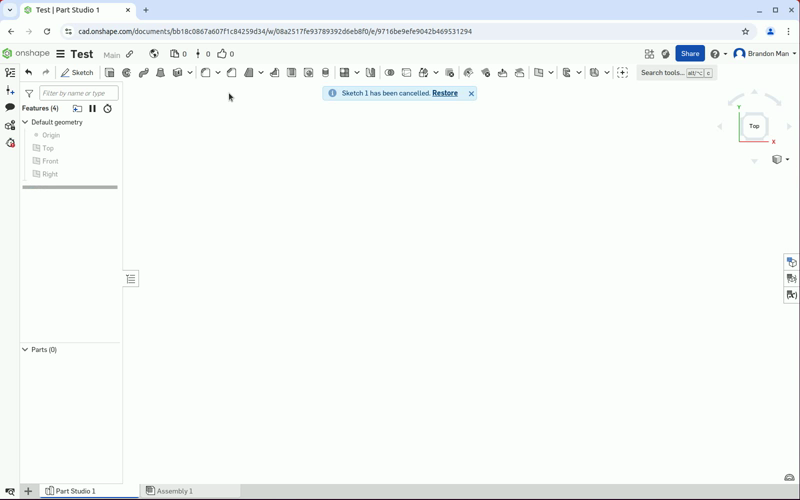
mouse_move(73, 352)
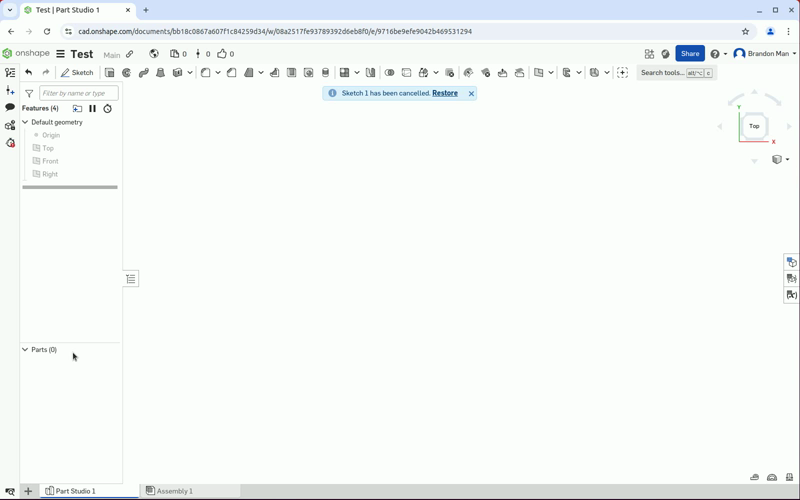
key(y)
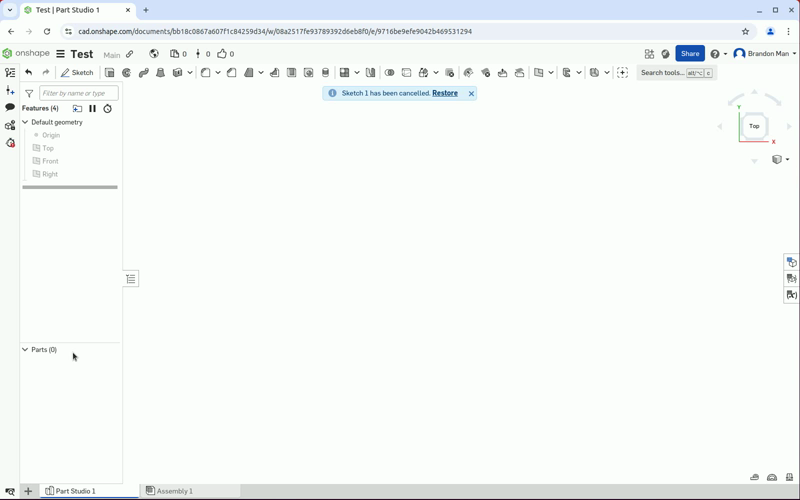
key(shift+p)
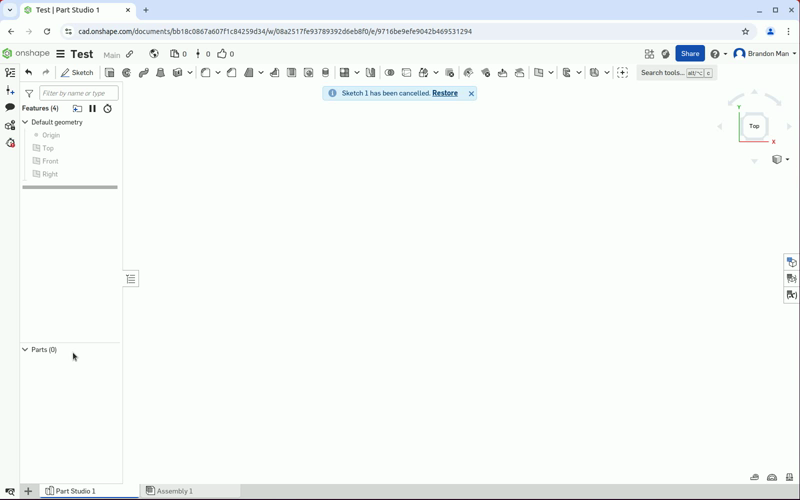
key(space)
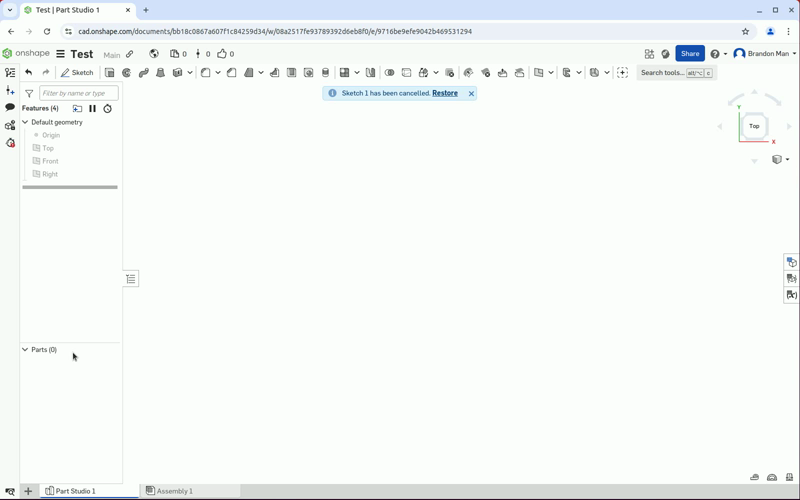
key_down(shift)
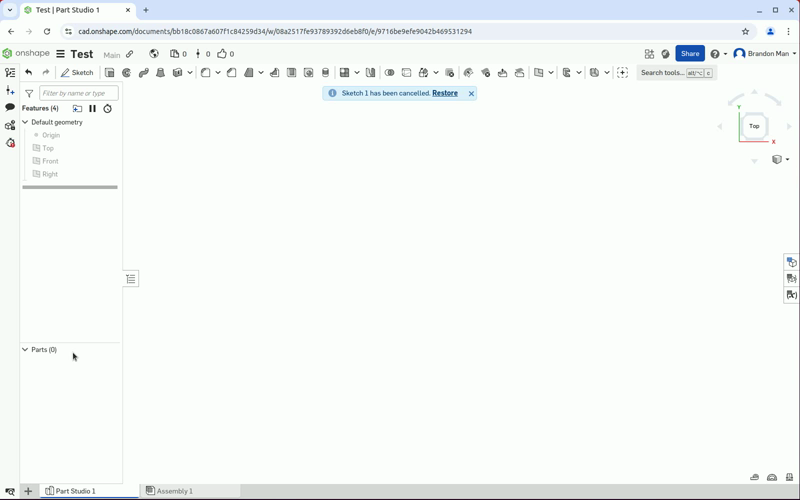
key(up)
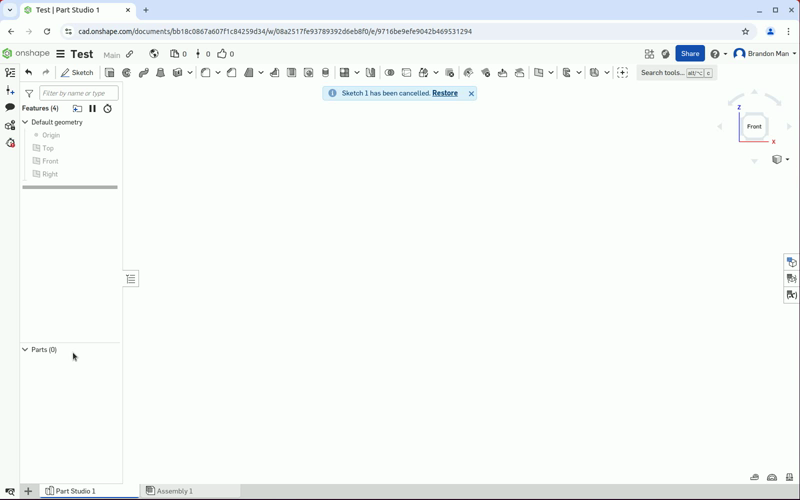
key_up(shift)
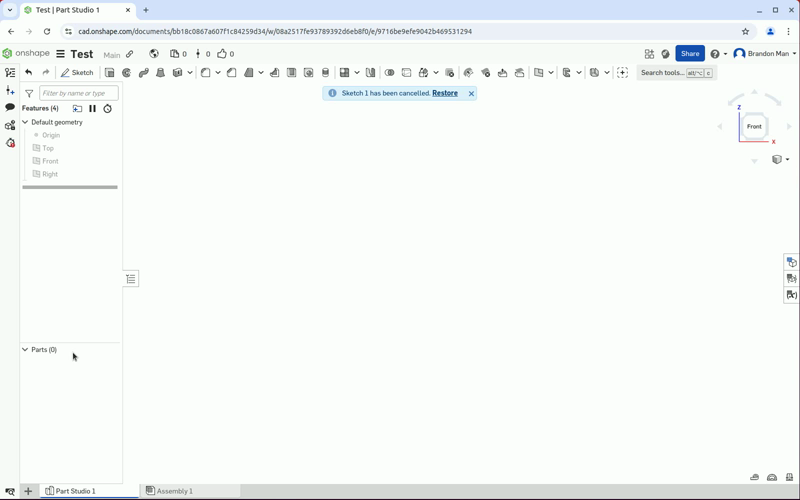
mouse_move(73, 352)
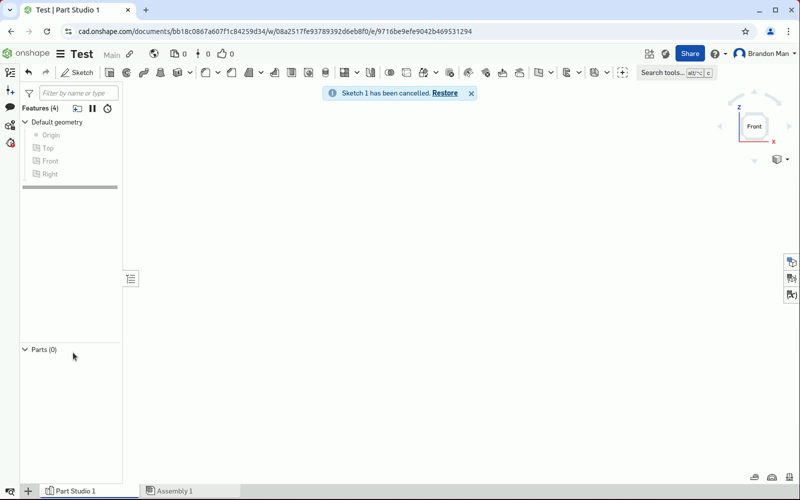
key(shift+y)
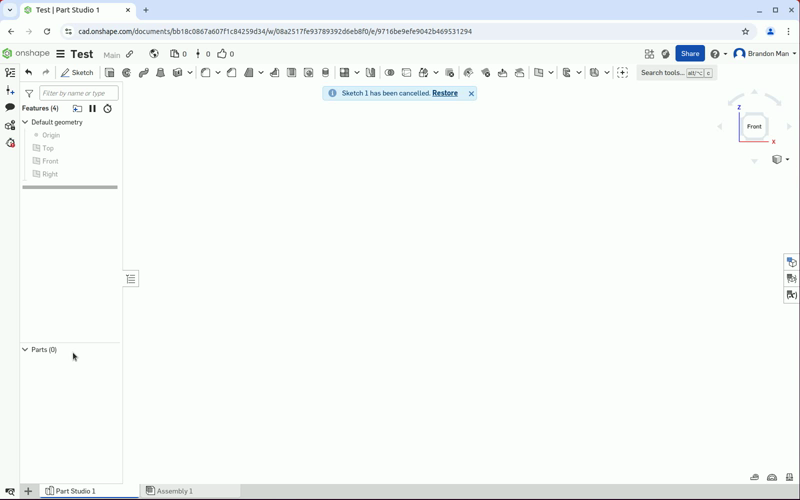
key(shift+s)
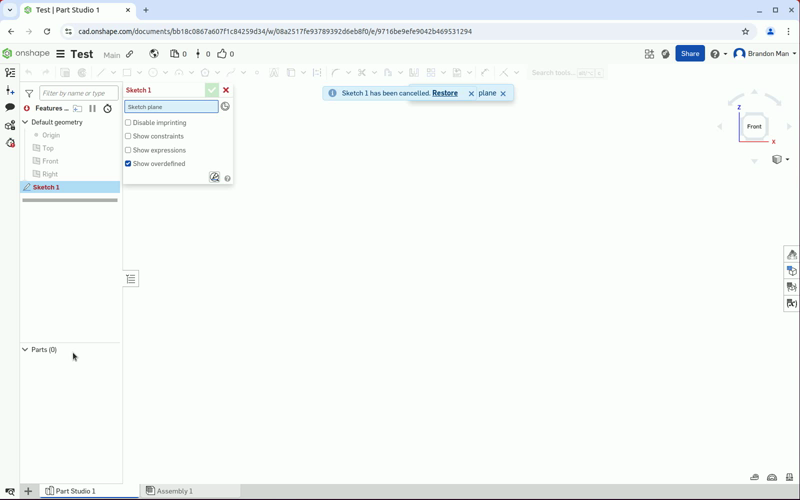
mouse_move(73, 163)
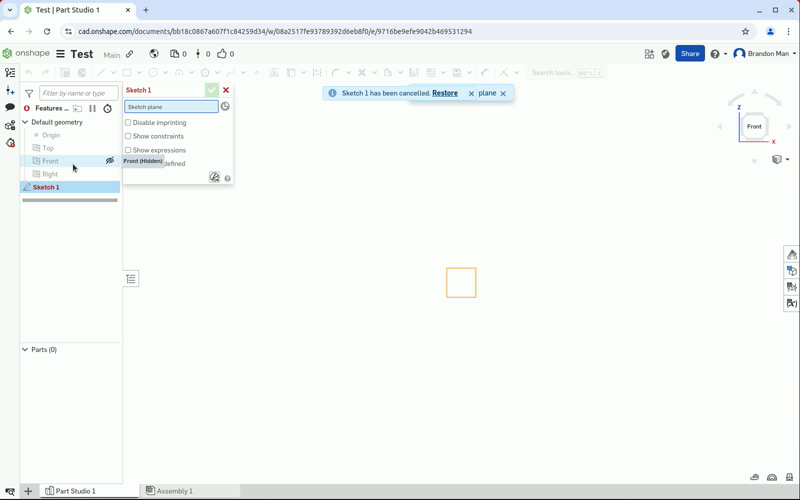
click(73, 163)
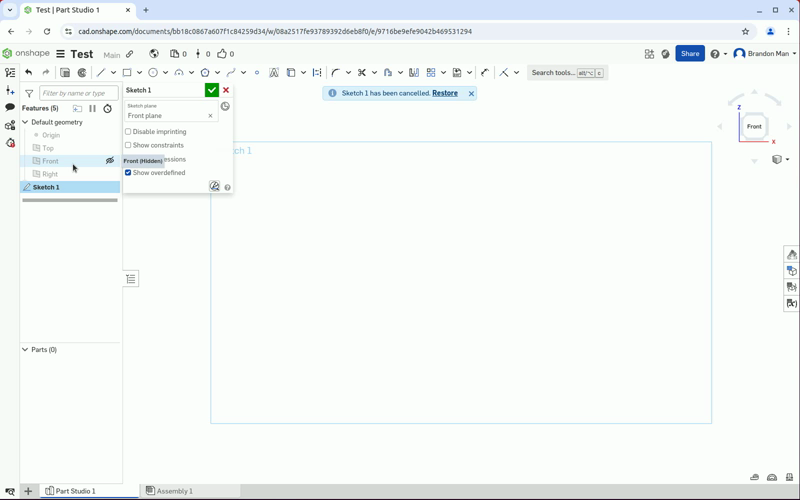
mouse_move(73, 352)
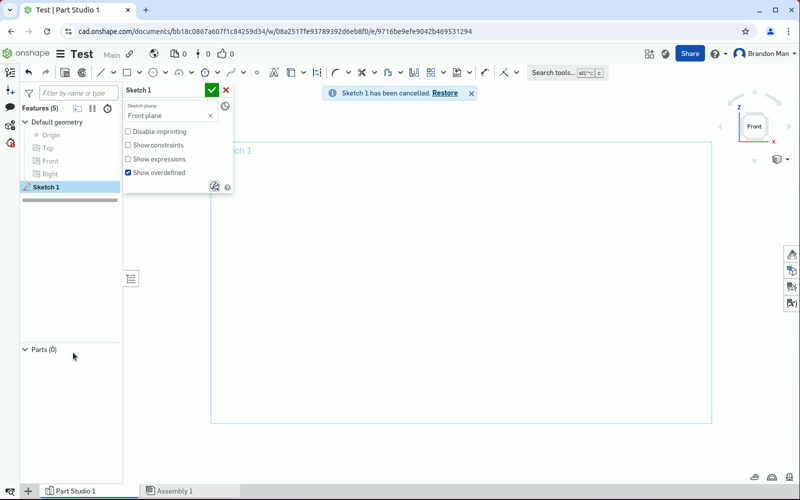
key(y)
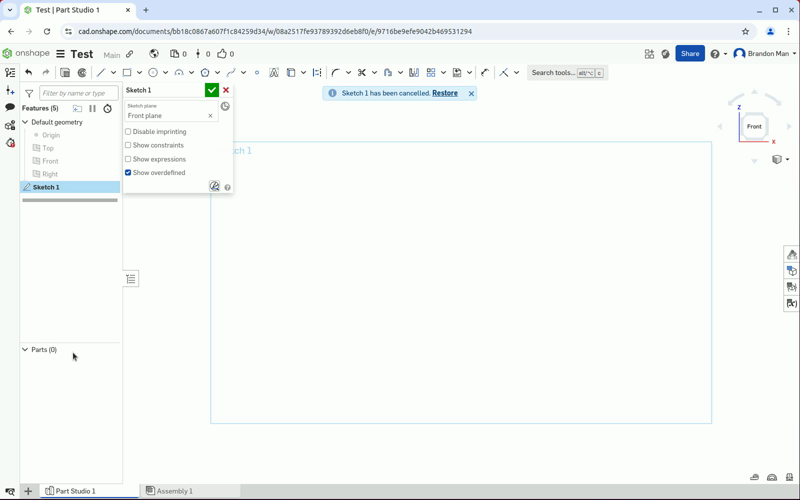
key(l)
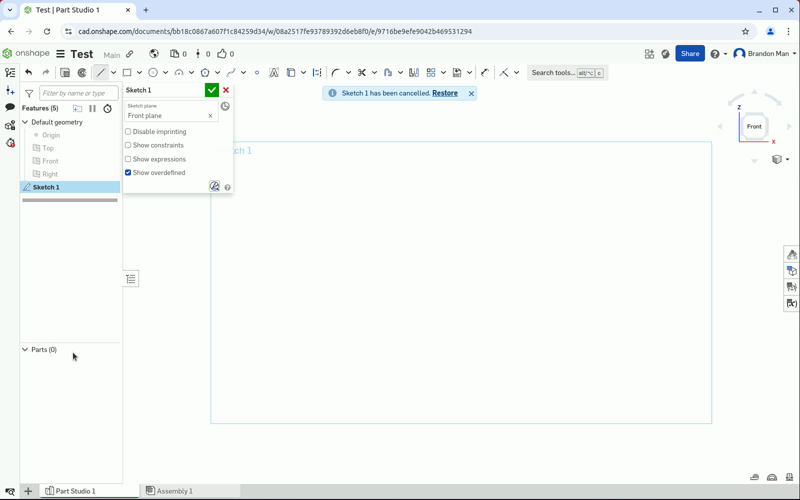
key_down(shift)
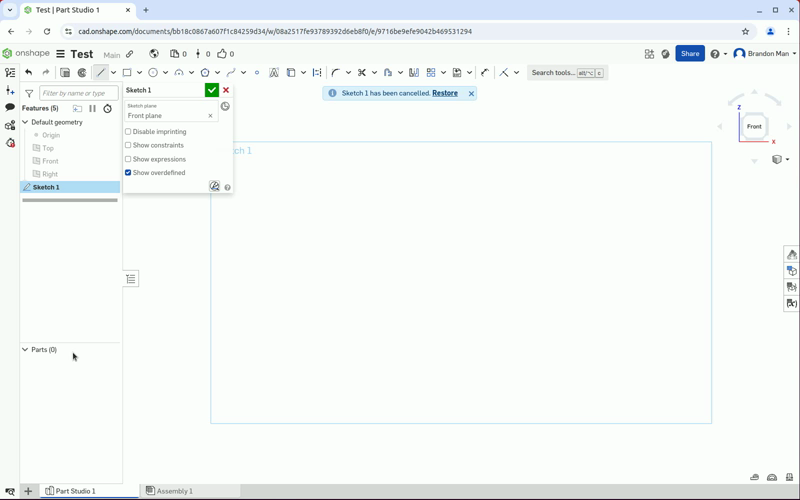
mouse_move(411, 298)
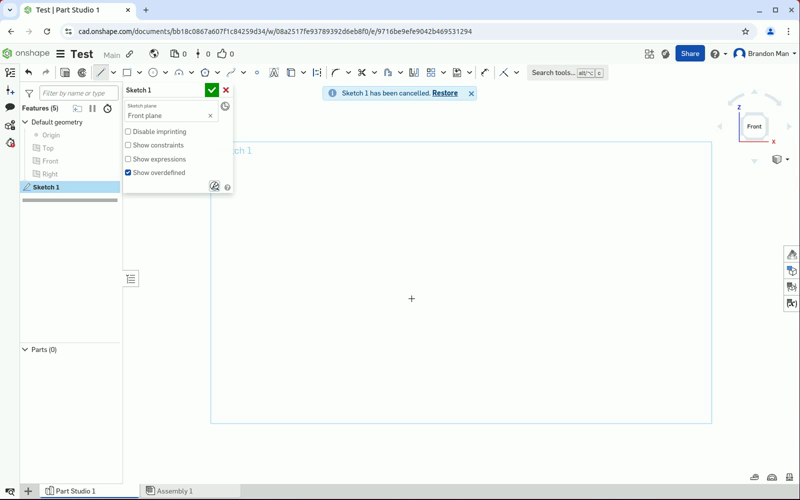
click(411, 298)
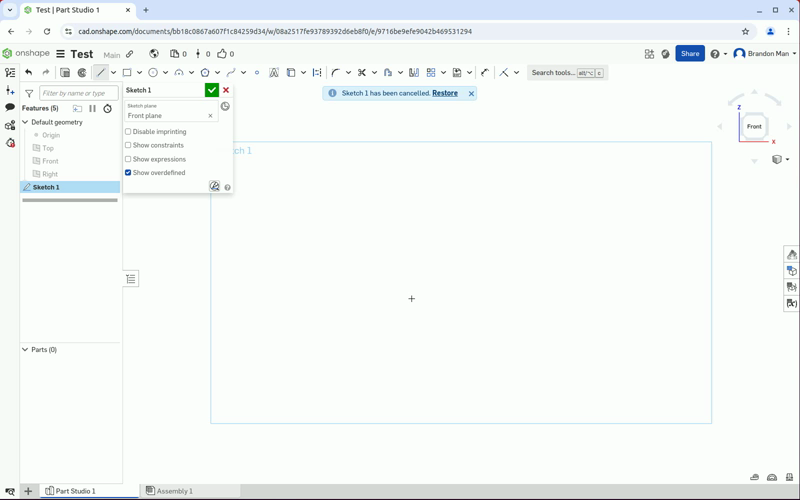
key_up(shift)
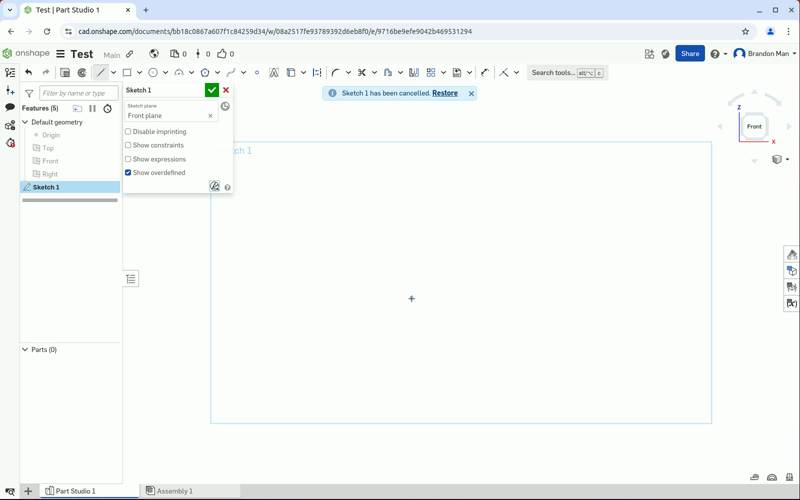
key_down(shift)
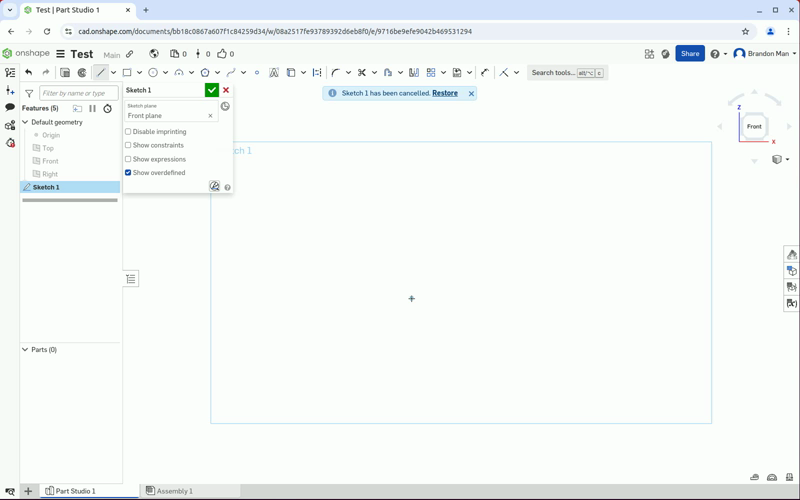
mouse_move(441, 395)
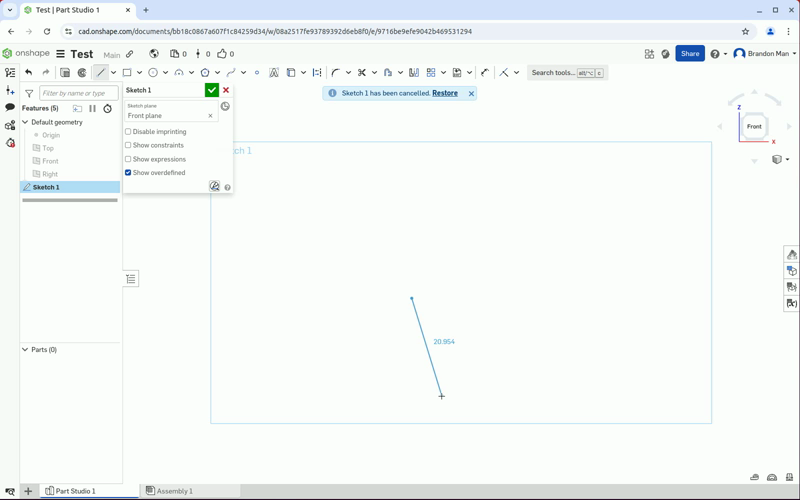
click(441, 395)
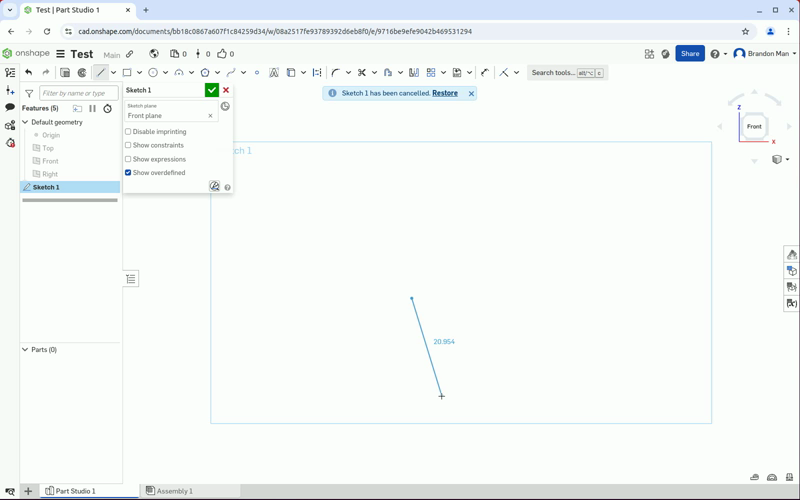
key_up(shift)
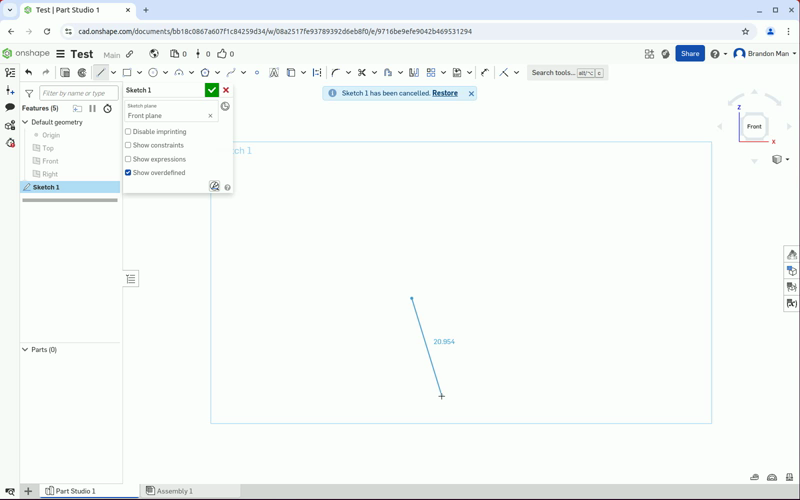
key_down(shift)
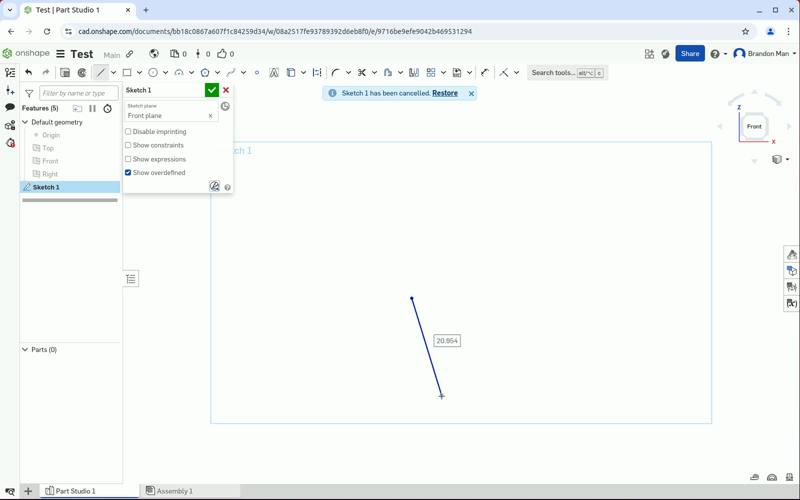
mouse_move(471, 395)
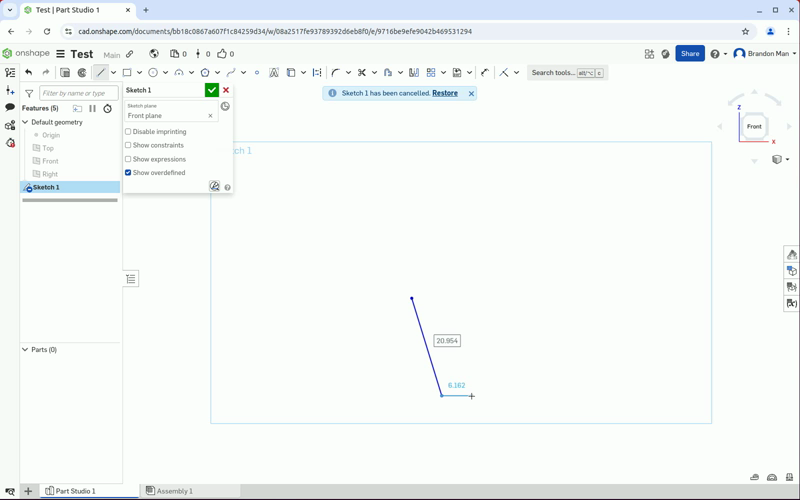
mouse_move(480, 395)
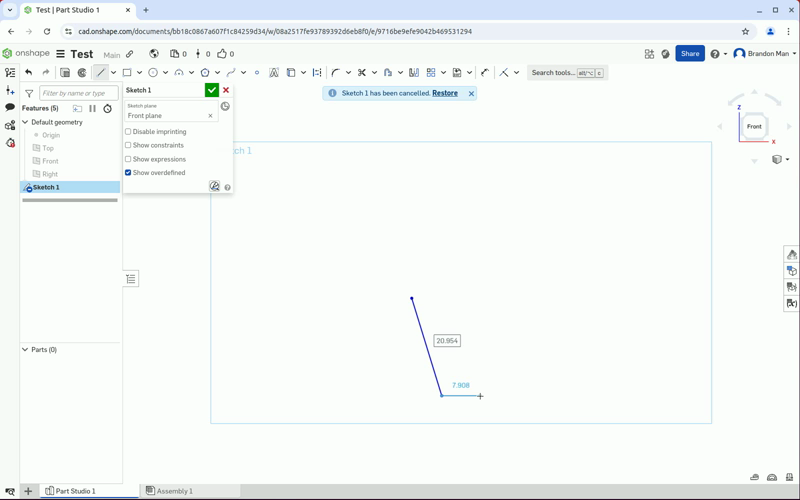
click(480, 395)
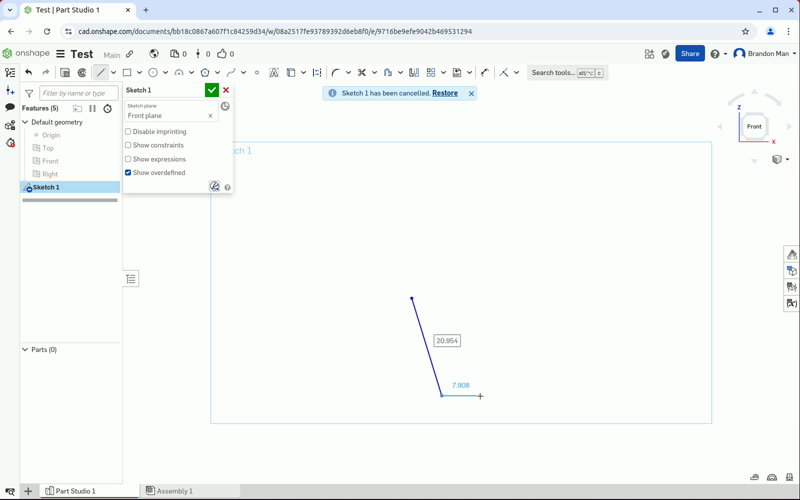
key_up(shift)
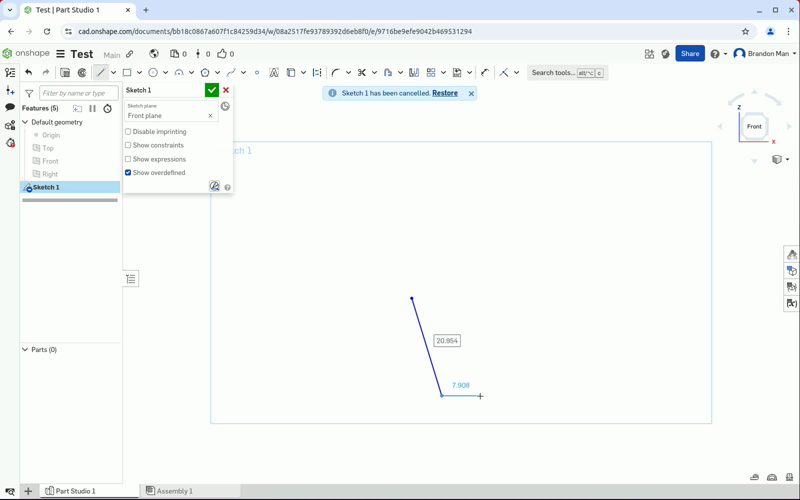
key_down(shift)
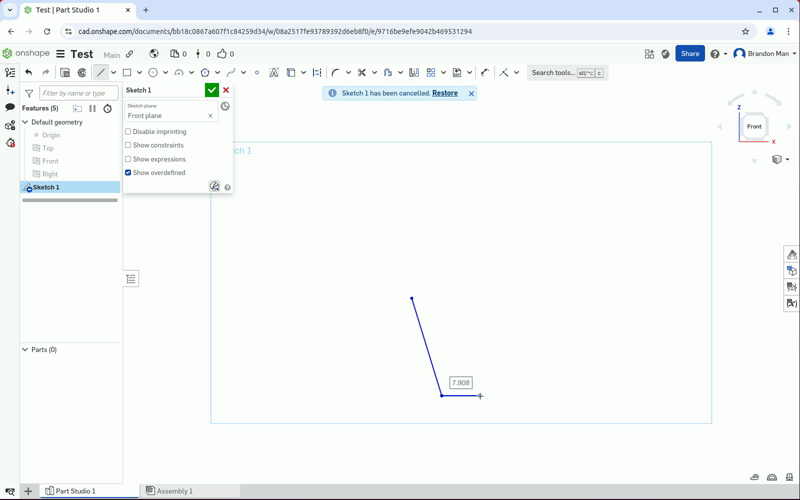
mouse_move(510, 298)
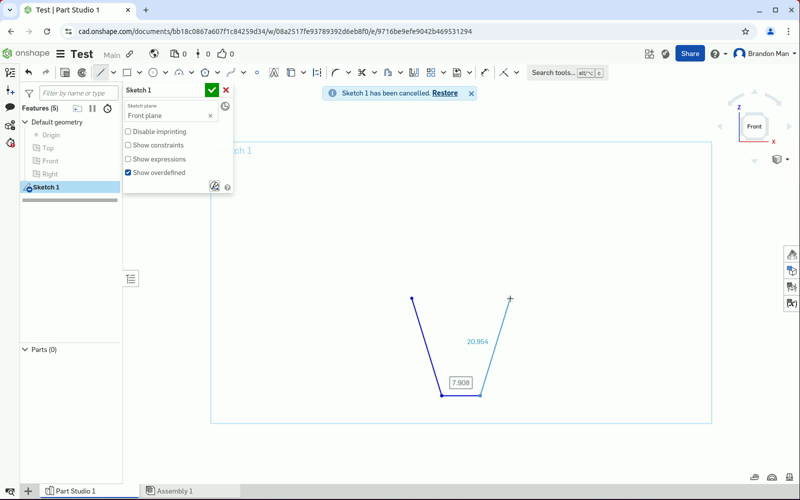
click(510, 298)
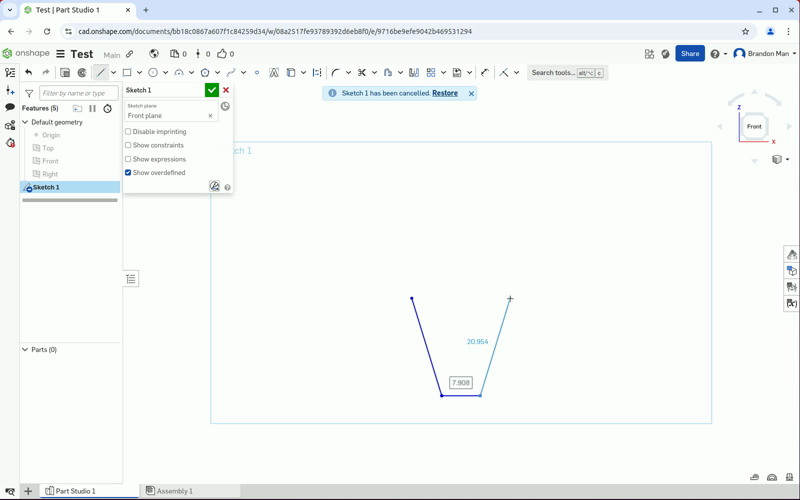
key_up(shift)
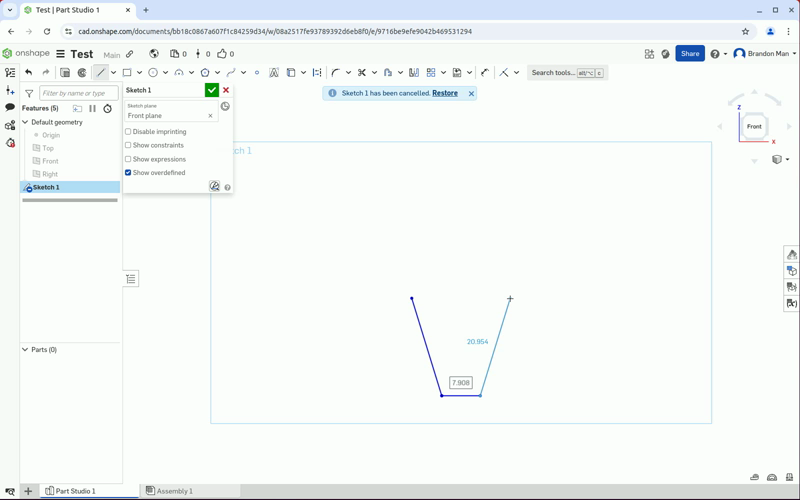
key_down(shift)
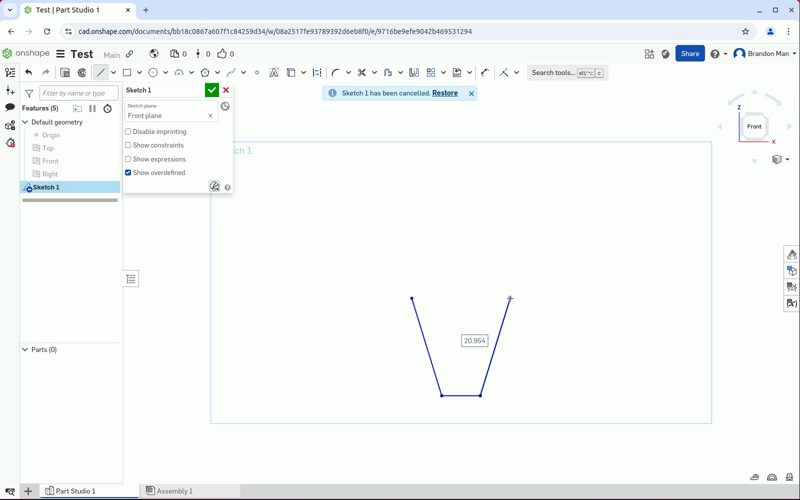
mouse_move(540, 298)
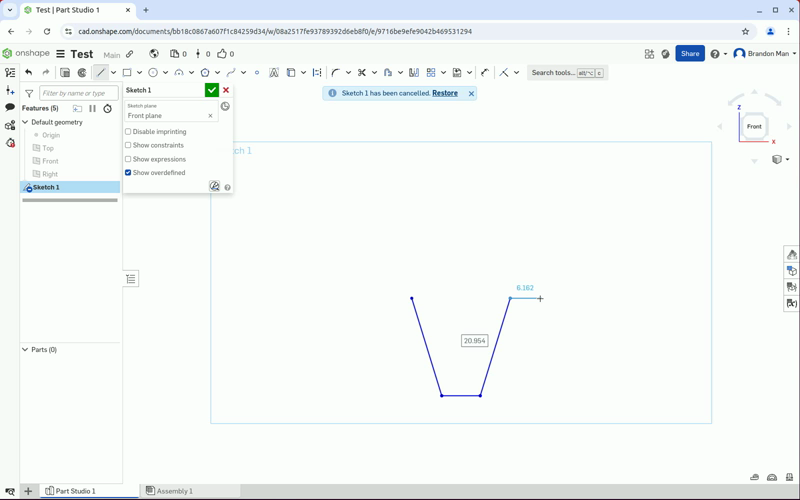
mouse_move(461, 298)
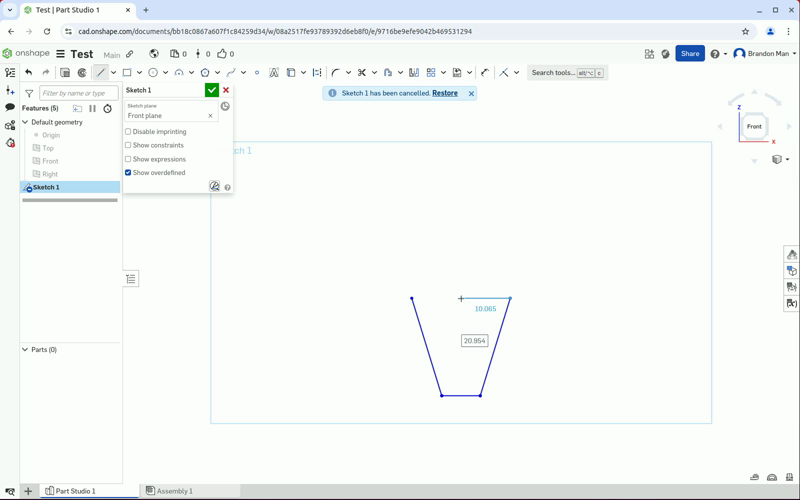
click(461, 298)
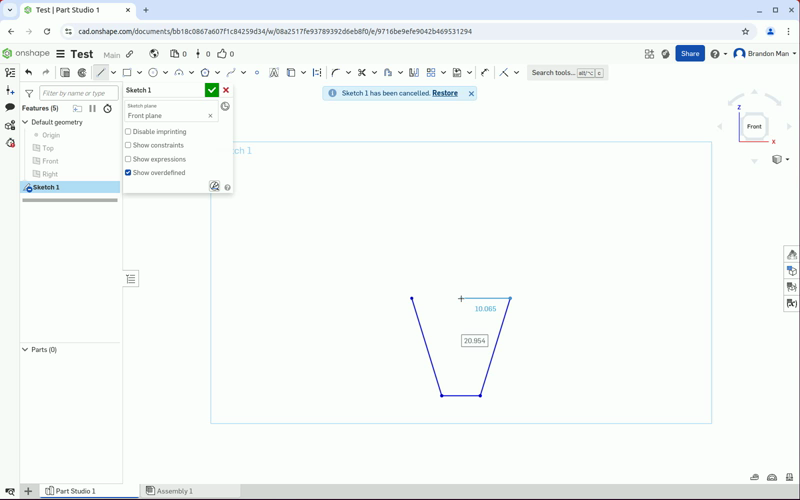
key_up(shift)
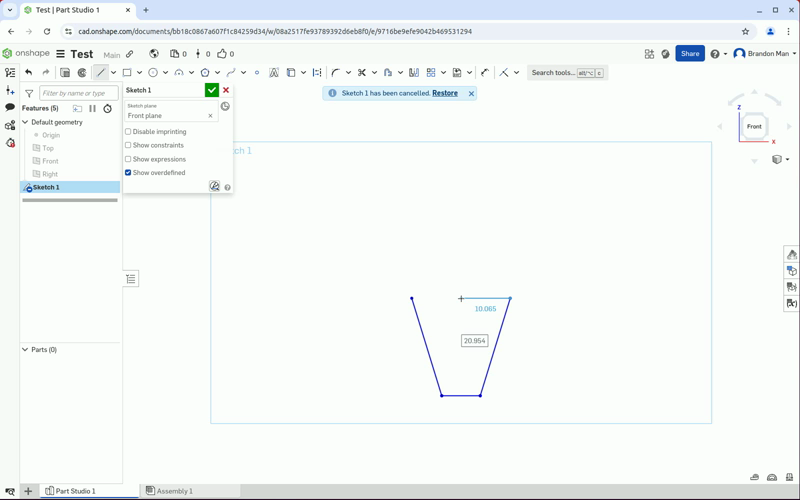
mouse_move(491, 298)
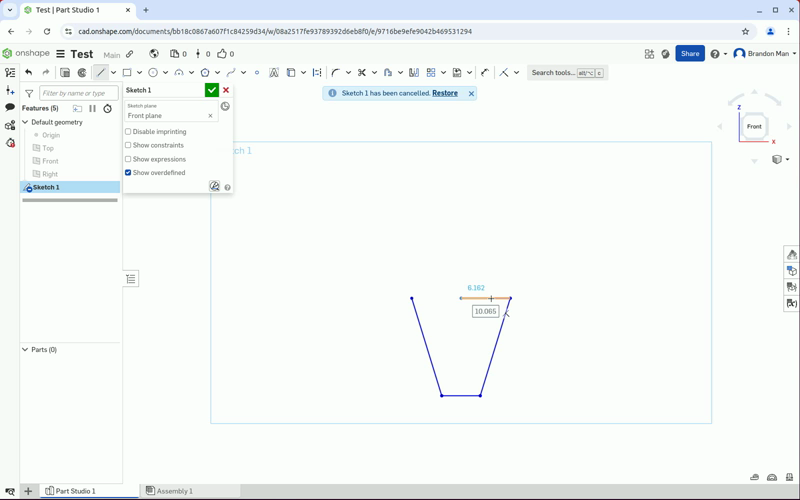
key_down(shift)
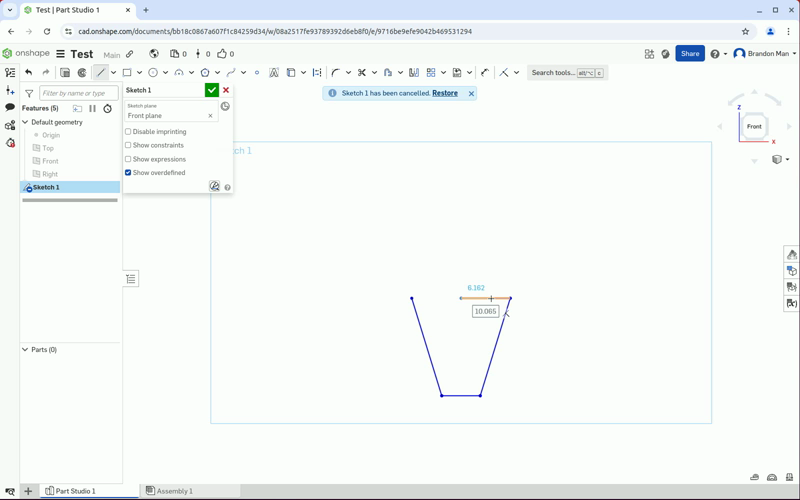
mouse_move(411, 298)
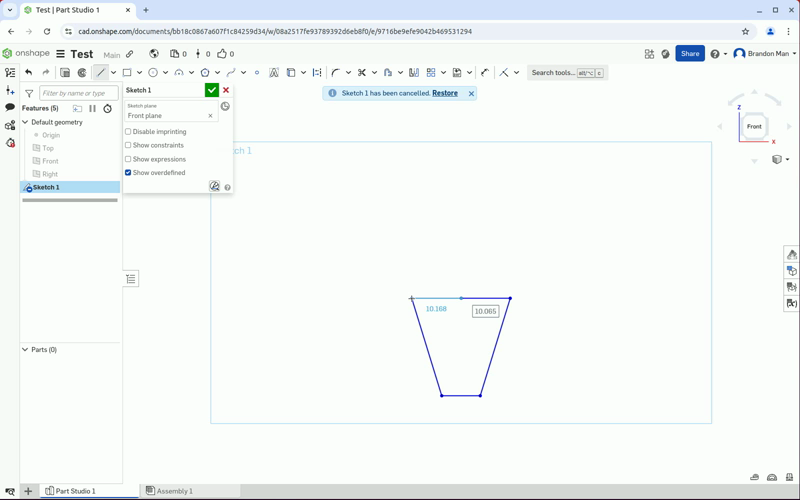
key_up(shift)
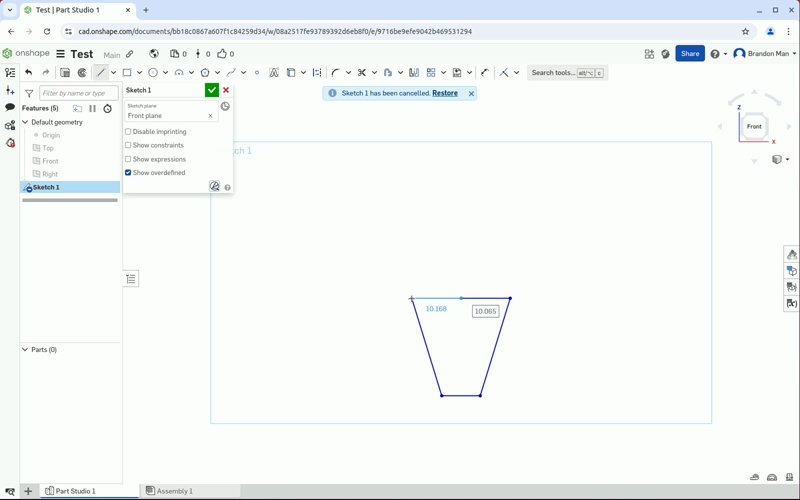
click(411, 298)
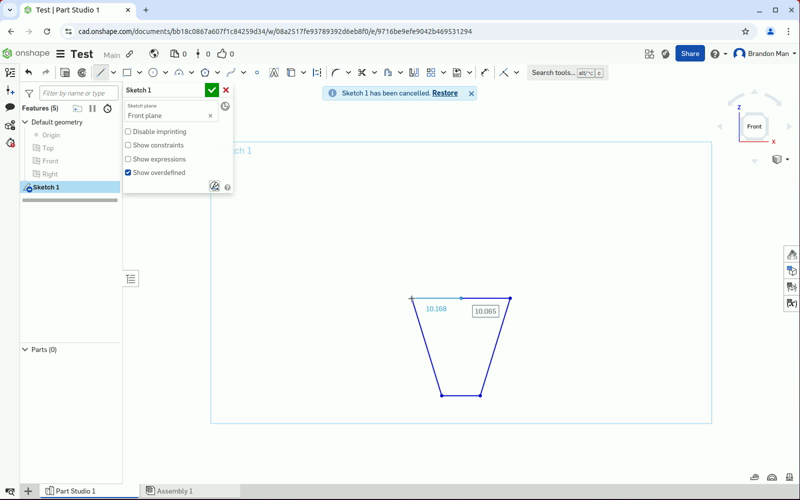
key(esc)
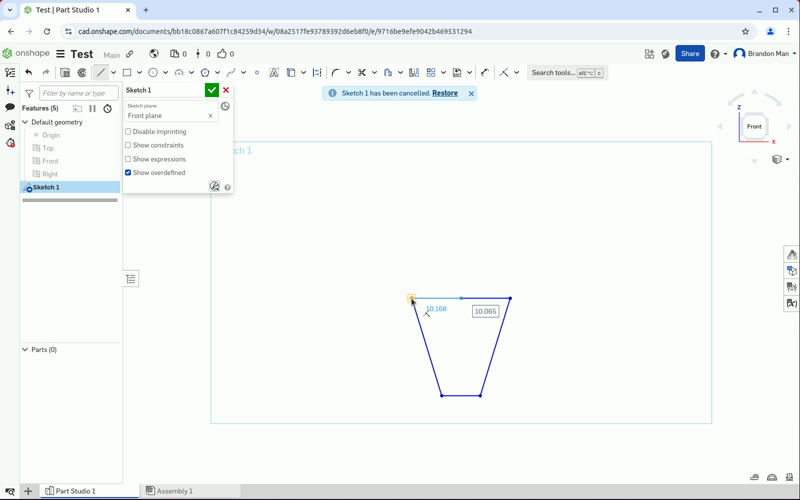
mouse_move(441, 310)
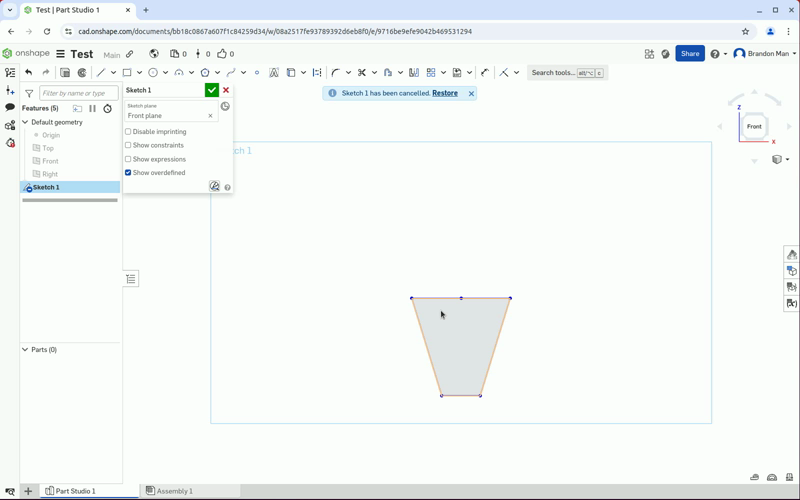
click(441, 310)
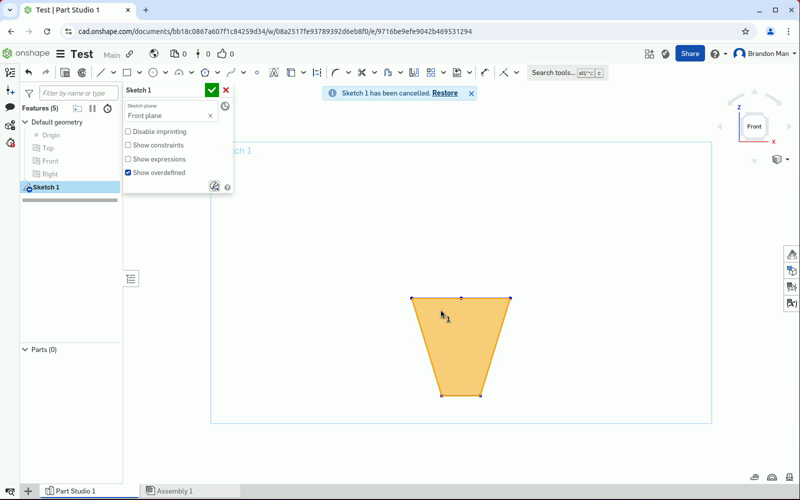
mouse_move(73, 352)
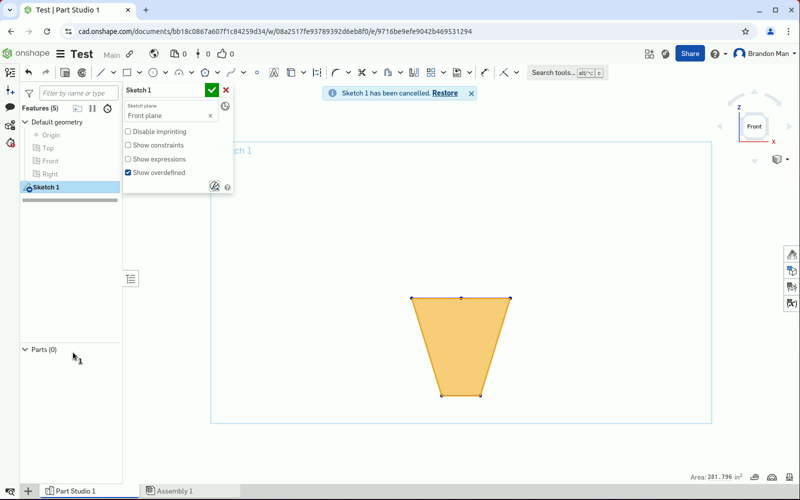
key(shift+y)
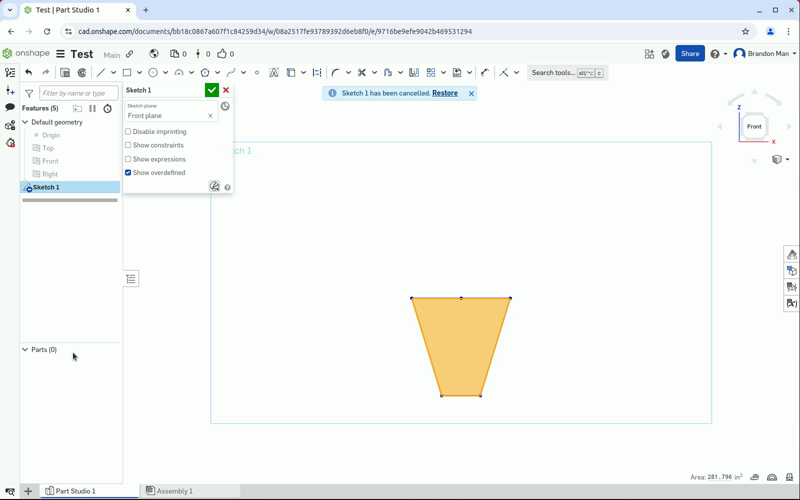
key(shift+e)
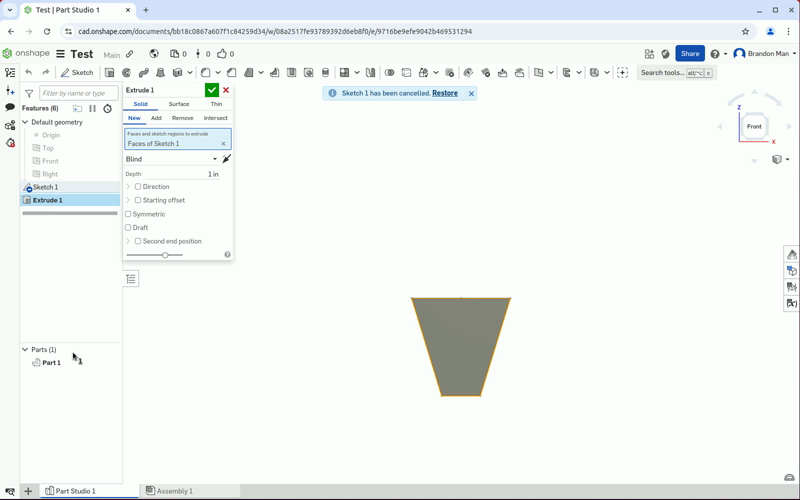
mouse_move(143, 106)
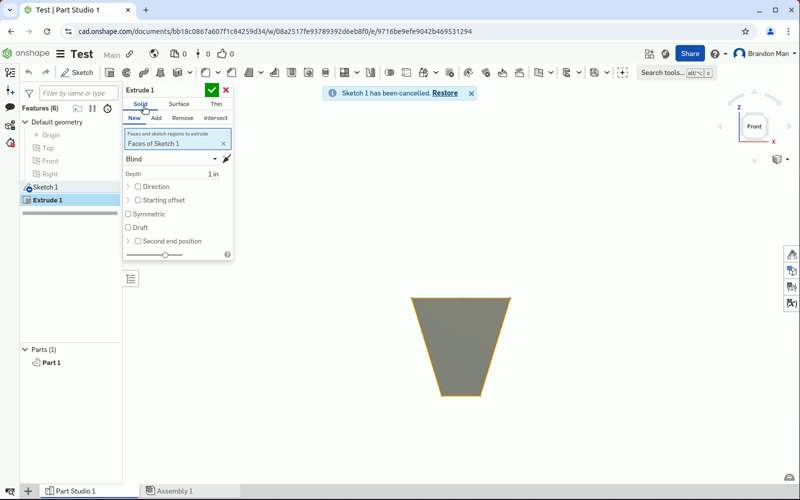
click(143, 106)
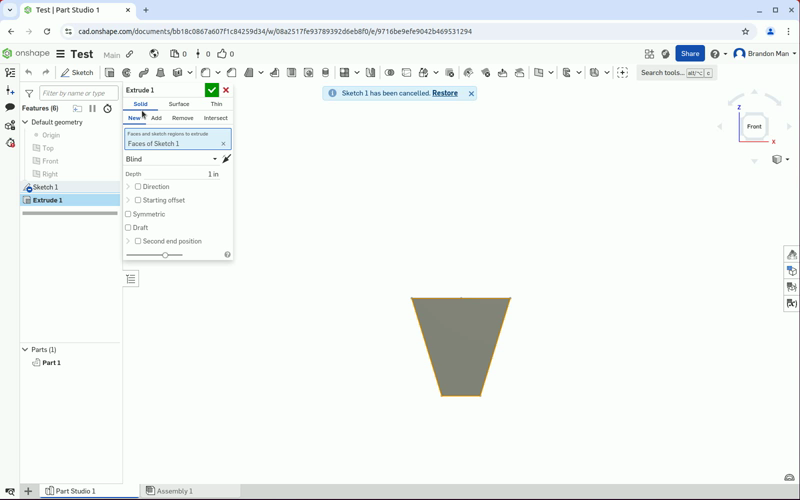
mouse_move(137, 120)
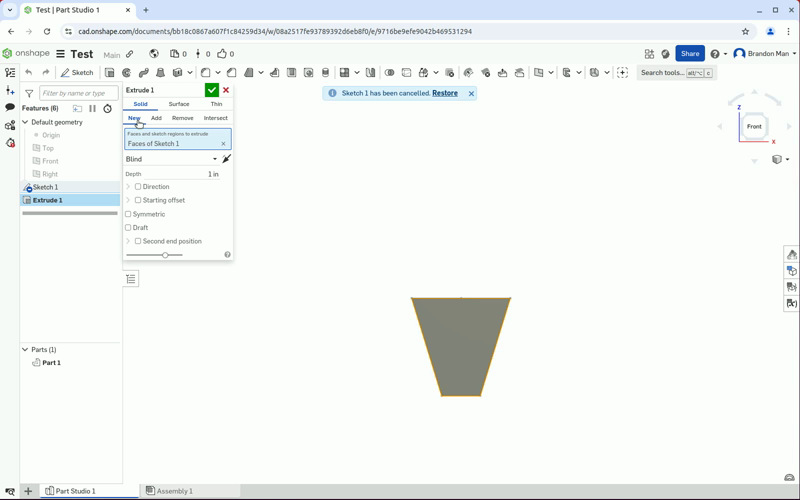
click(137, 120)
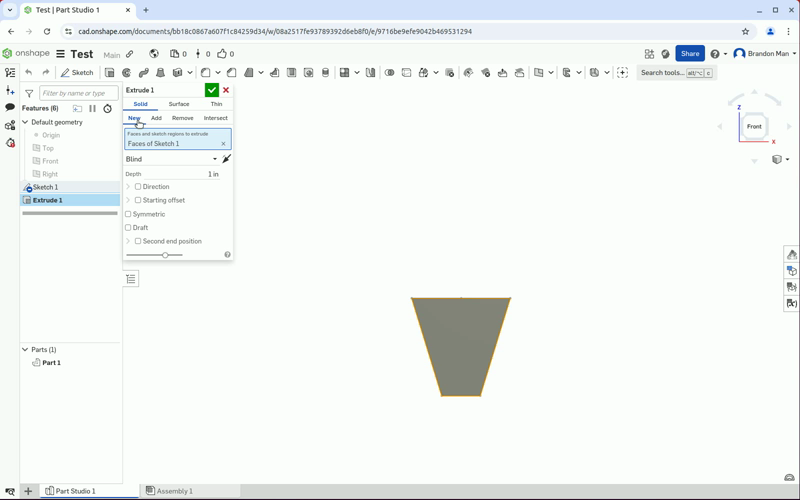
key(tab, 4)
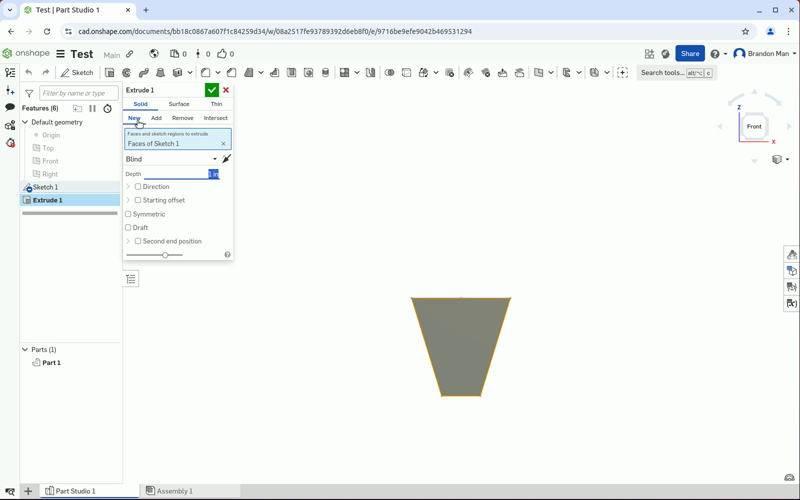
text(6.74)
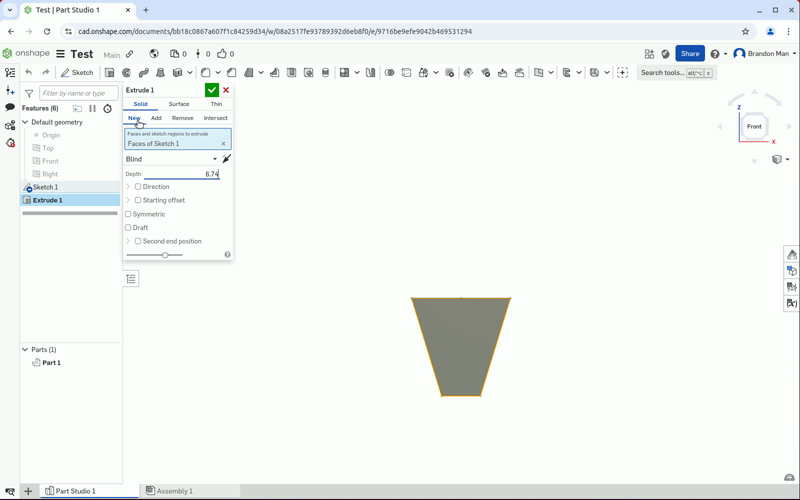
key(tab, 3)
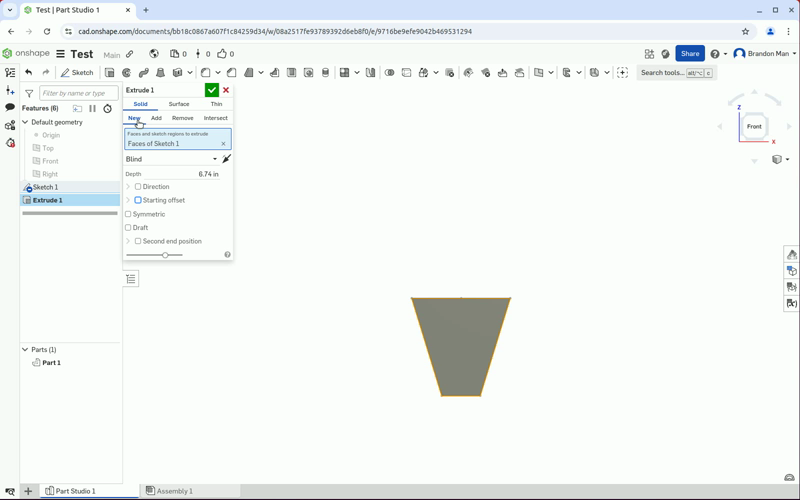
key(tab, 2)
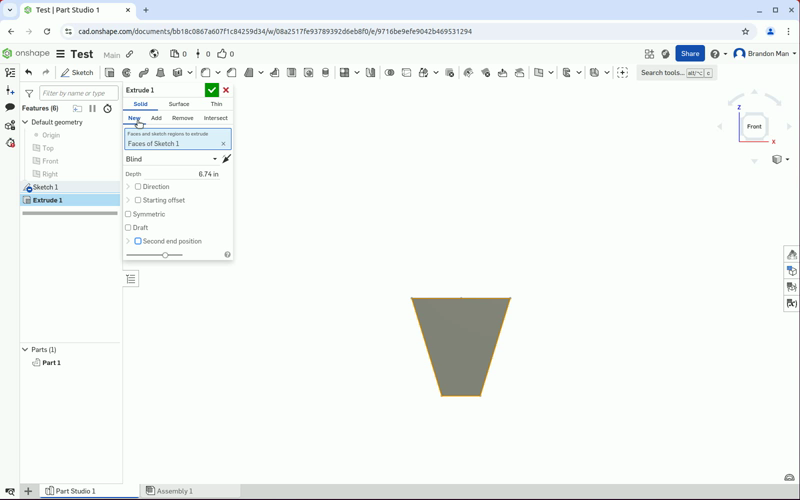
key(space)
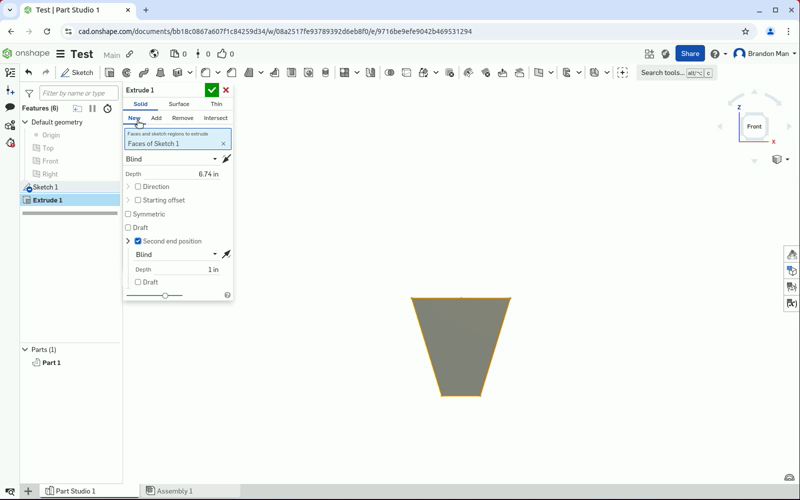
key(tab, 3)
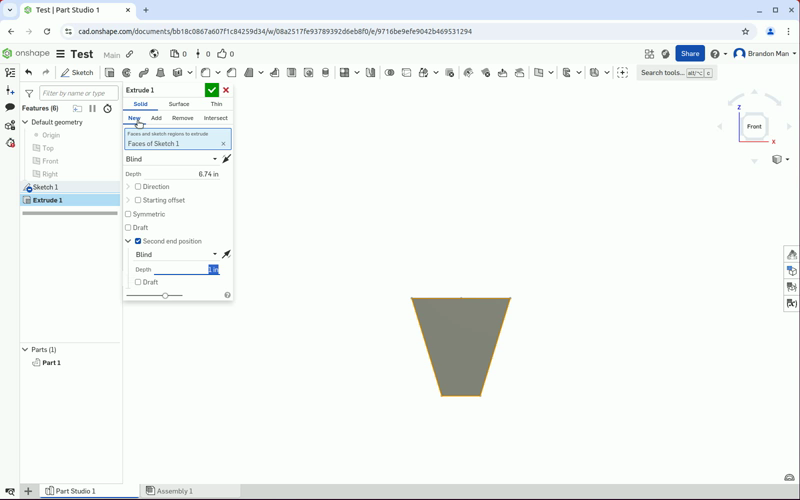
text(6.74)
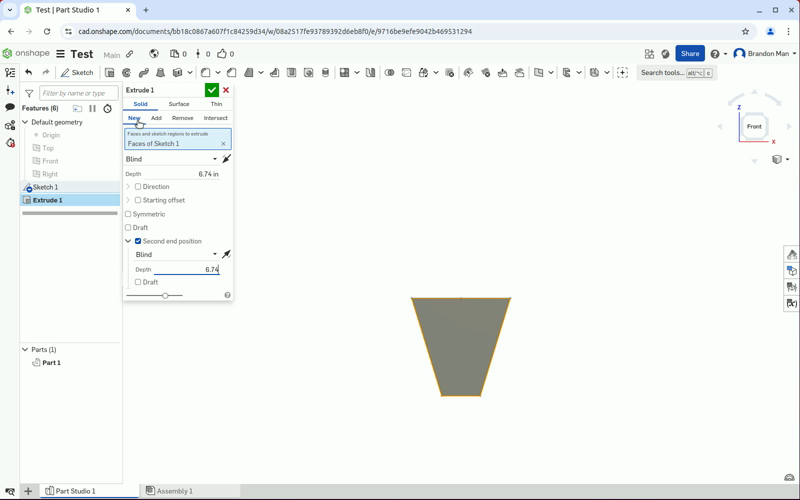
key(enter)
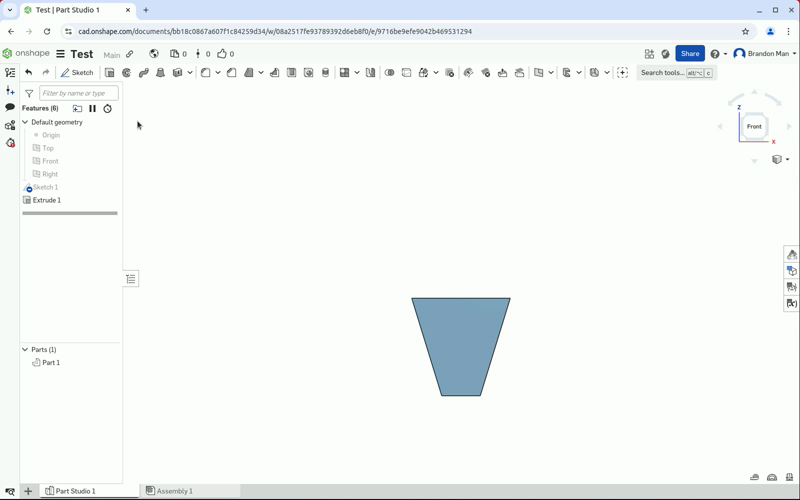
key(shift+h)
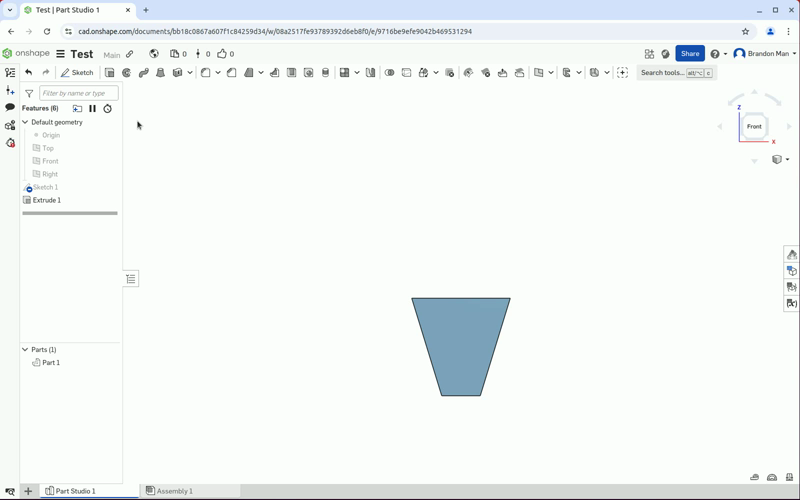
key(shift+h)
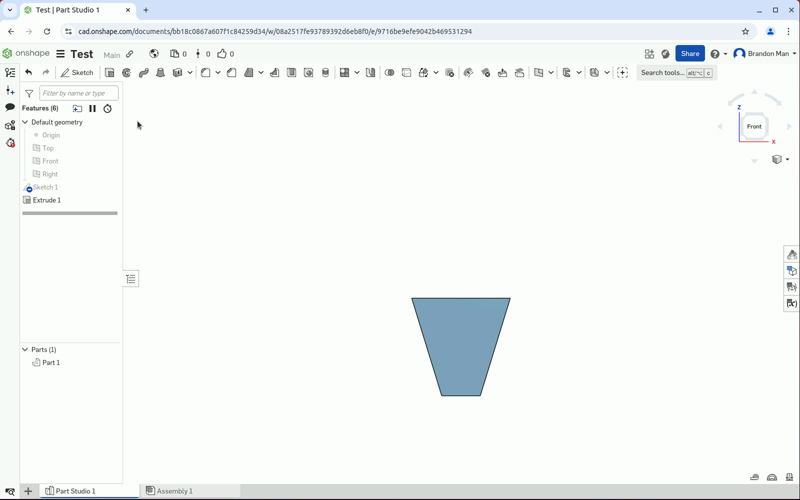
mouse_move(73, 189)
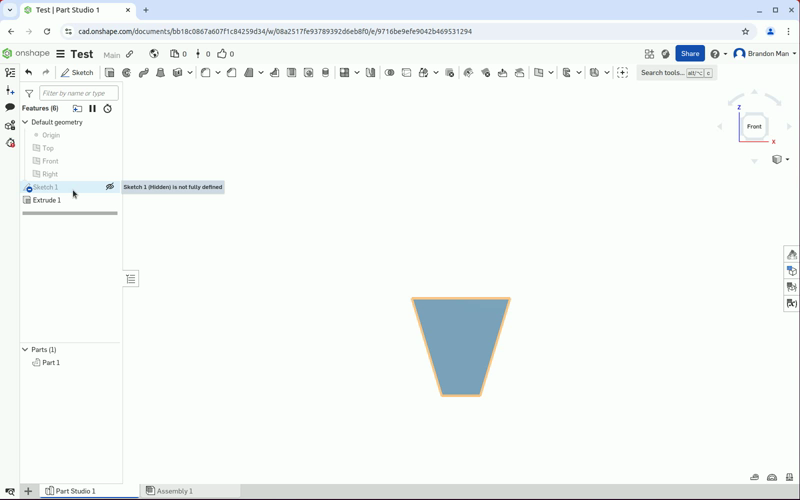
click(73, 189)
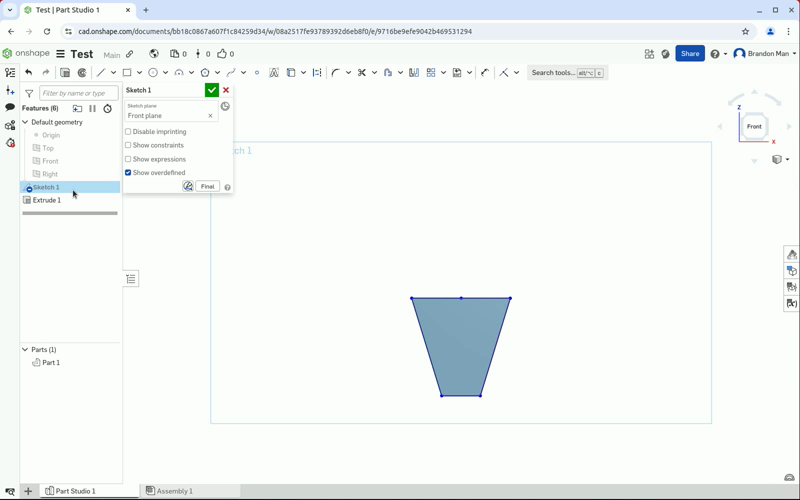
mouse_move(229, 92)
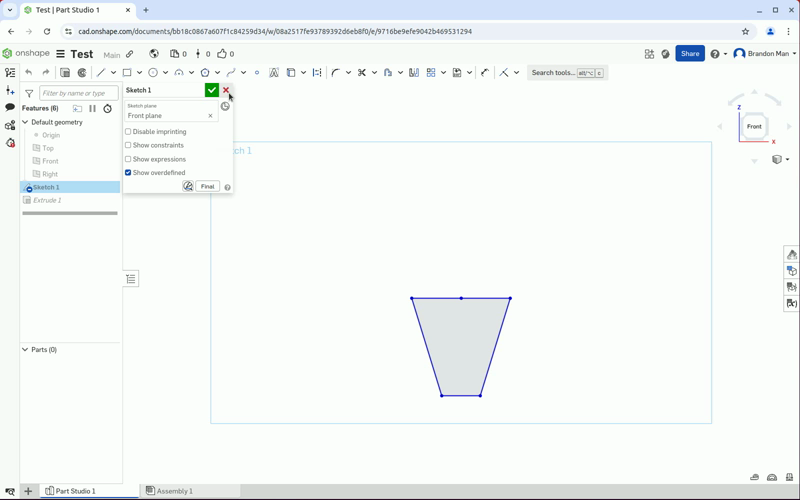
click(229, 92)
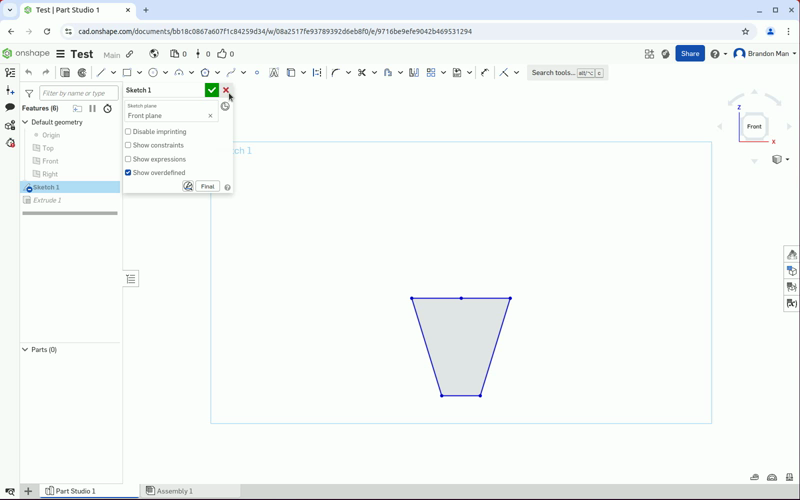
key(shift+s)
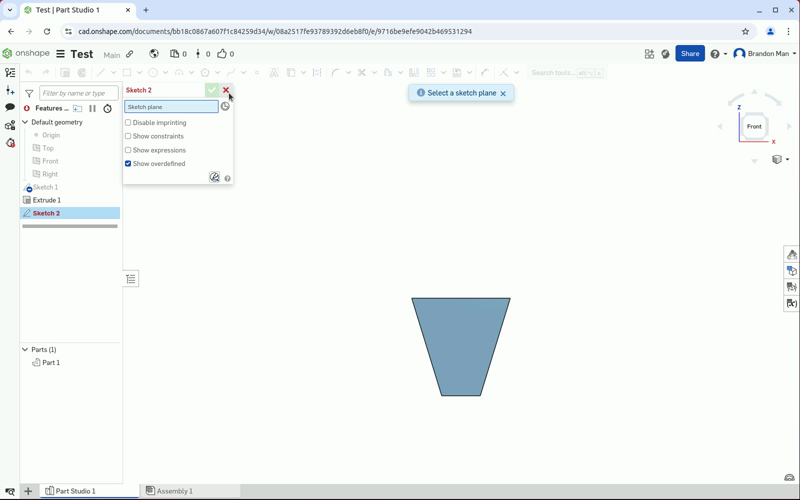
mouse_move(73, 163)
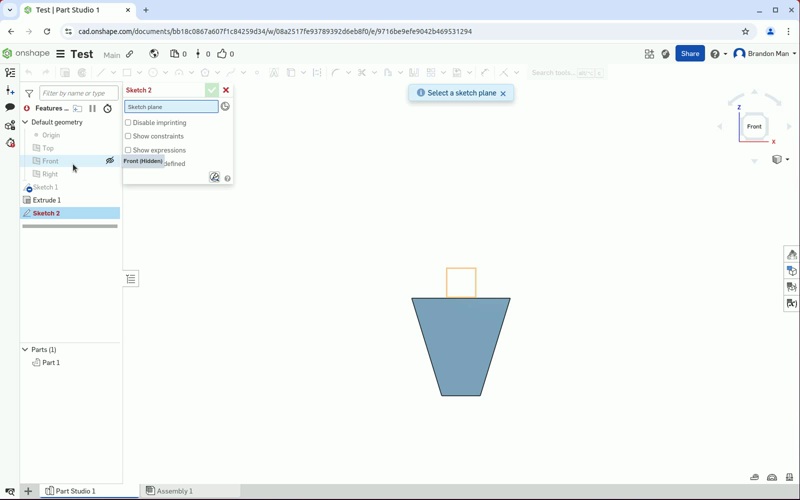
click(73, 163)
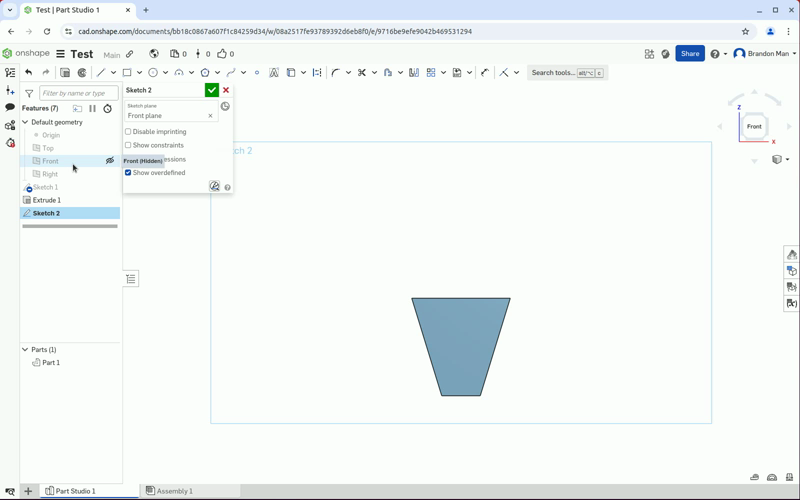
mouse_move(73, 352)
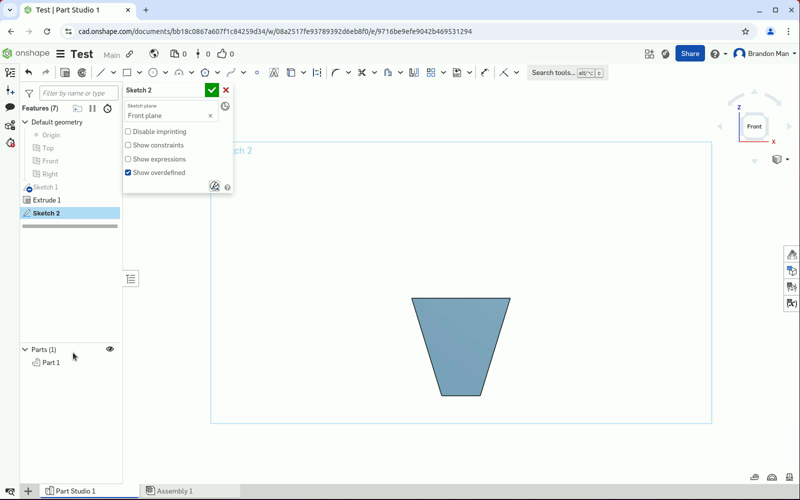
key(y)
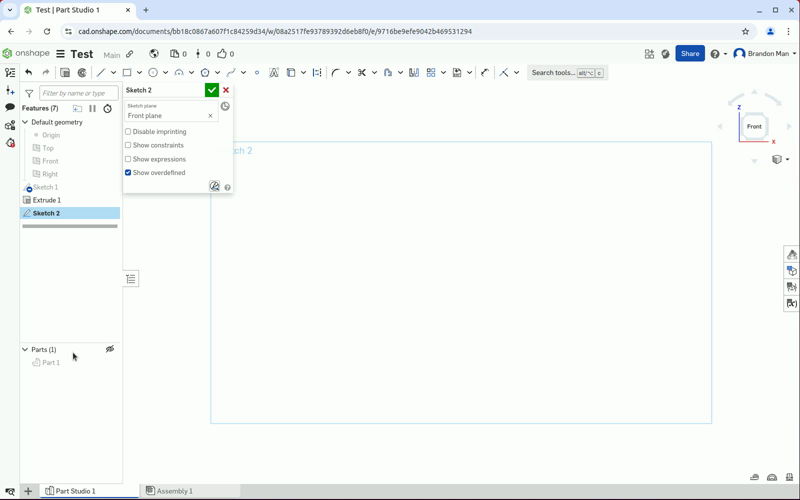
key(l)
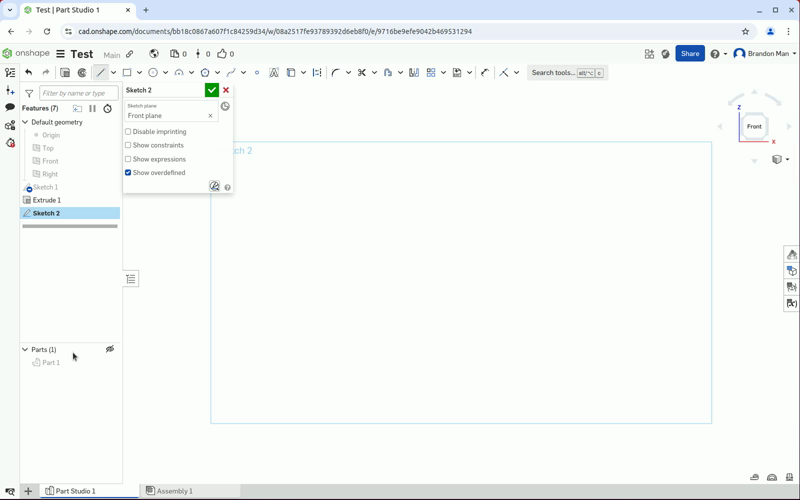
key_down(shift)
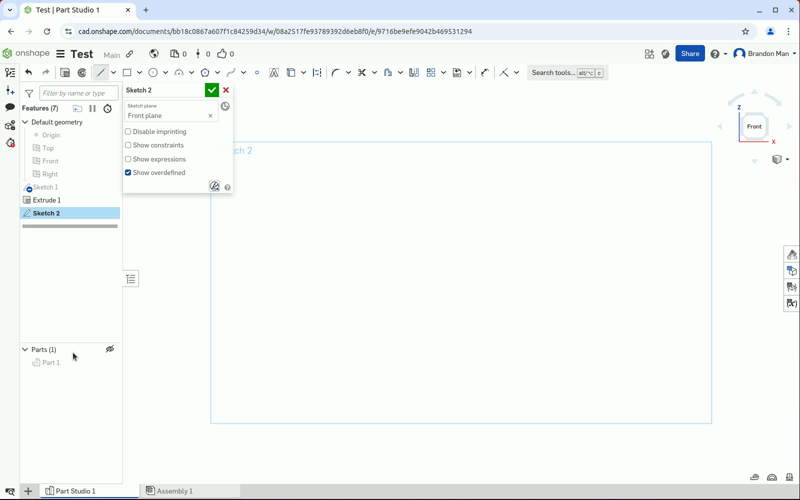
mouse_move(363, 298)
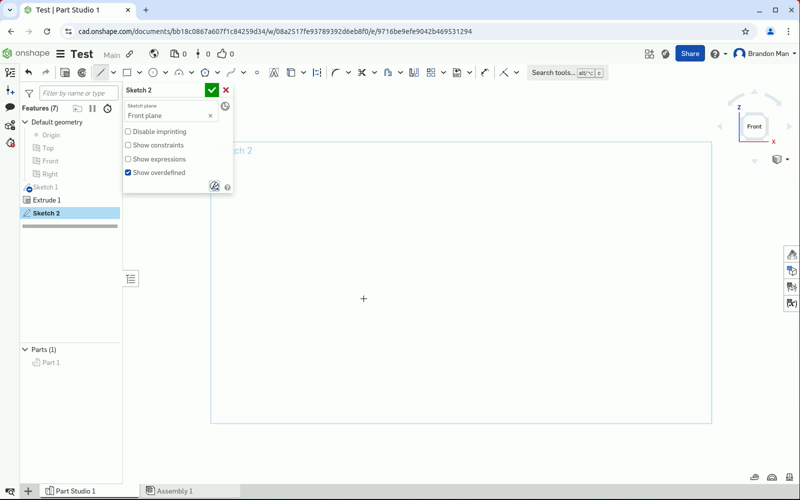
click(363, 298)
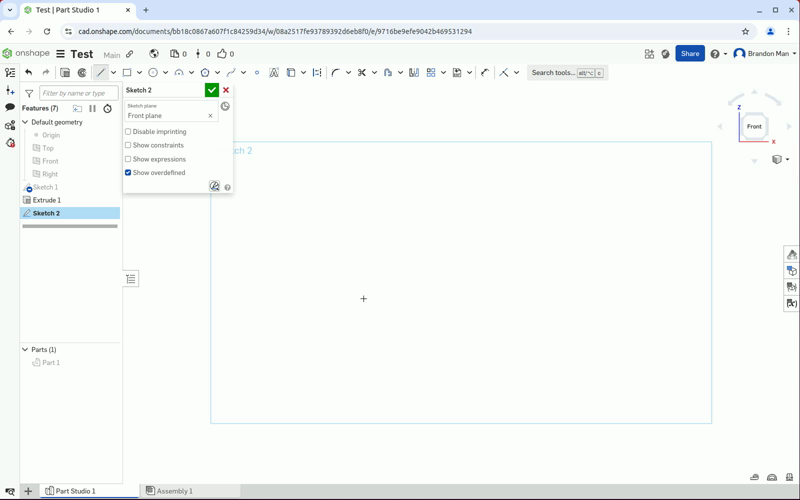
key_up(shift)
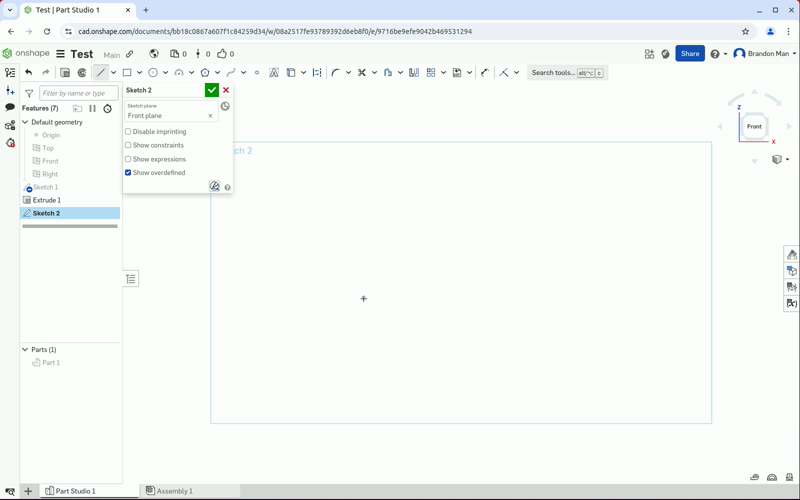
key_down(shift)
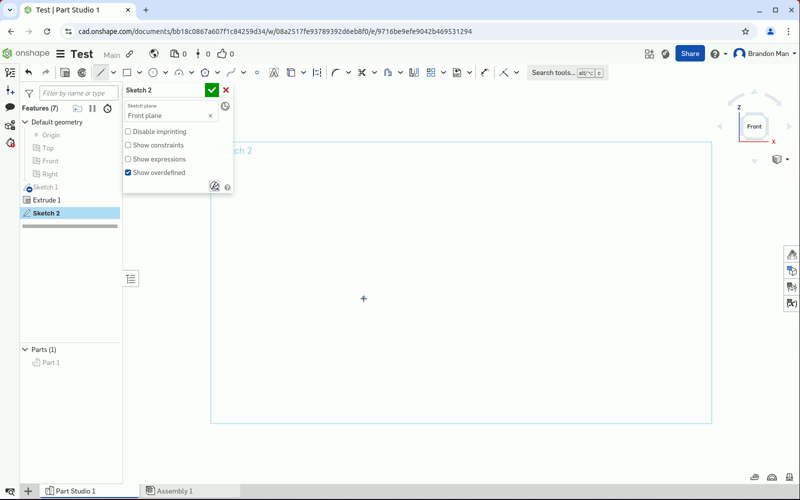
mouse_move(393, 298)
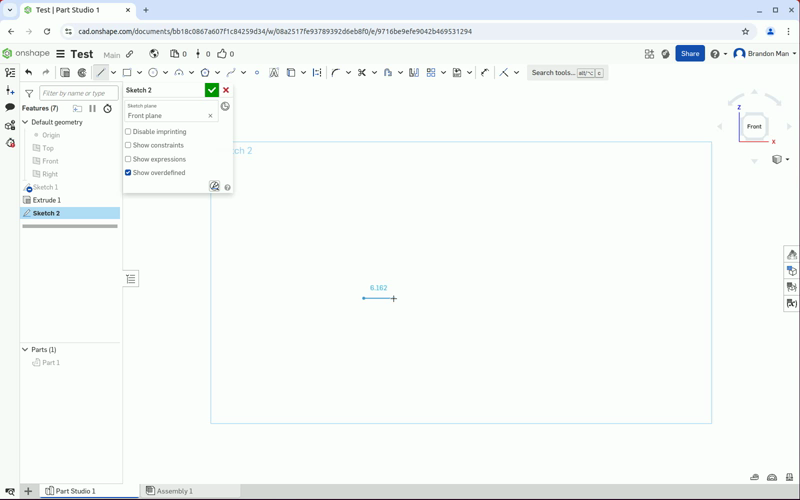
mouse_move(411, 298)
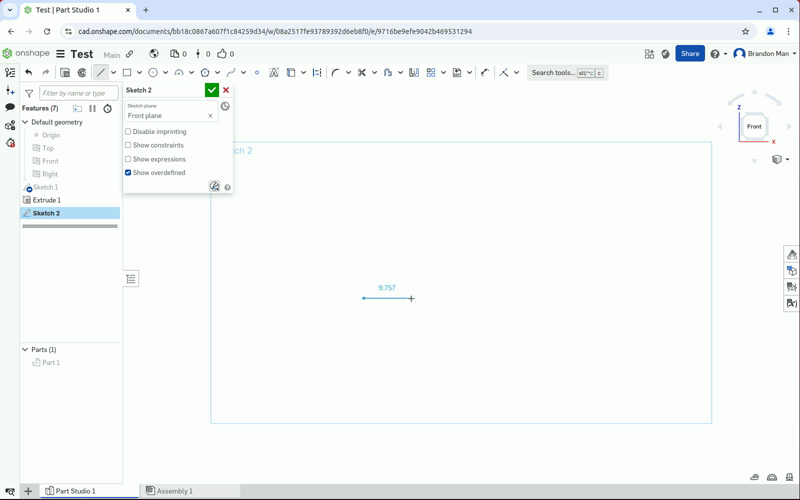
click(411, 298)
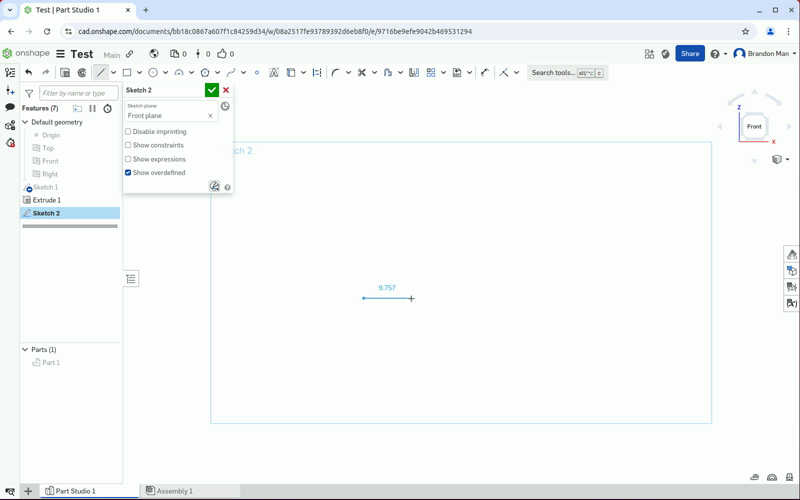
key_up(shift)
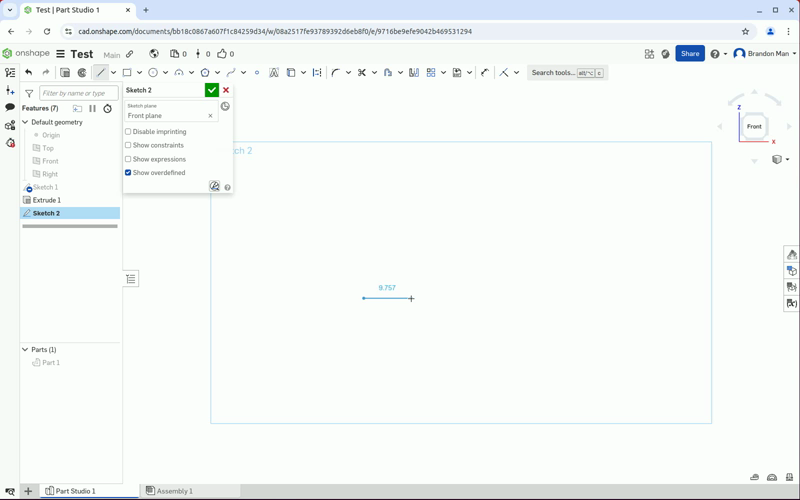
key_down(shift)
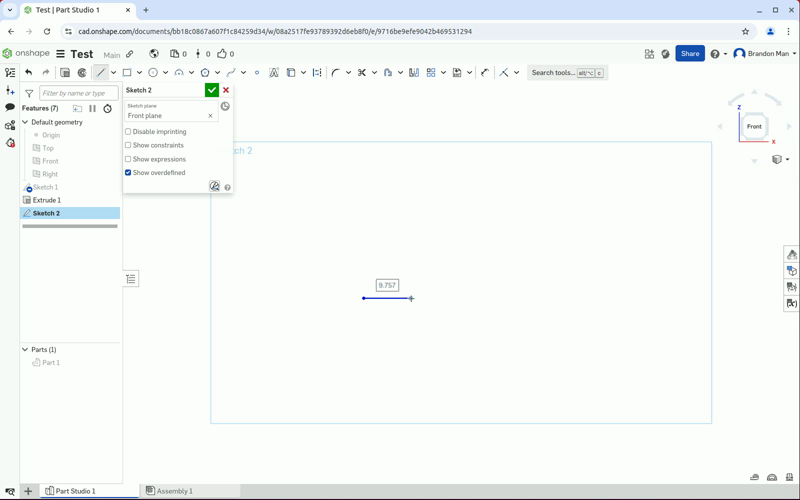
mouse_move(441, 298)
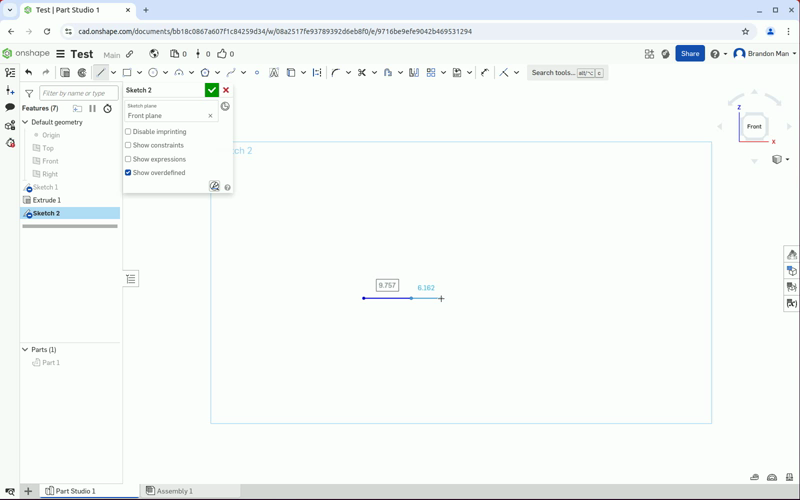
mouse_move(460, 297)
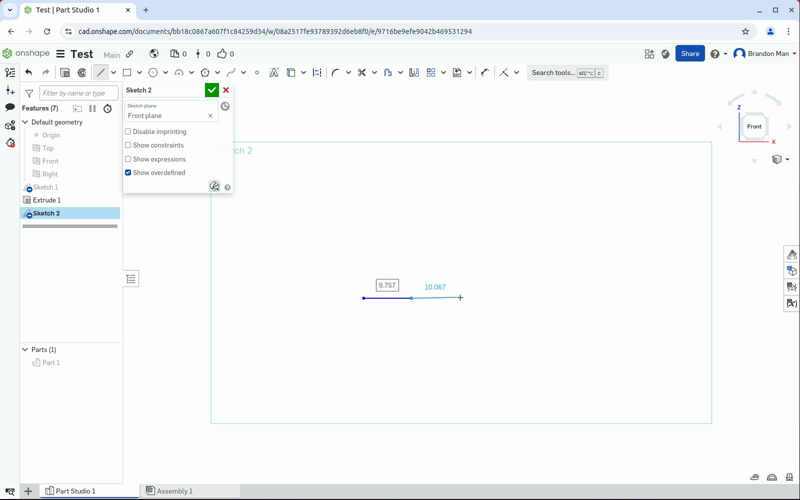
click(460, 297)
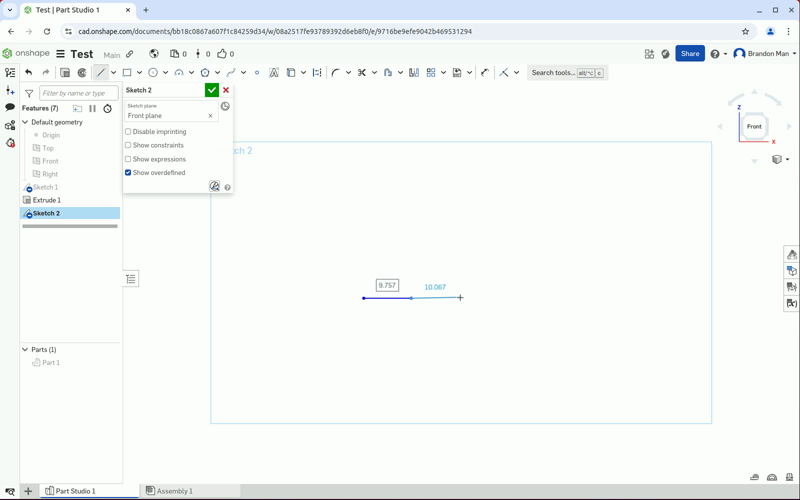
key_up(shift)
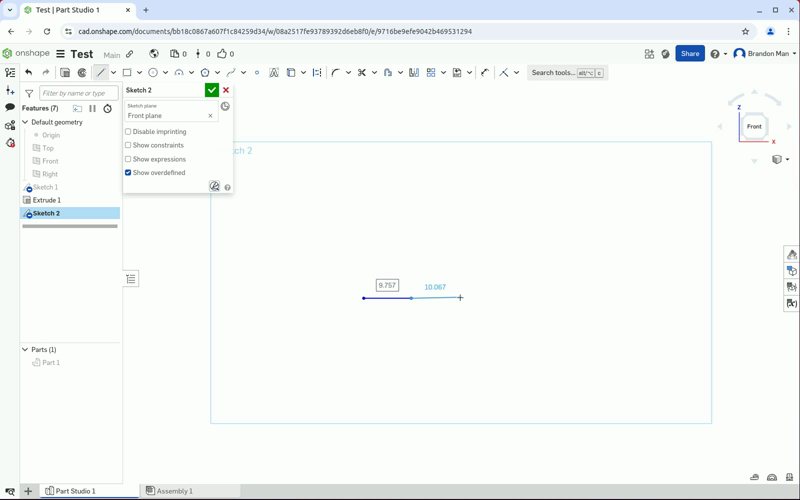
key_down(shift)
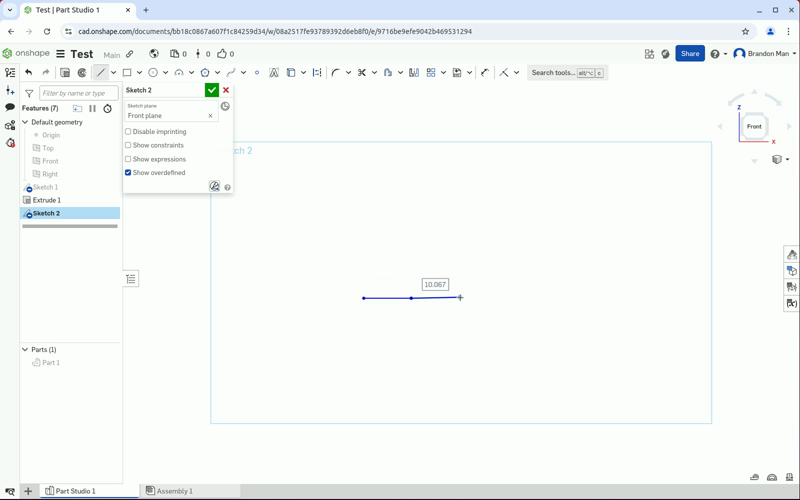
mouse_move(460, 195)
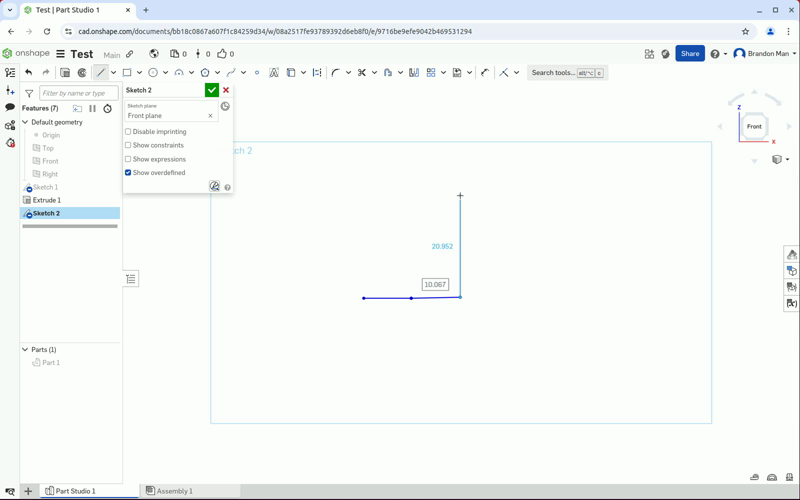
click(460, 195)
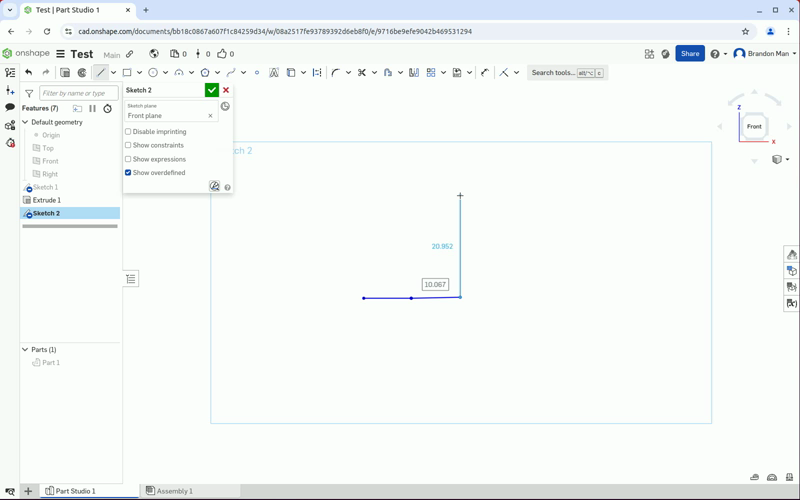
key_up(shift)
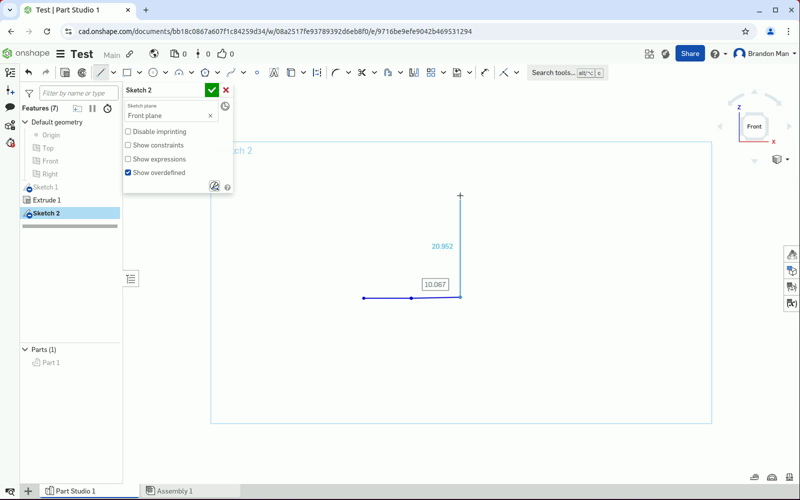
key_down(shift)
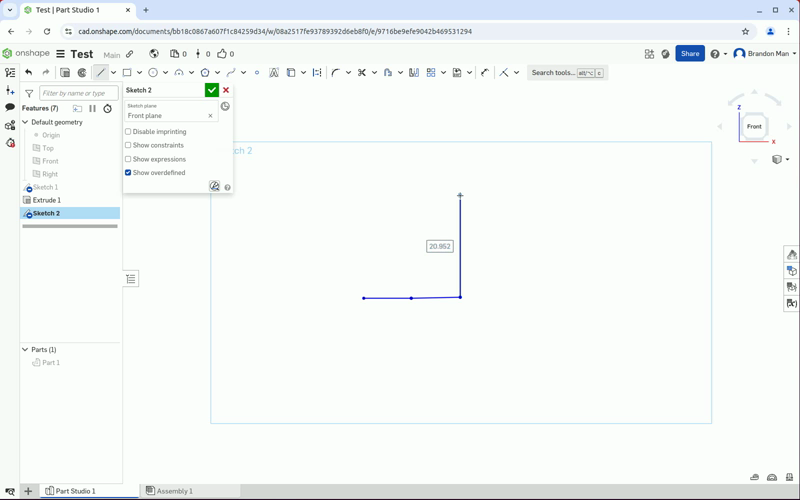
mouse_move(490, 195)
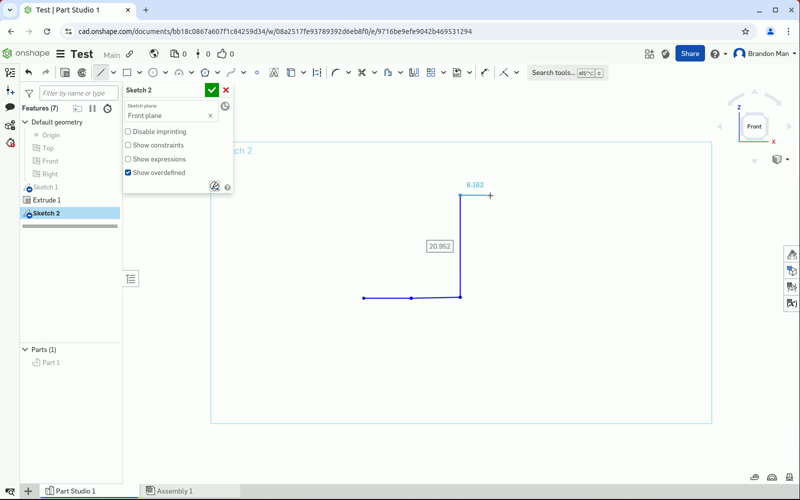
mouse_move(427, 195)
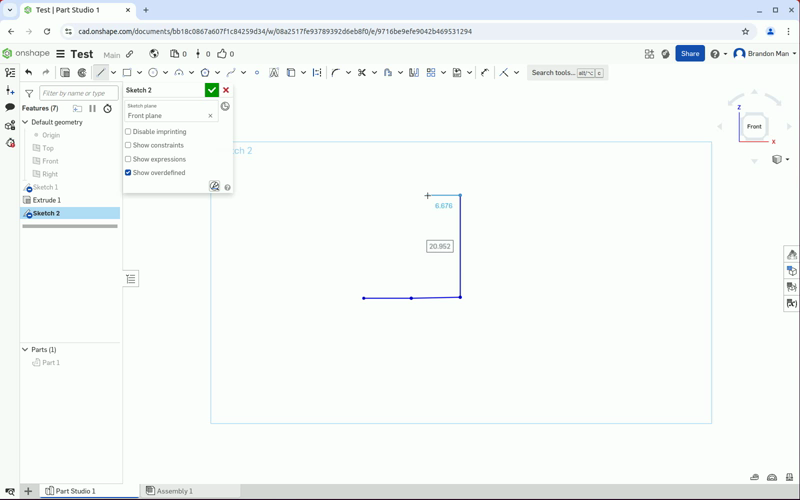
click(427, 195)
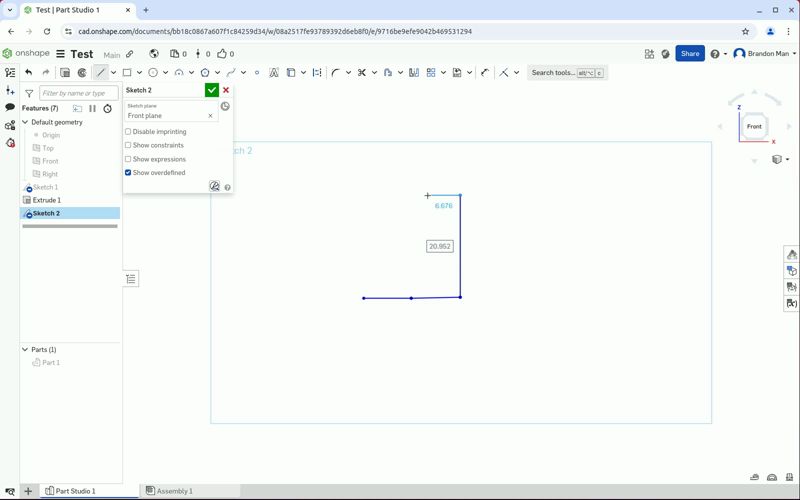
key_up(shift)
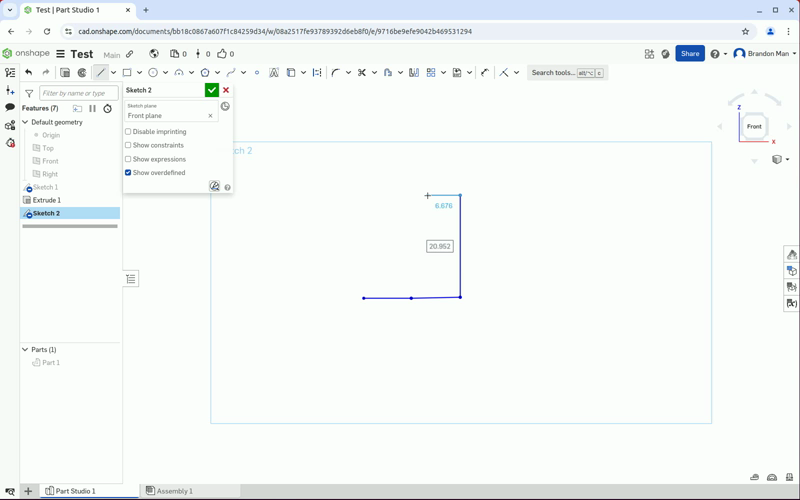
key(esc)
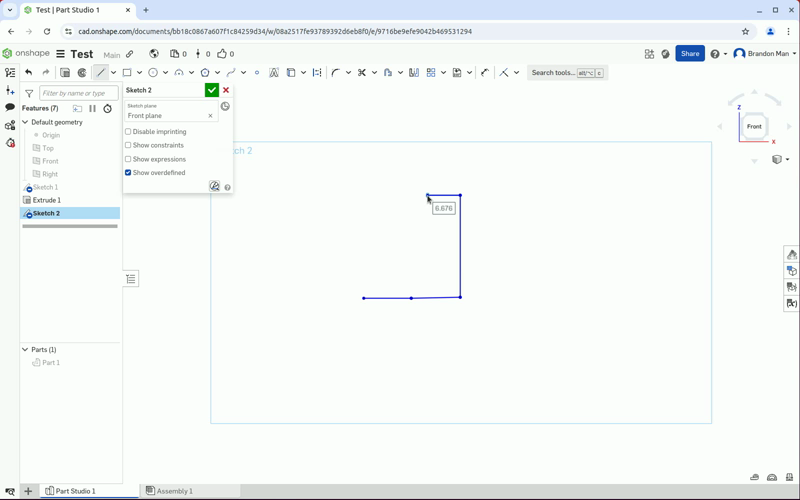
key(a)
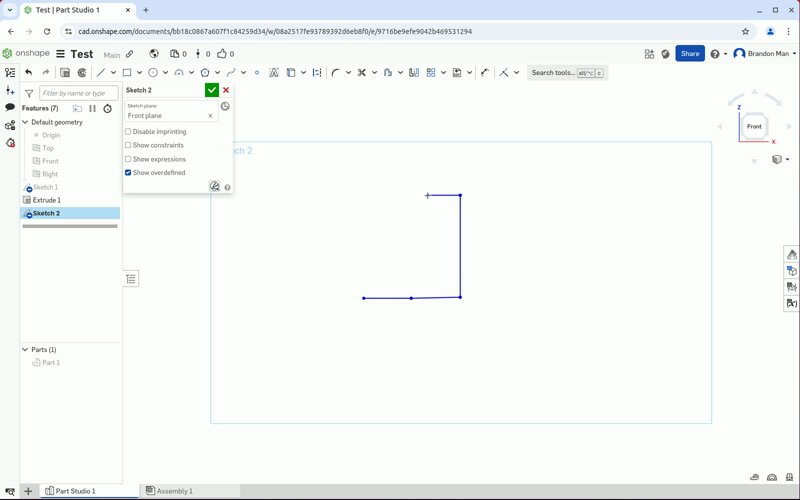
mouse_move(427, 195)
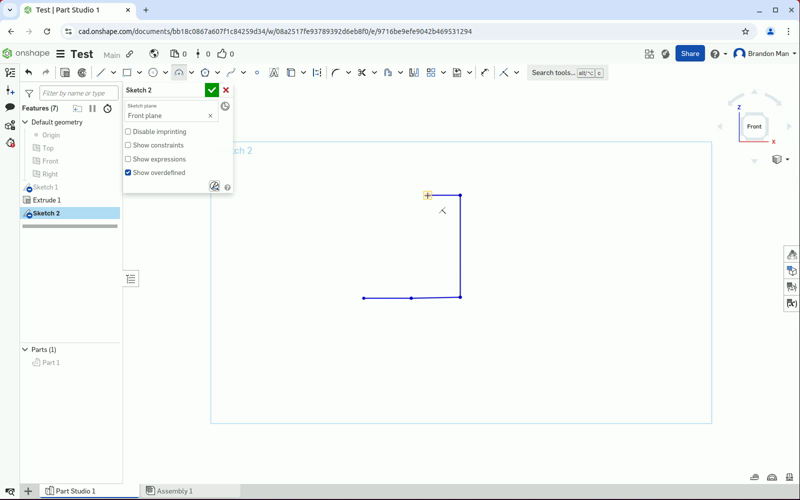
click(427, 195)
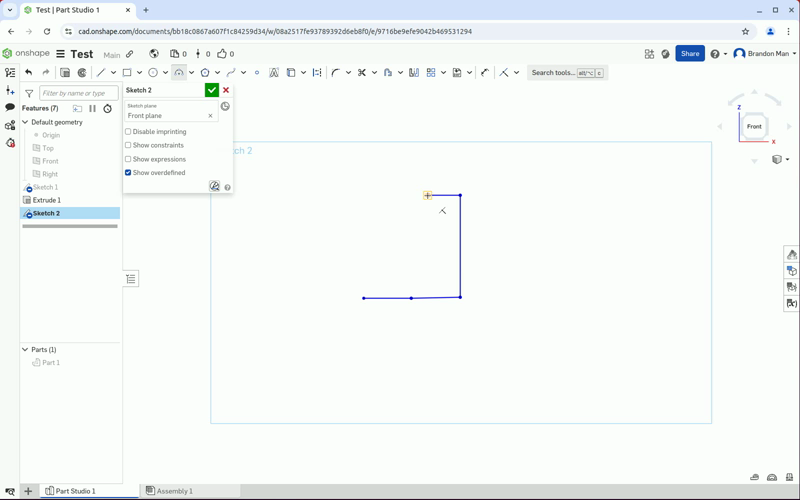
key_down(shift)
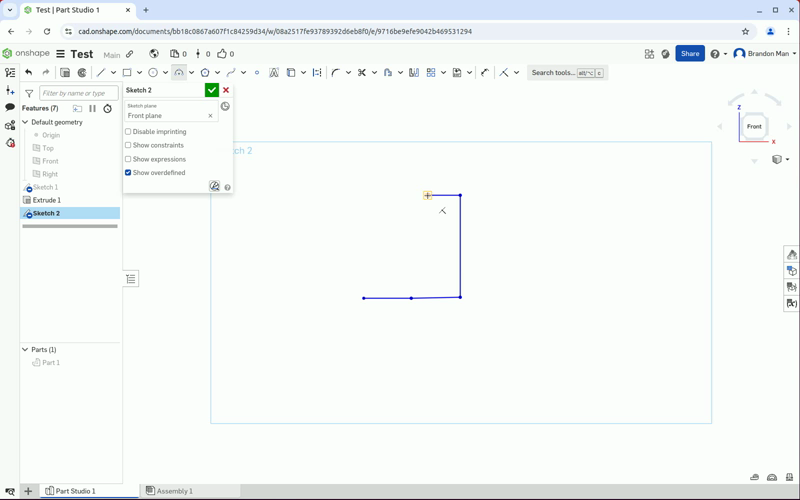
mouse_move(363, 259)
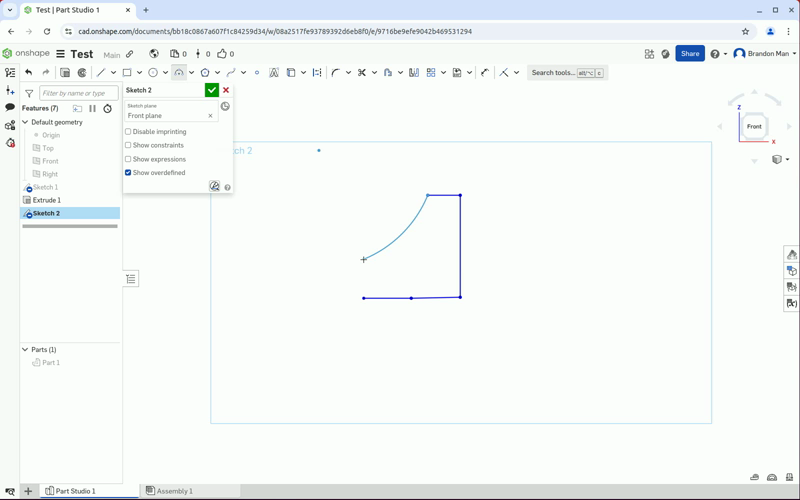
click(363, 259)
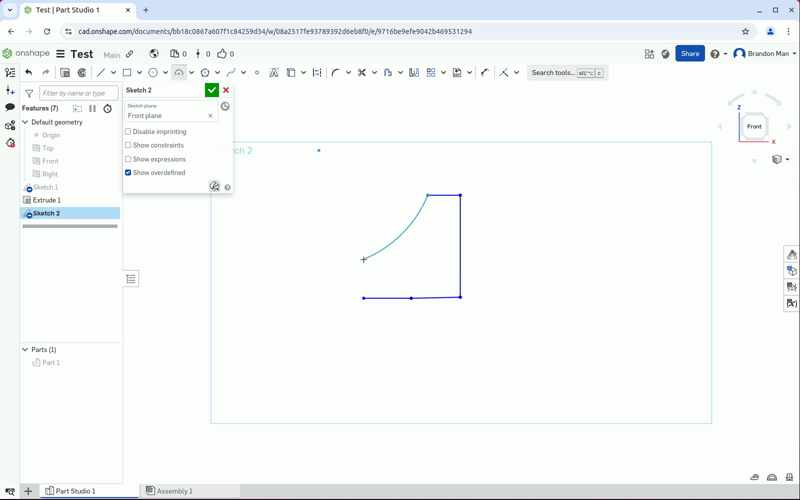
mouse_move(382, 213)
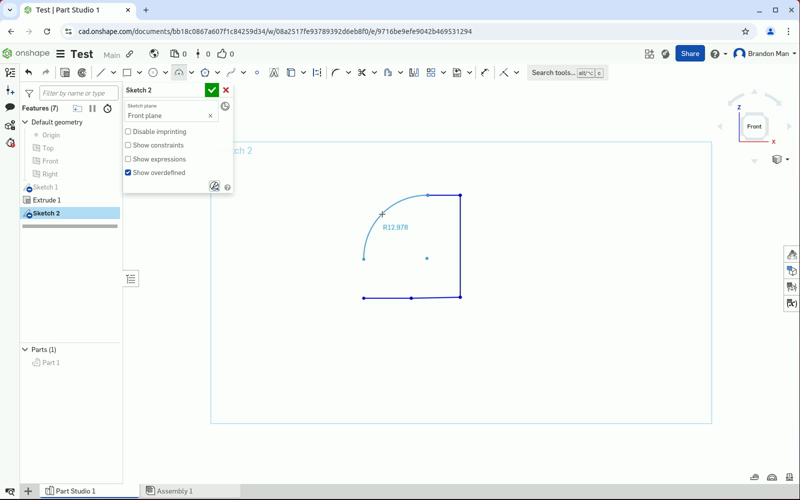
click(382, 213)
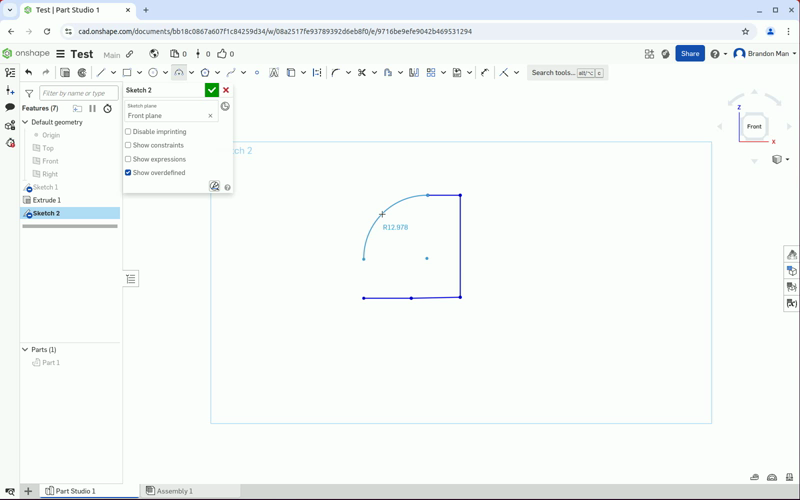
key_up(shift)
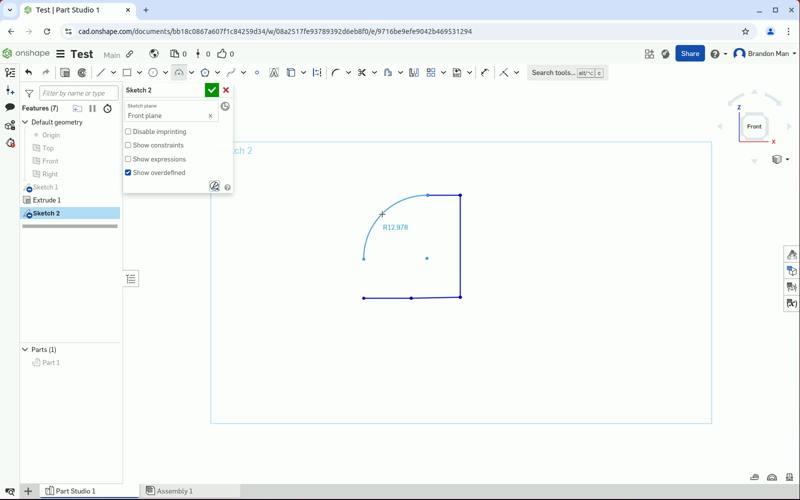
key(esc)
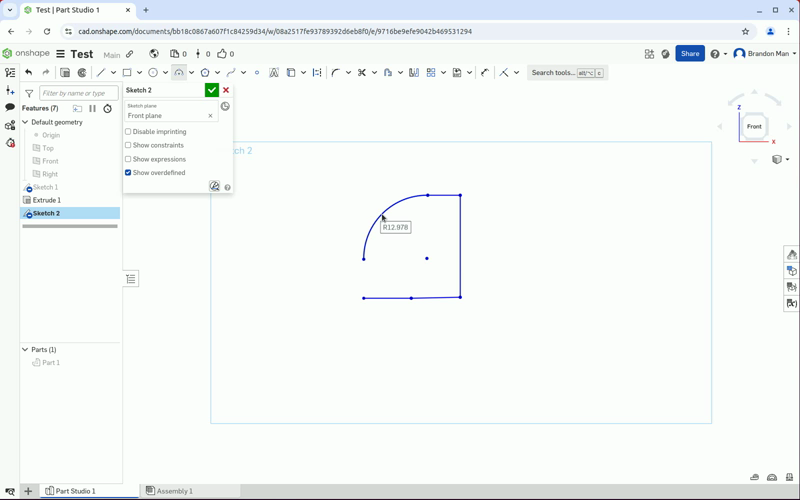
key(l)
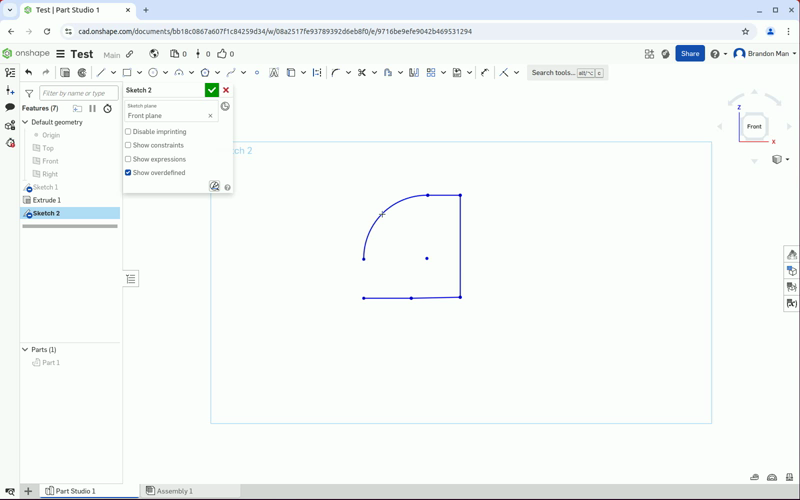
mouse_move(363, 259)
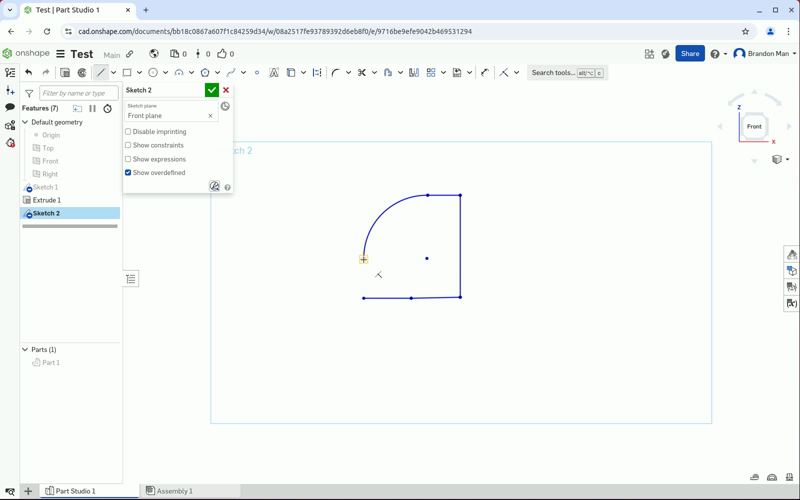
click(363, 259)
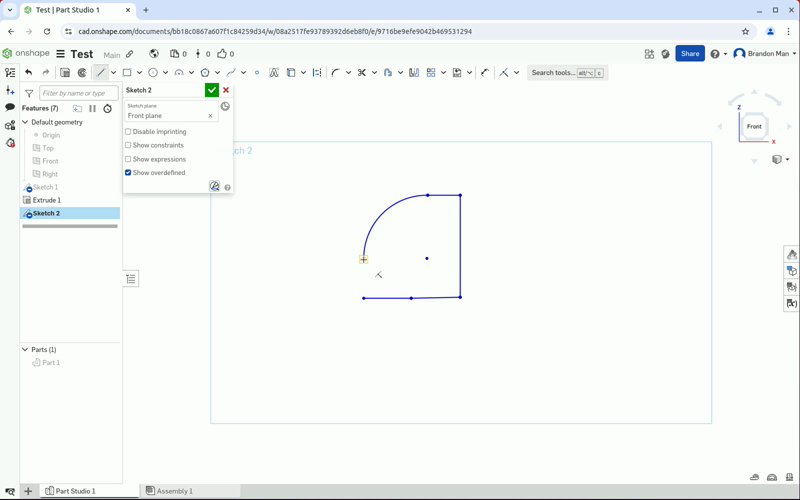
mouse_move(393, 259)
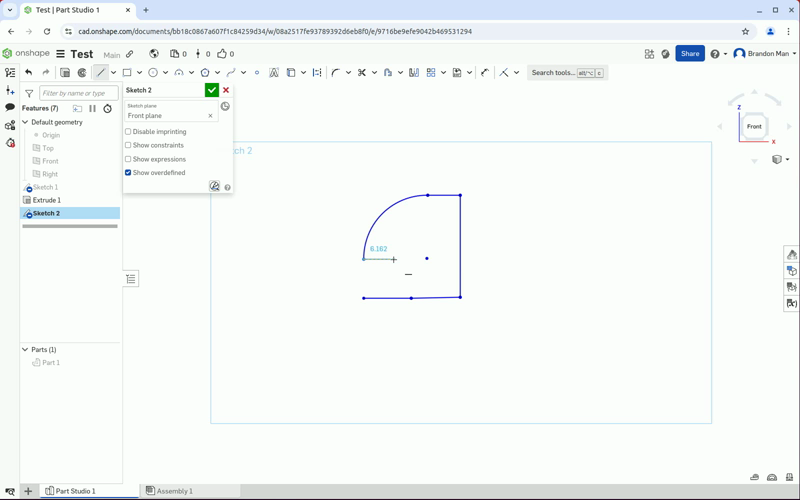
key_down(shift)
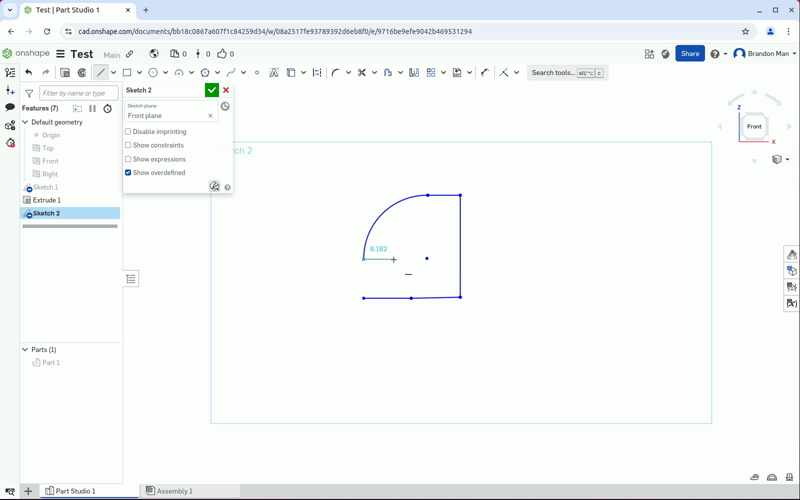
mouse_move(363, 298)
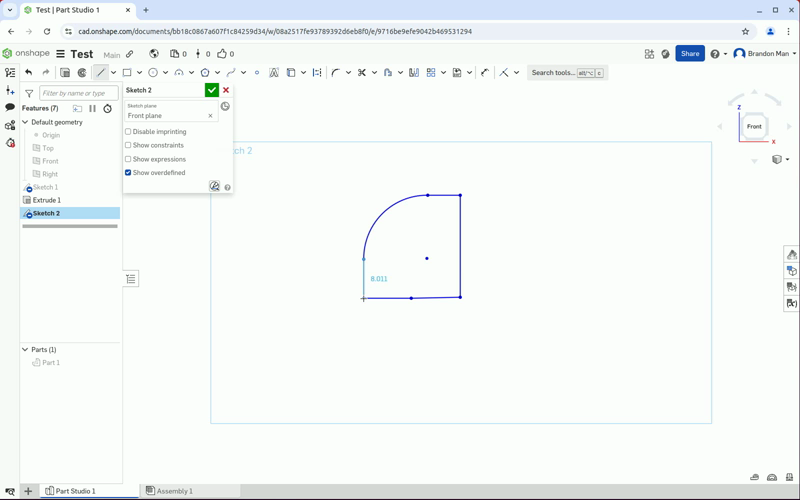
key_up(shift)
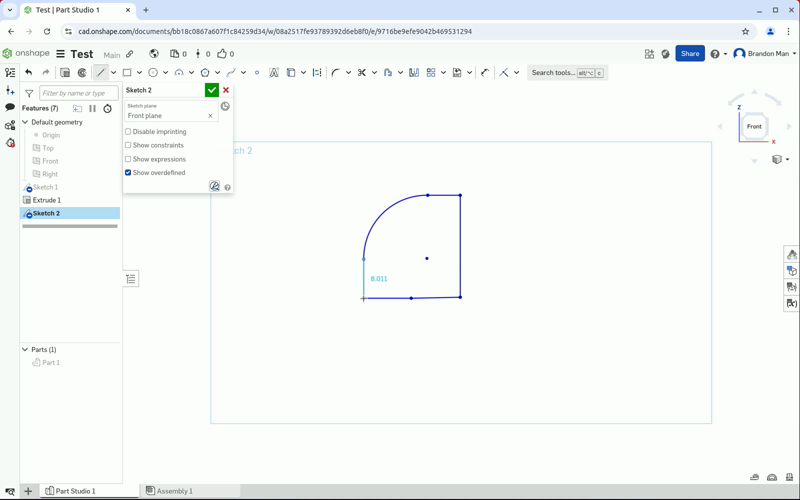
click(363, 298)
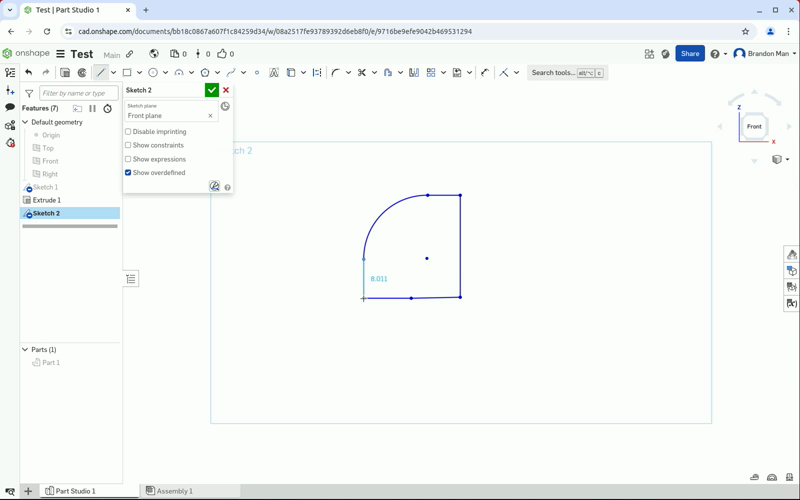
key(esc)
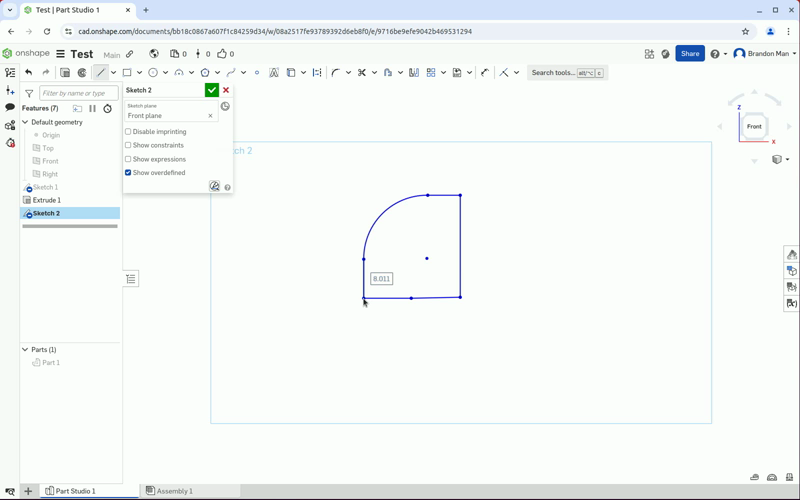
mouse_move(433, 259)
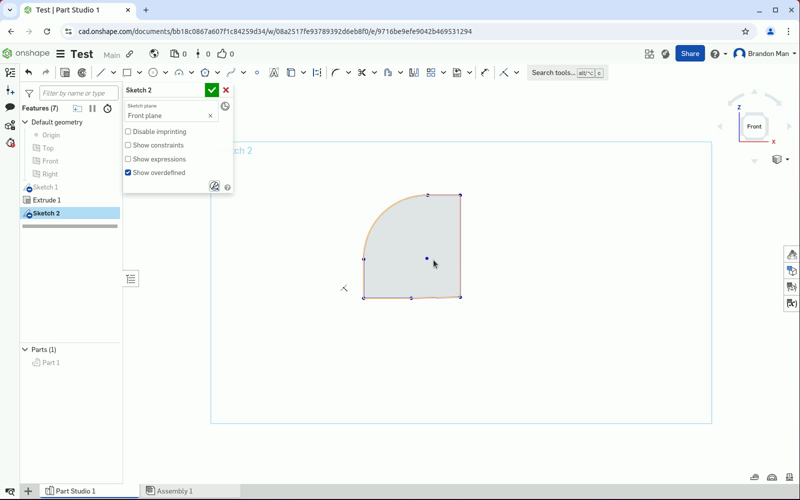
click(433, 259)
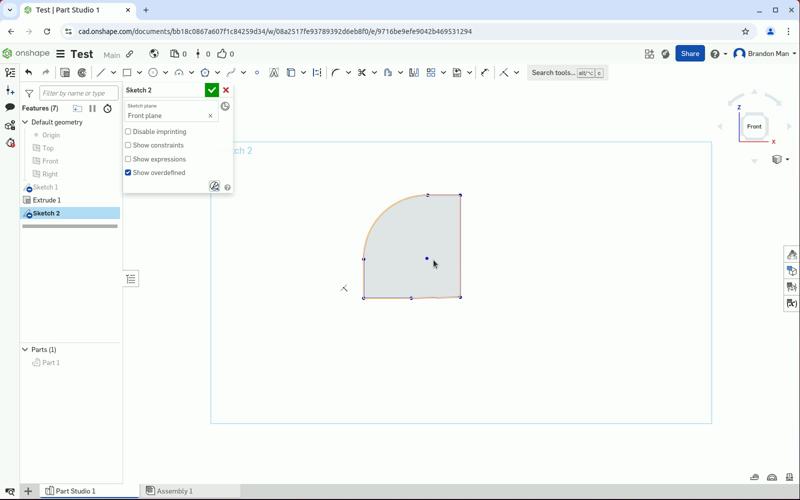
mouse_move(73, 352)
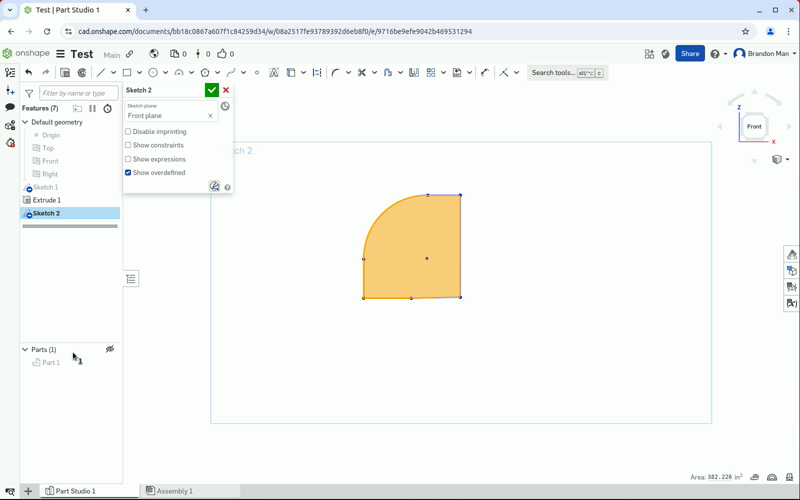
key(shift+y)
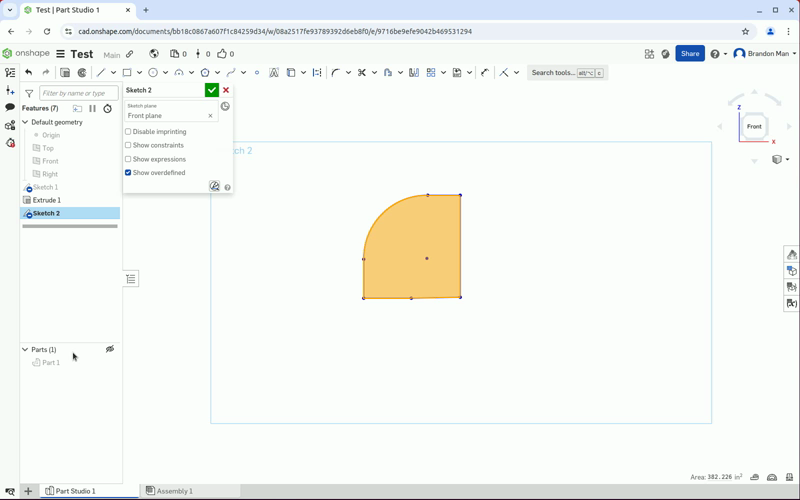
key(shift+e)
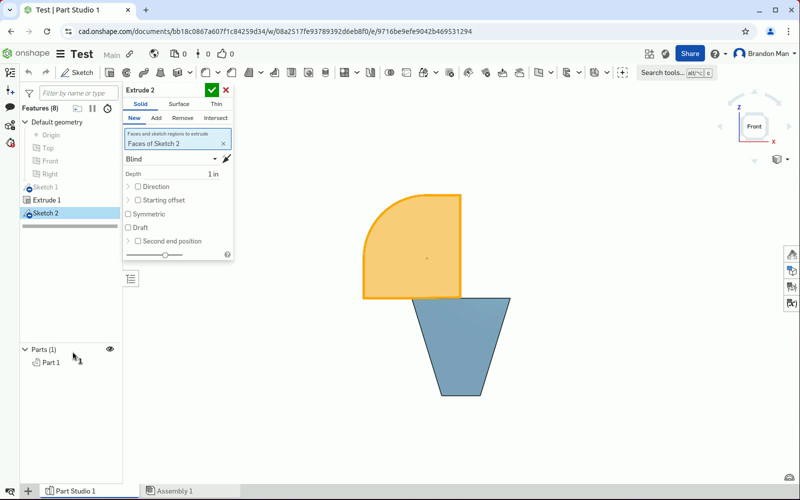
mouse_move(143, 106)
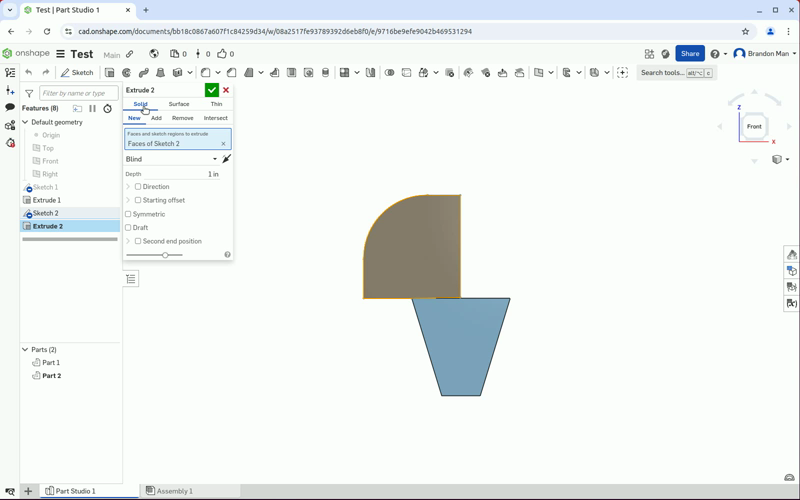
click(143, 106)
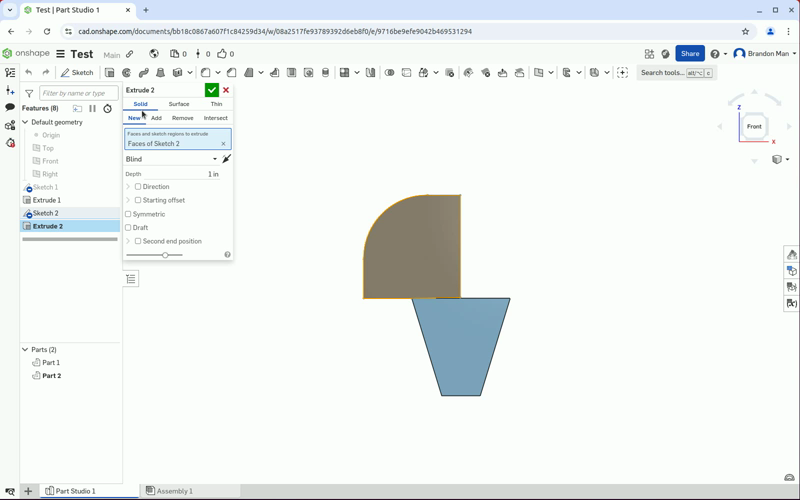
mouse_move(137, 120)
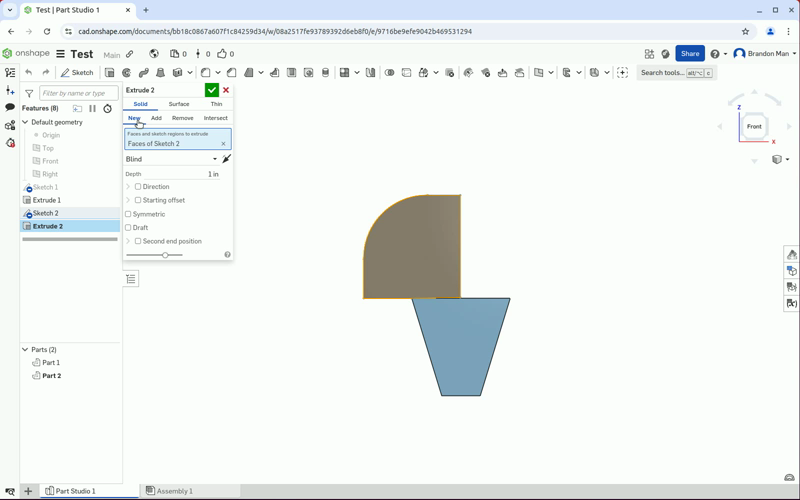
click(137, 120)
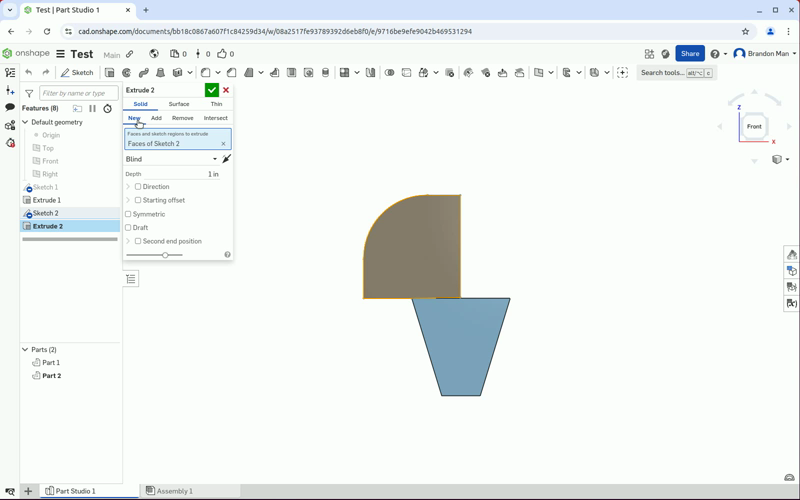
key(tab, 4)
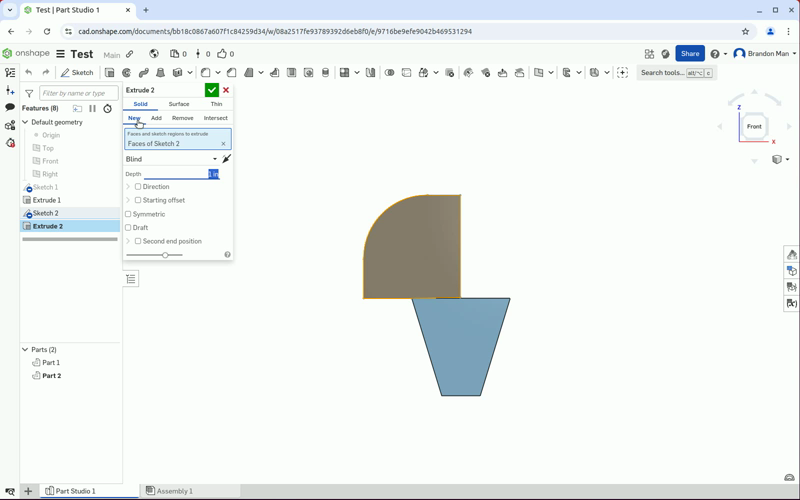
text(6.74)
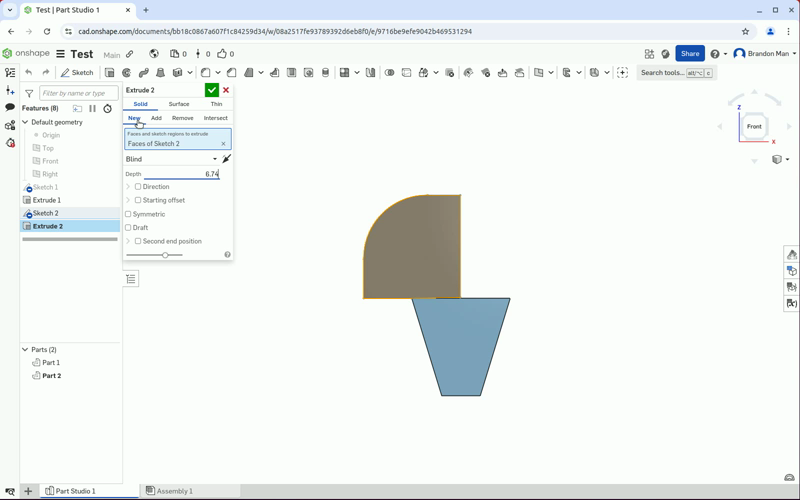
key(tab, 3)
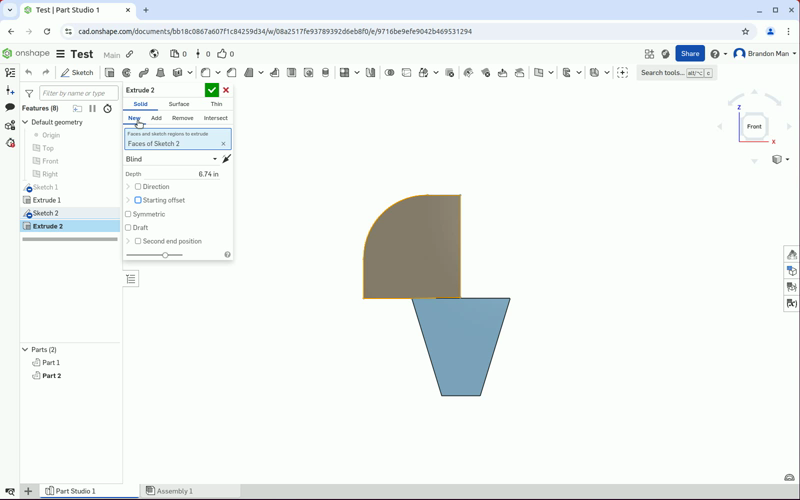
key(tab, 2)
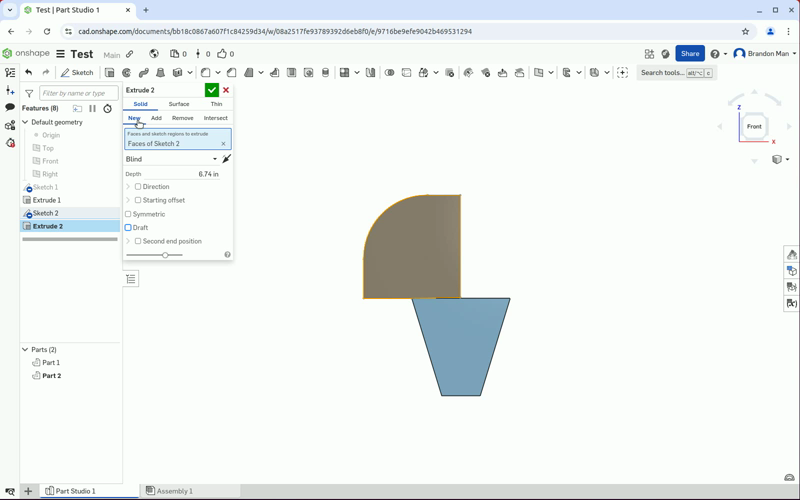
key(space)
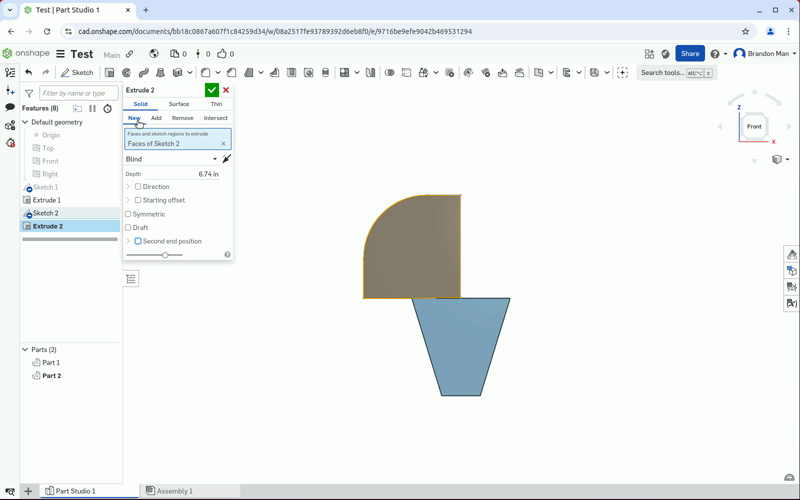
key(tab, 3)
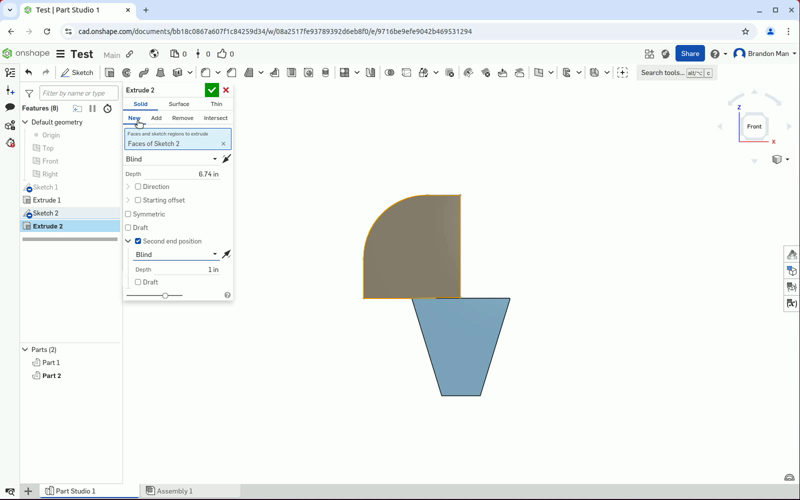
text(6.74)
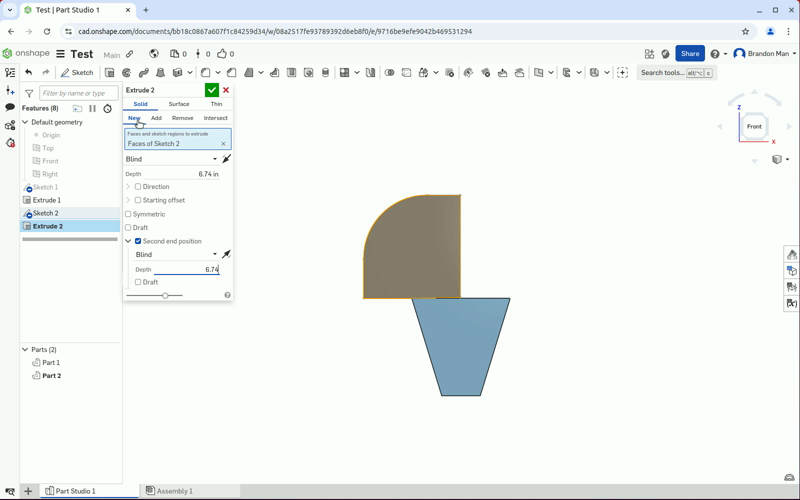
key(enter)
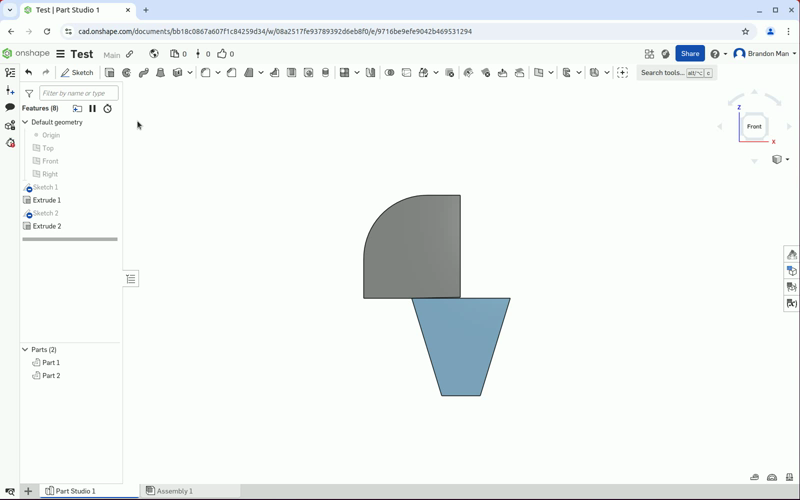
key(shift+h)
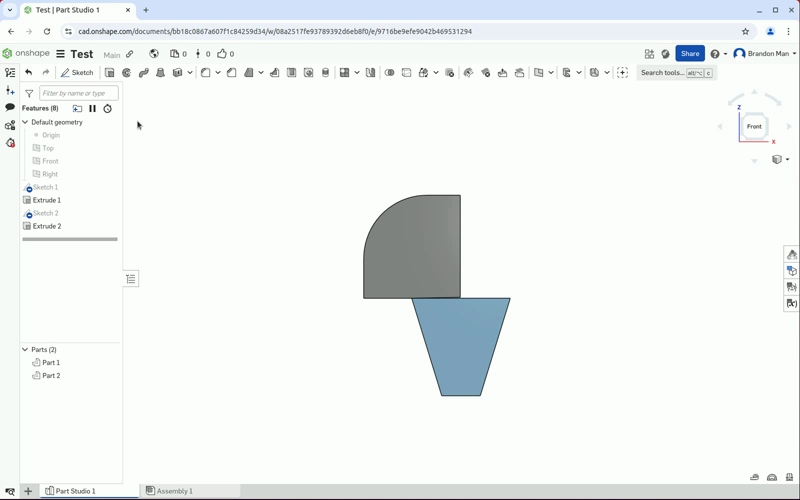
key(shift+h)
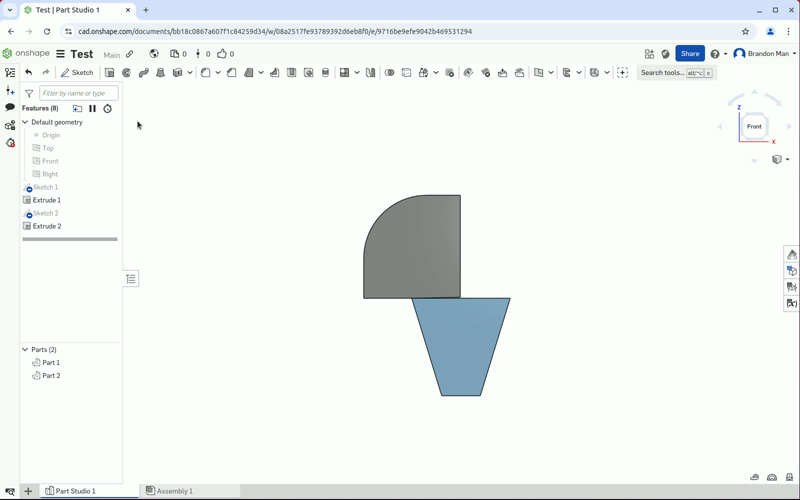
mouse_move(73, 189)
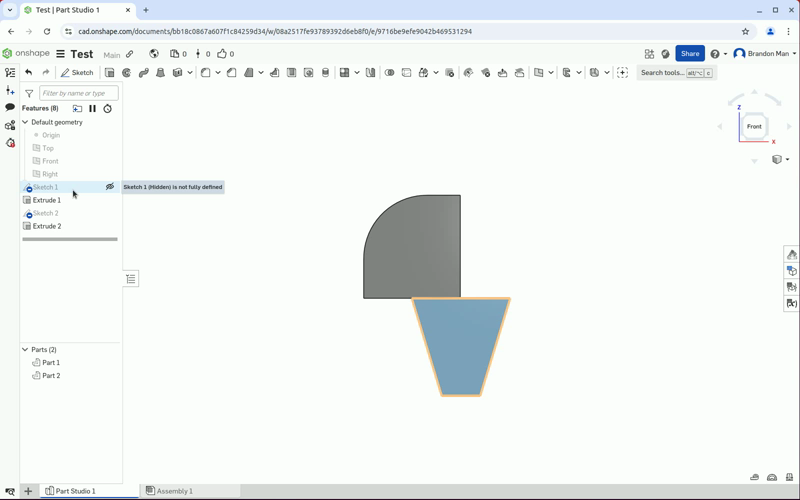
click(73, 189)
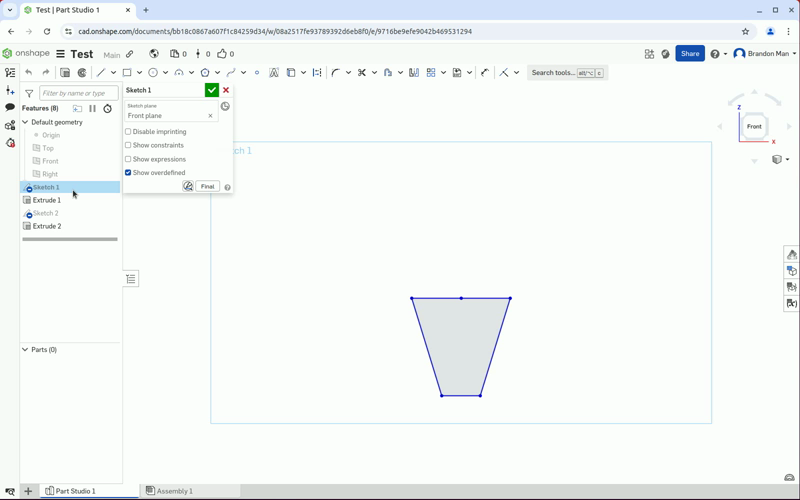
mouse_move(229, 92)
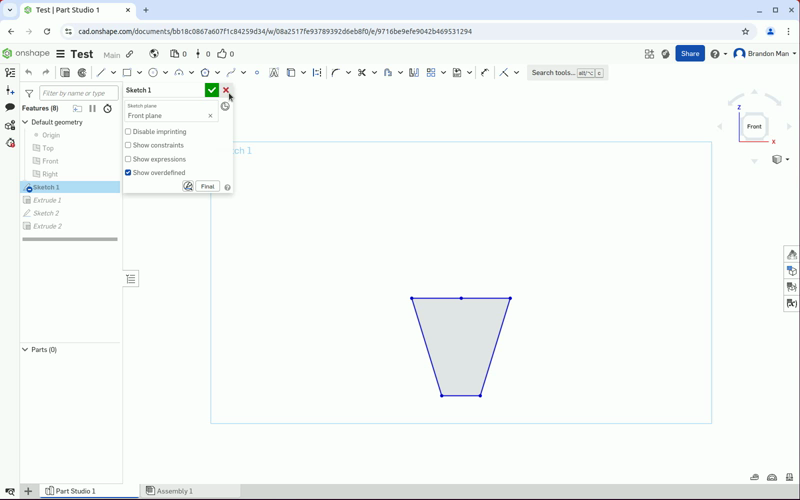
click(229, 92)
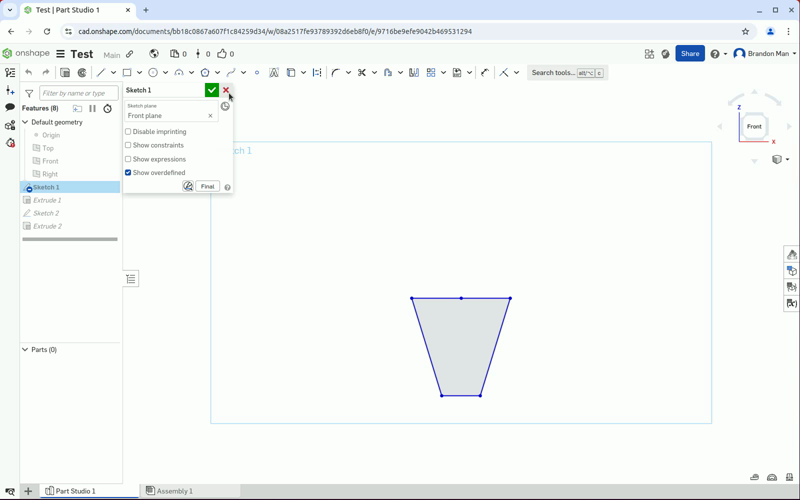
key(shift+s)
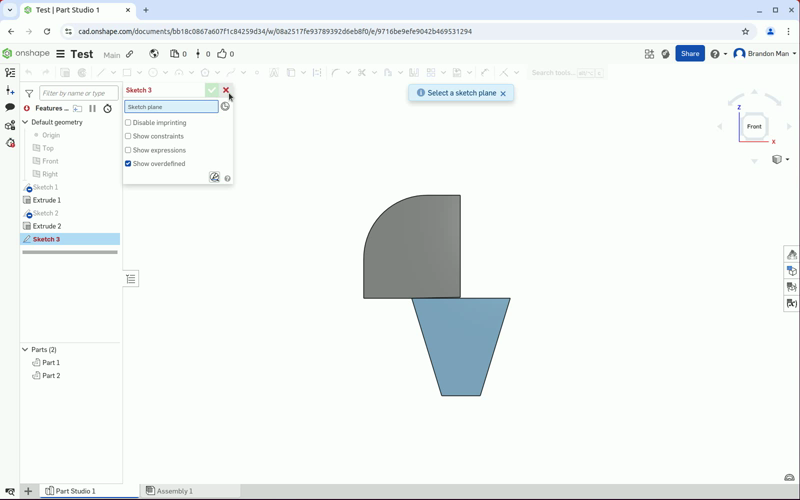
mouse_move(73, 163)
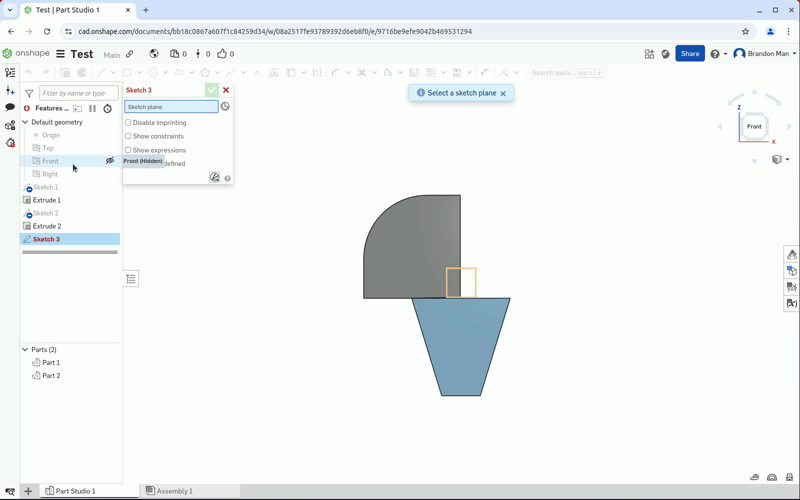
click(73, 163)
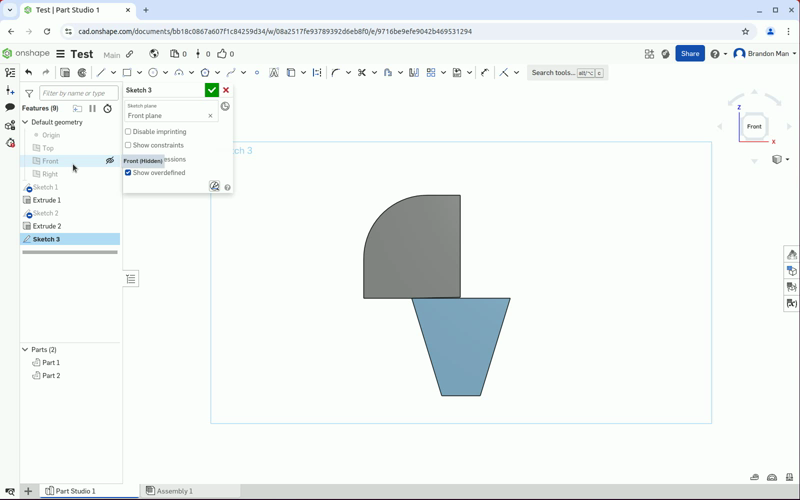
mouse_move(73, 352)
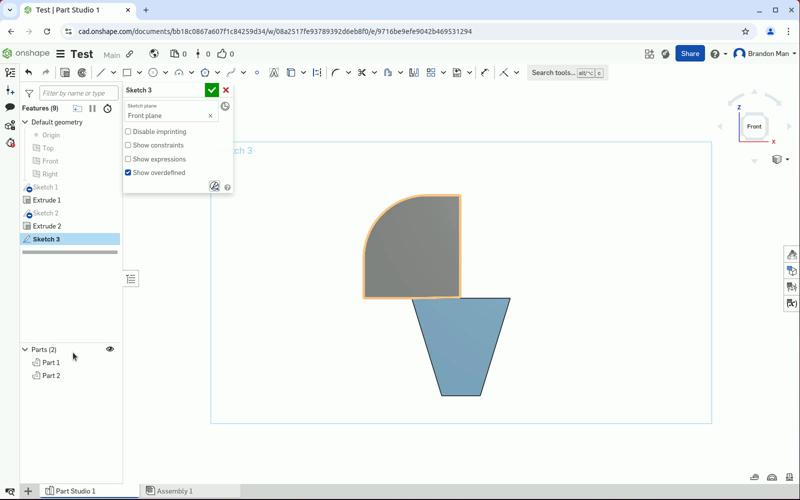
key(y)
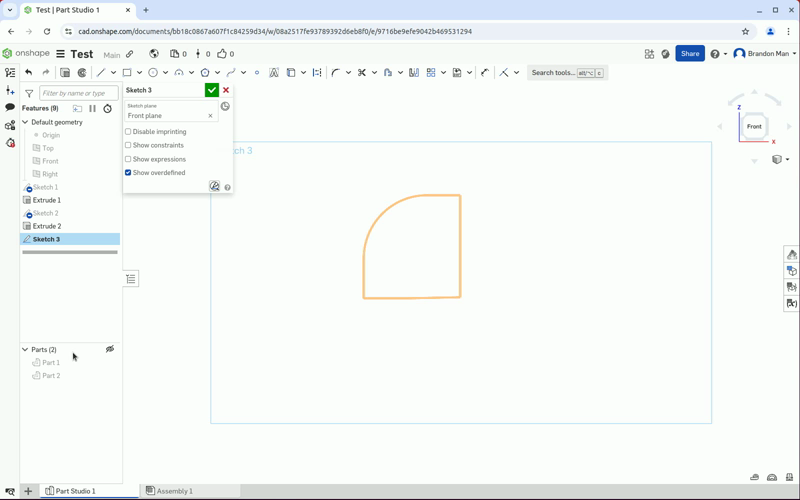
key(l)
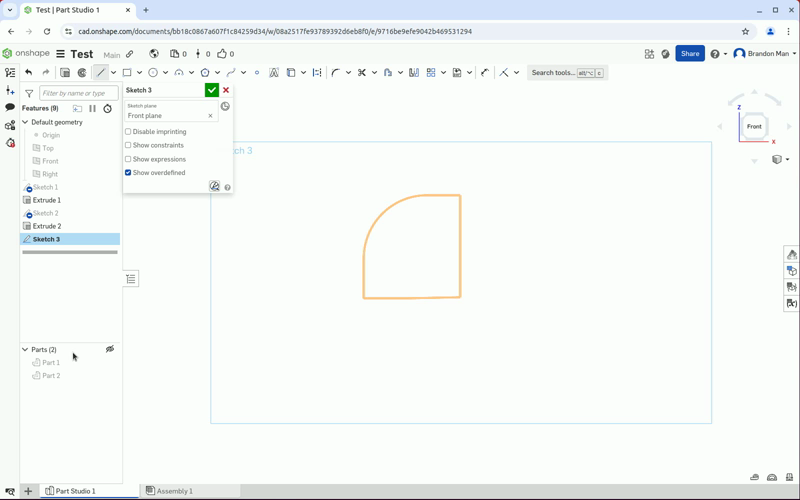
key_down(shift)
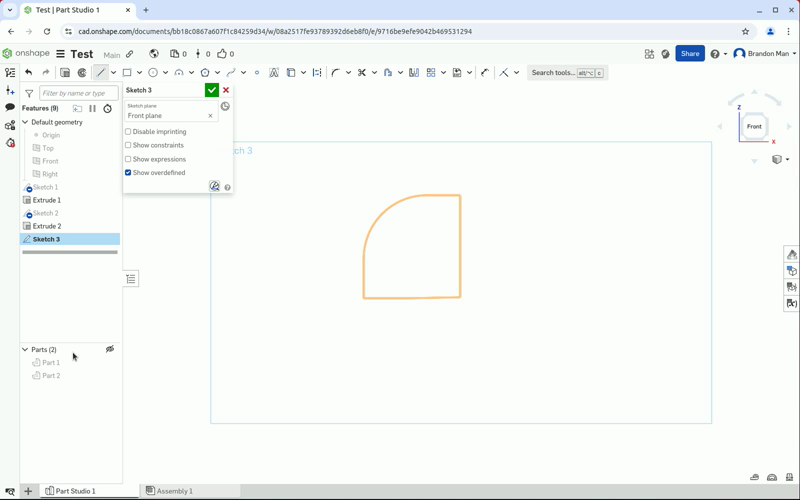
mouse_move(460, 298)
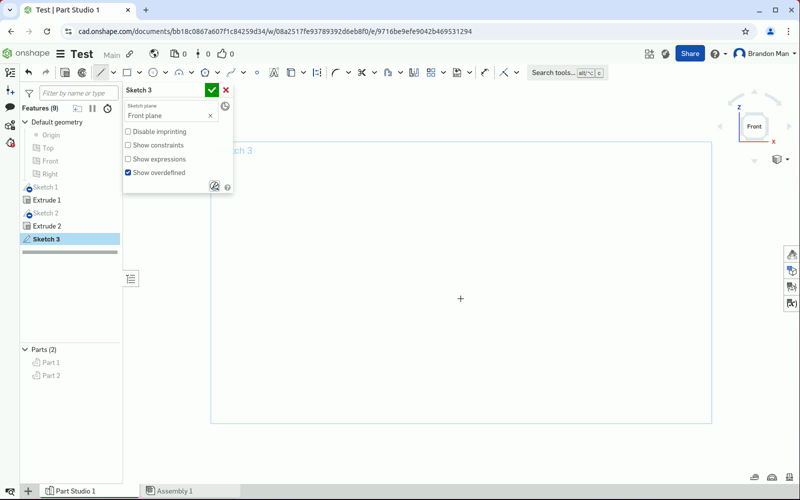
click(460, 298)
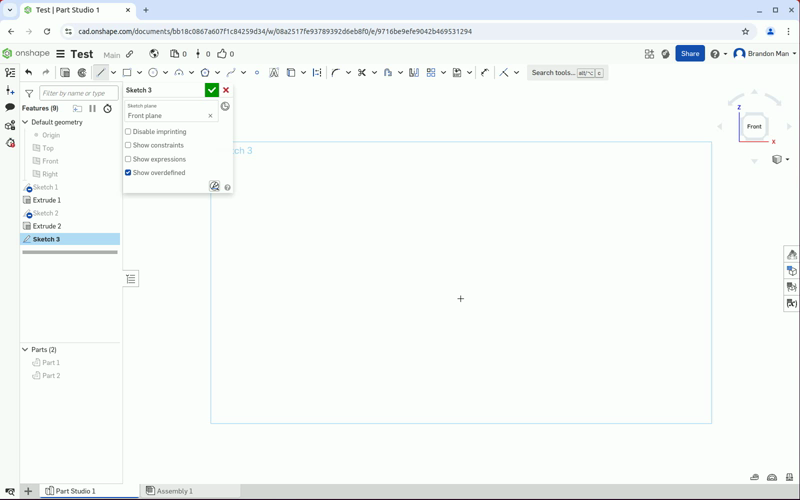
key_up(shift)
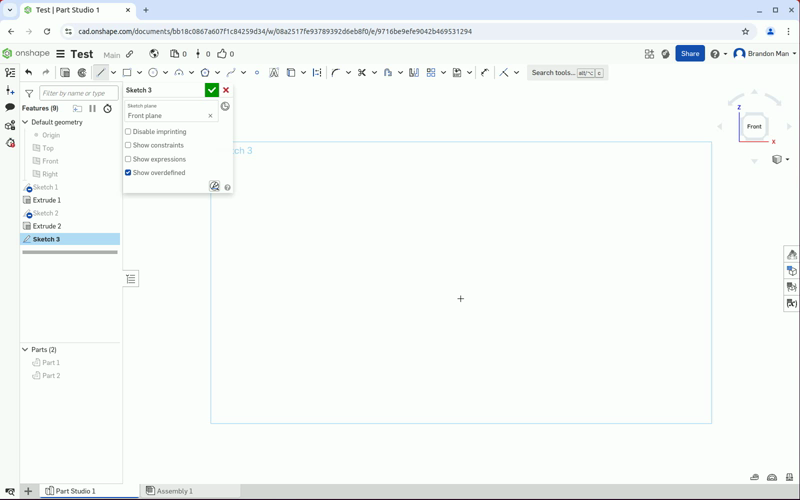
key_down(shift)
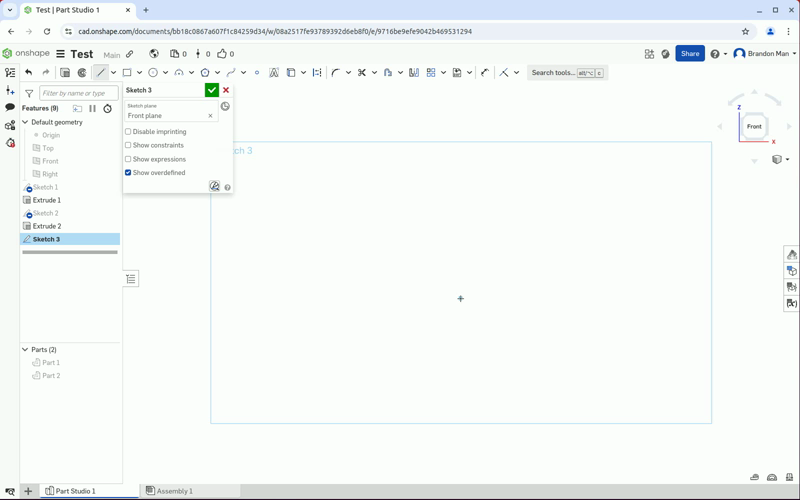
mouse_move(490, 298)
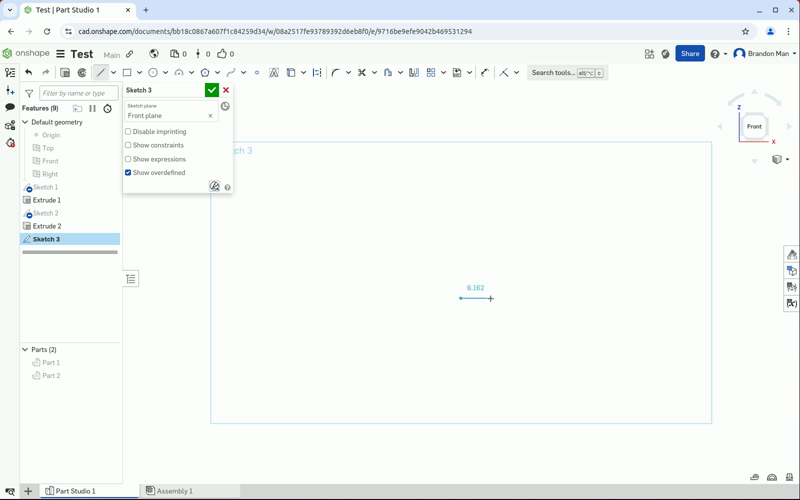
mouse_move(509, 298)
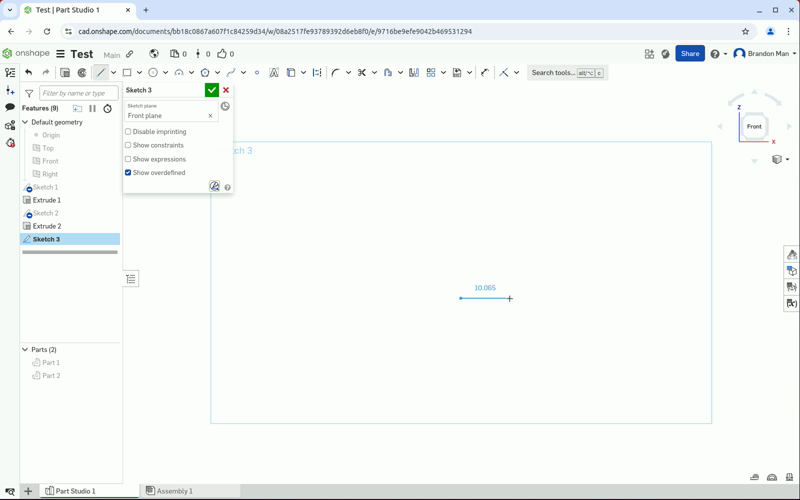
click(509, 298)
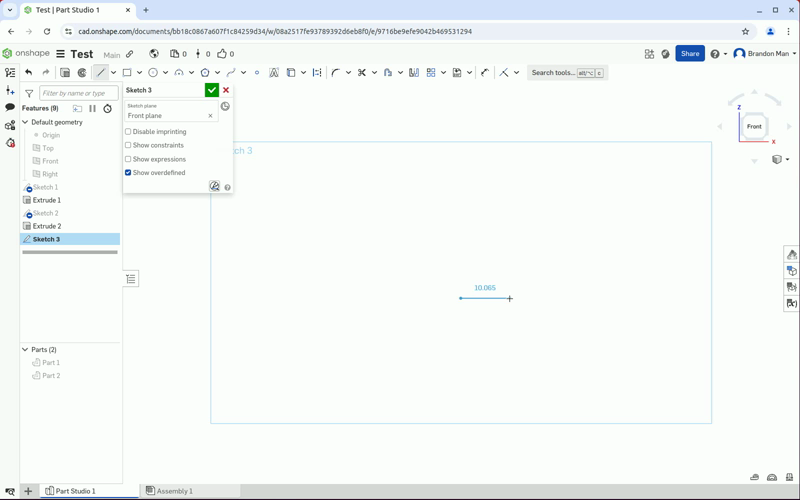
key_up(shift)
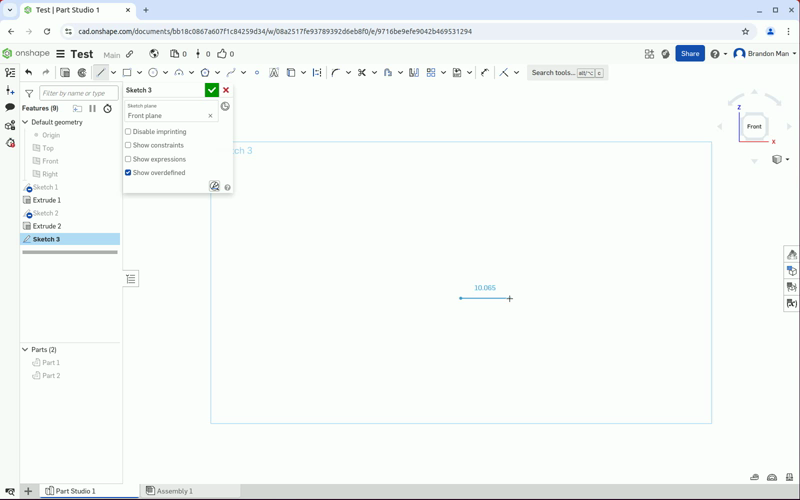
key_down(shift)
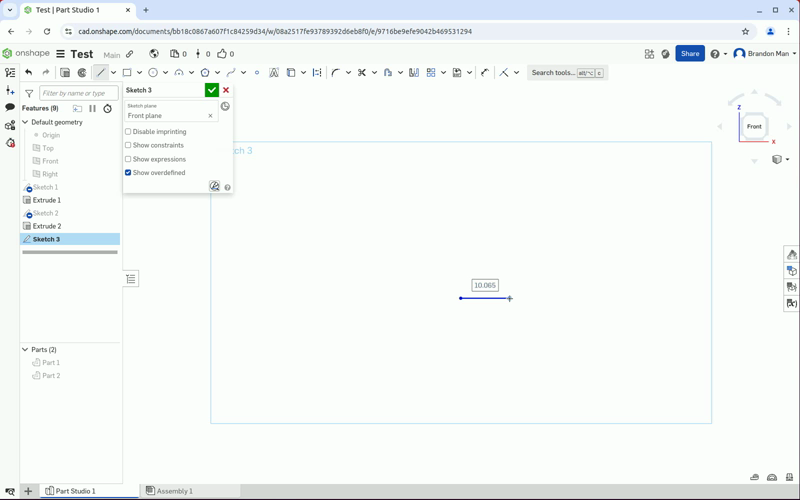
mouse_move(539, 298)
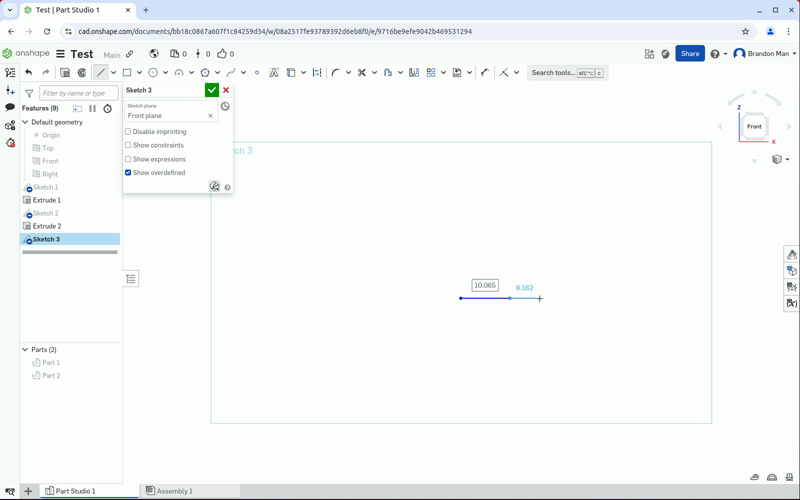
mouse_move(557, 298)
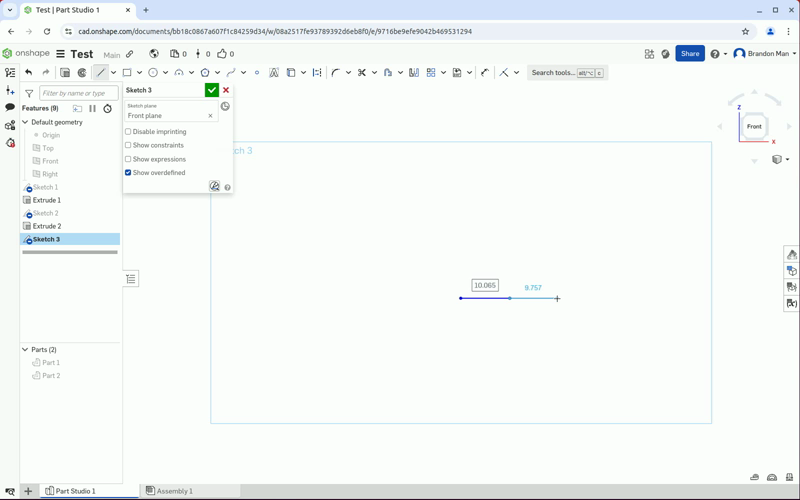
click(557, 298)
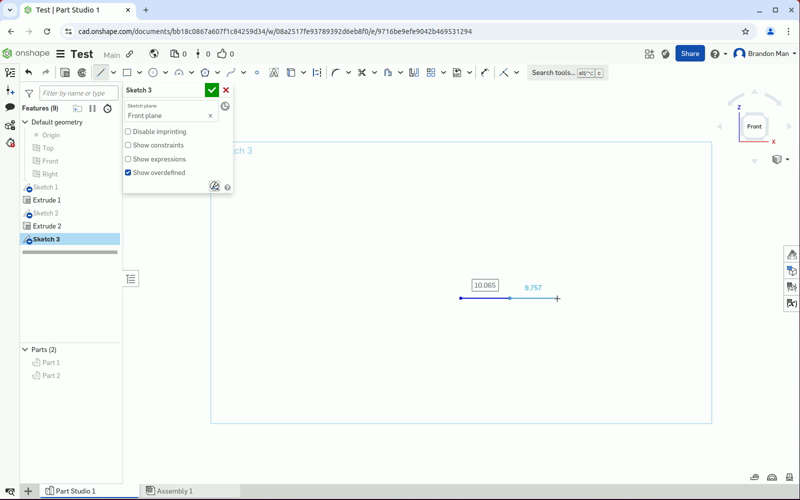
key_up(shift)
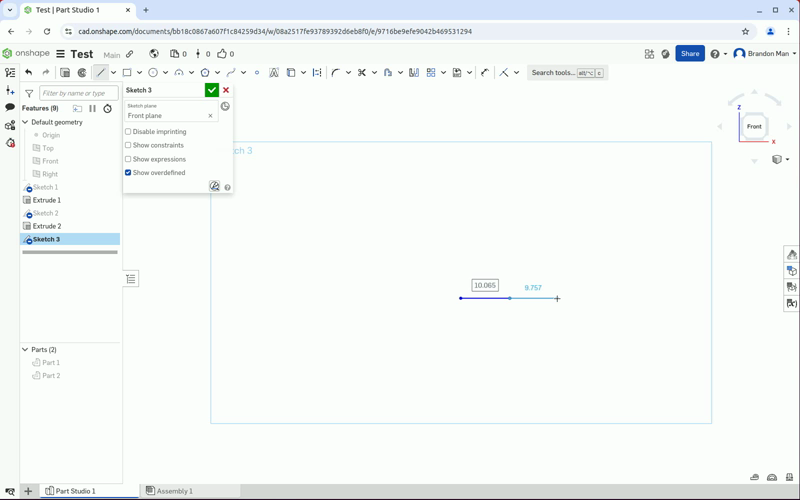
key_down(shift)
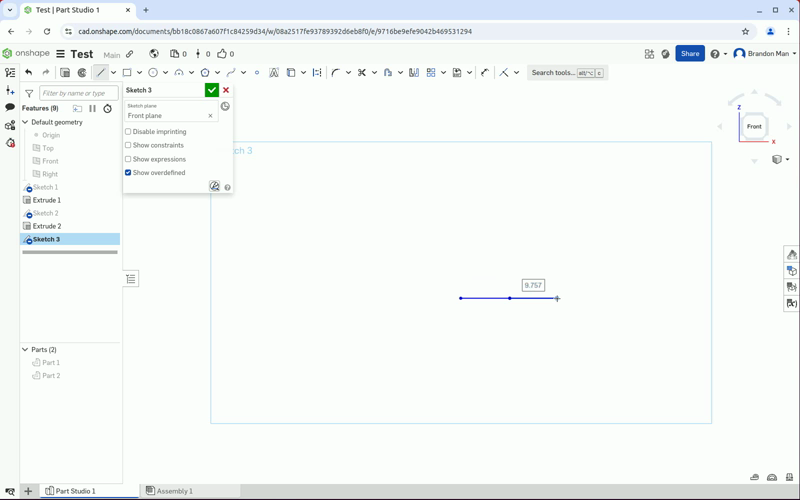
mouse_move(587, 298)
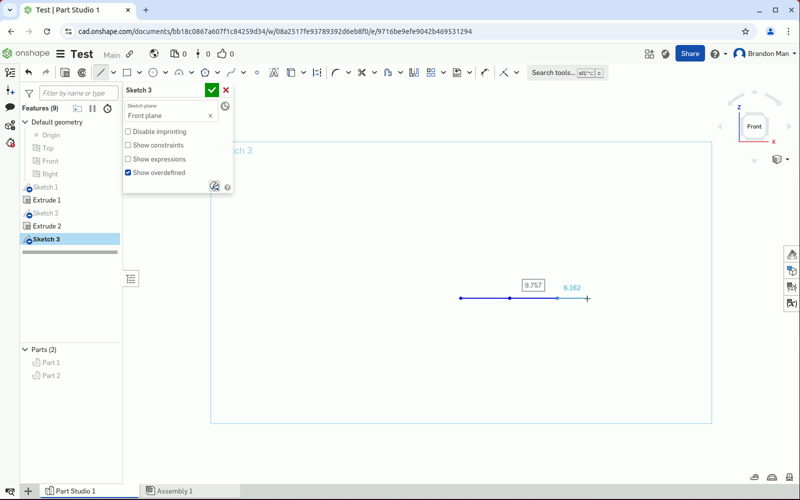
mouse_move(557, 259)
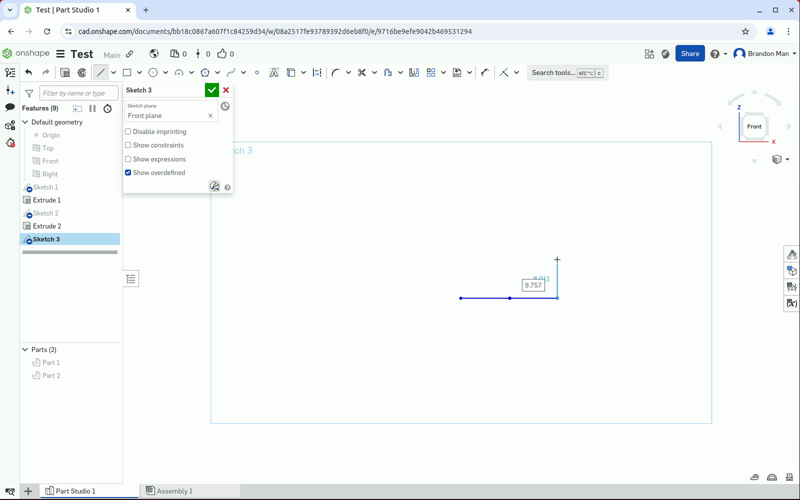
click(557, 259)
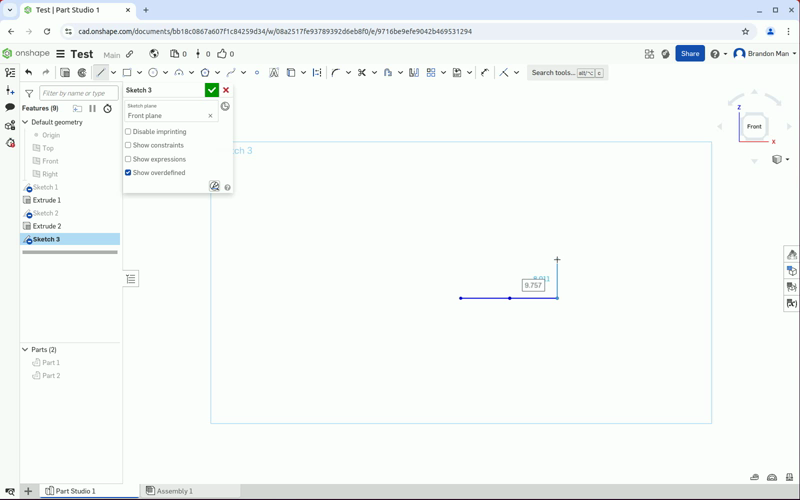
key_up(shift)
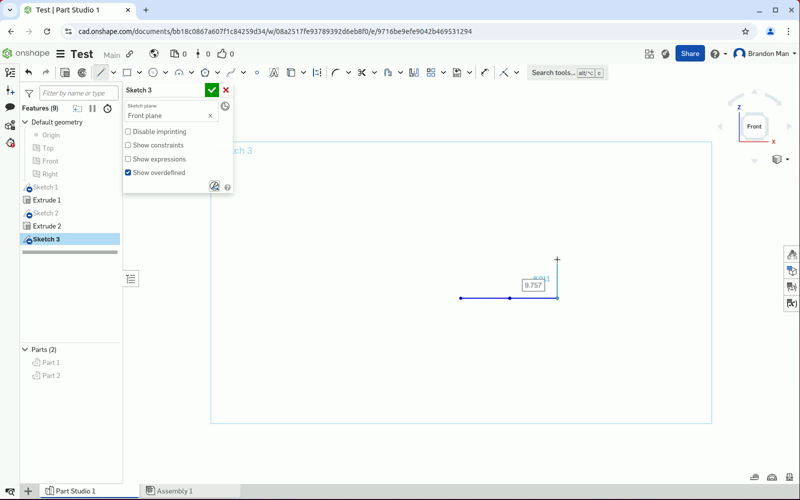
key(esc)
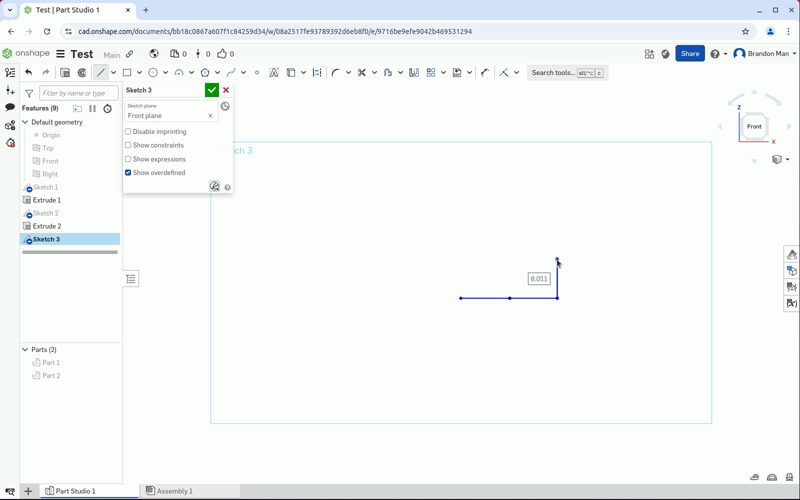
key(a)
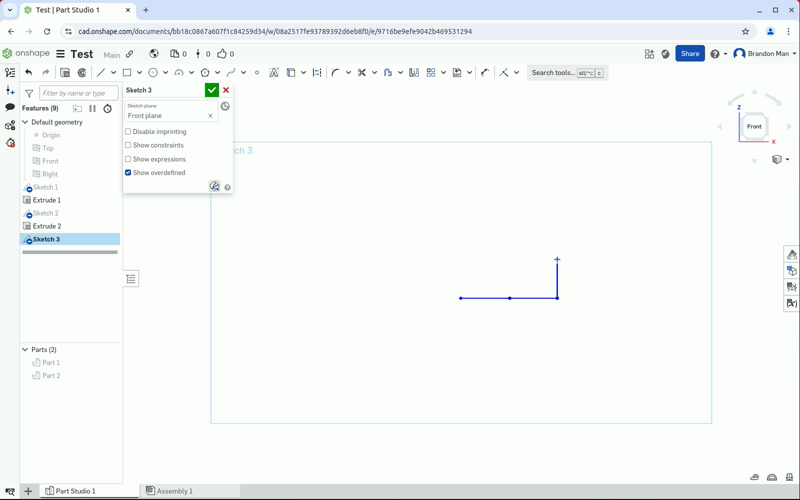
mouse_move(557, 259)
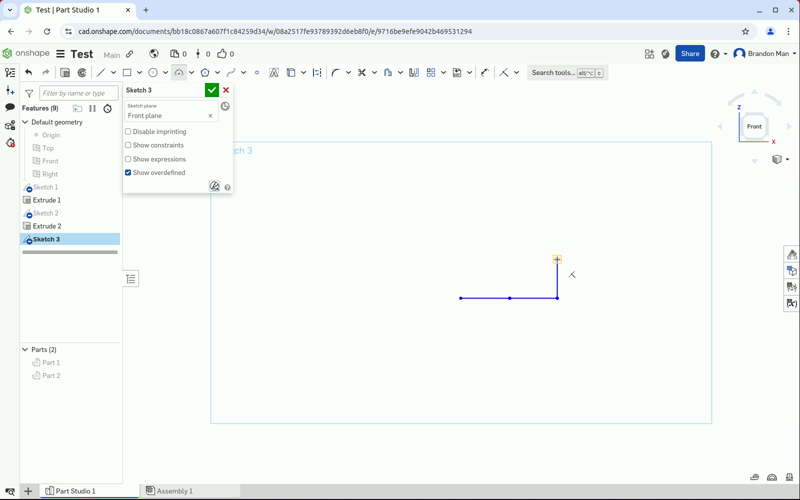
click(557, 259)
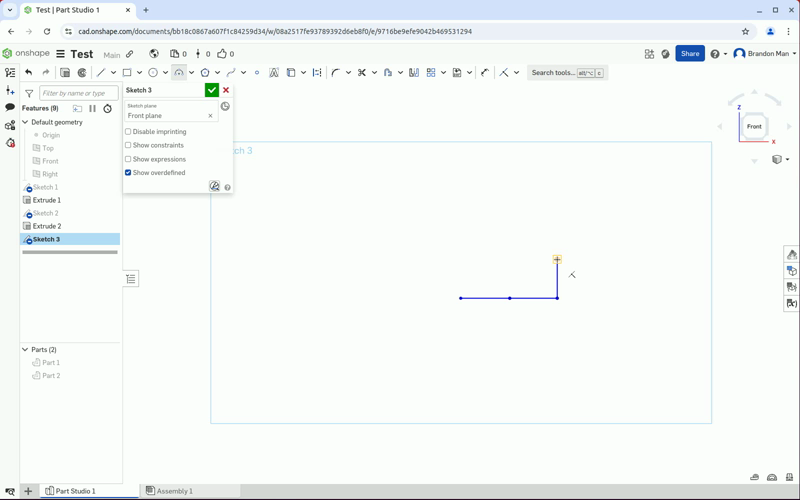
key_down(shift)
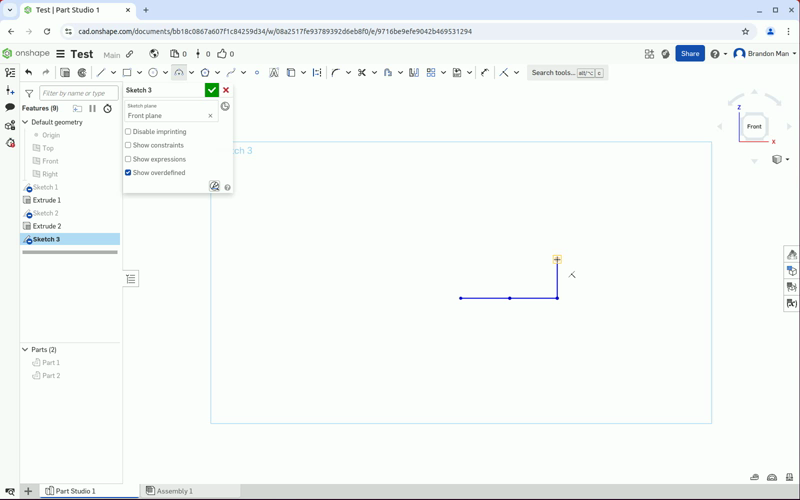
mouse_move(493, 195)
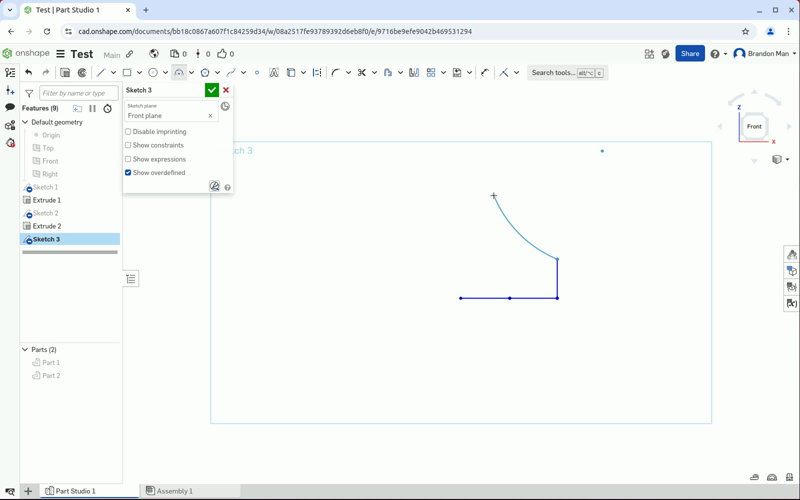
click(493, 195)
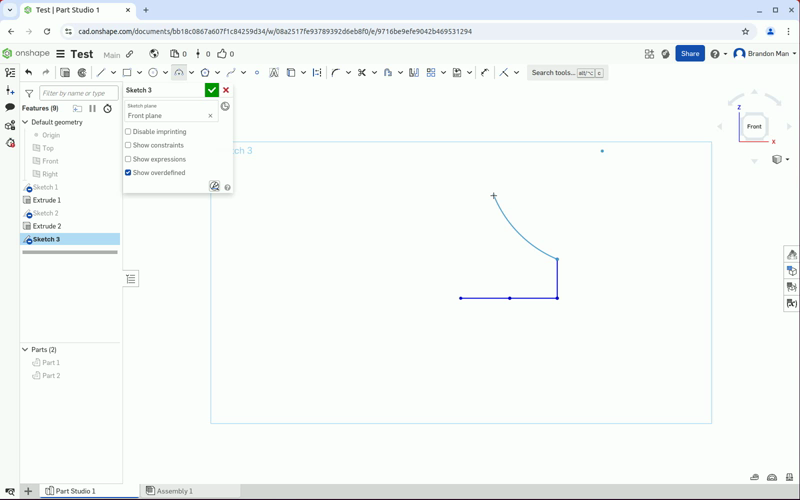
mouse_move(538, 213)
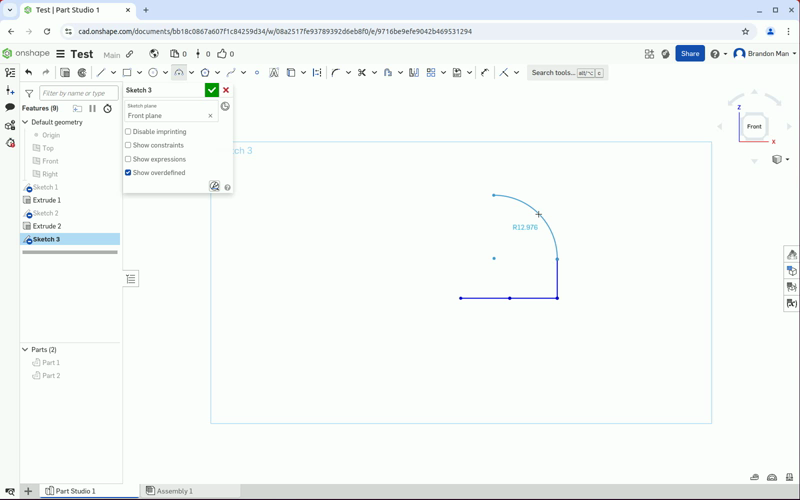
click(538, 213)
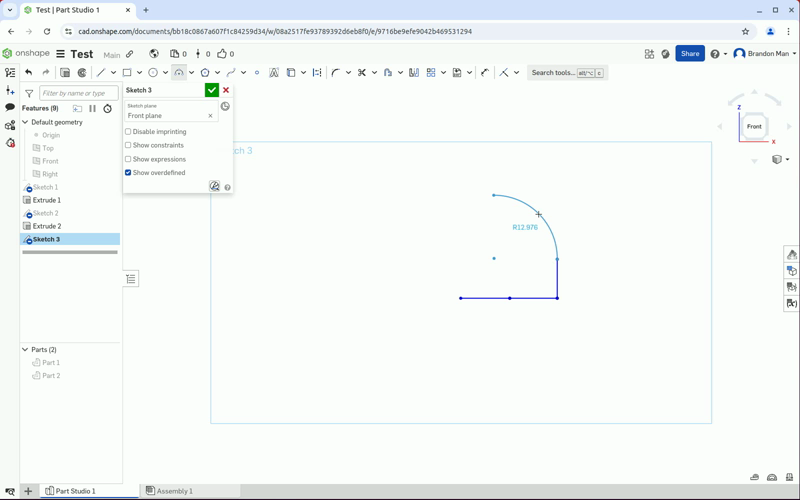
key_up(shift)
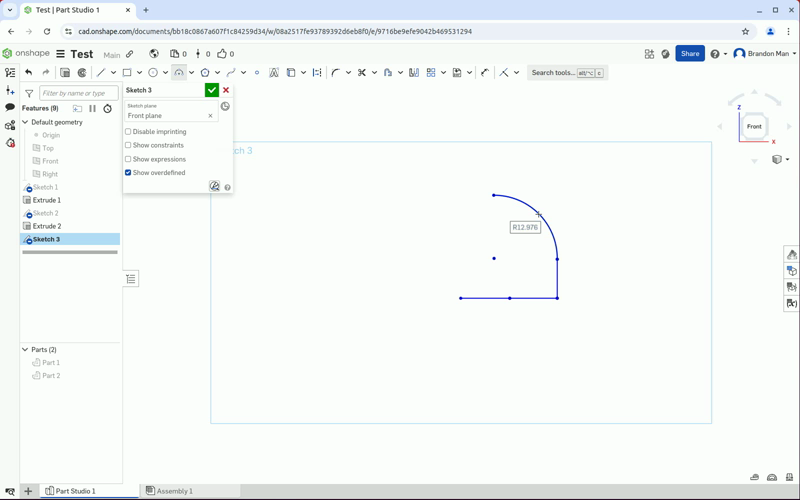
key(esc)
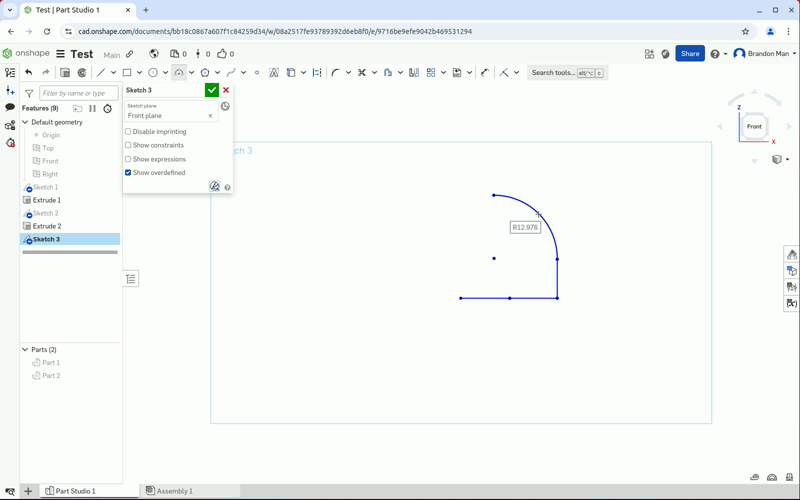
key(l)
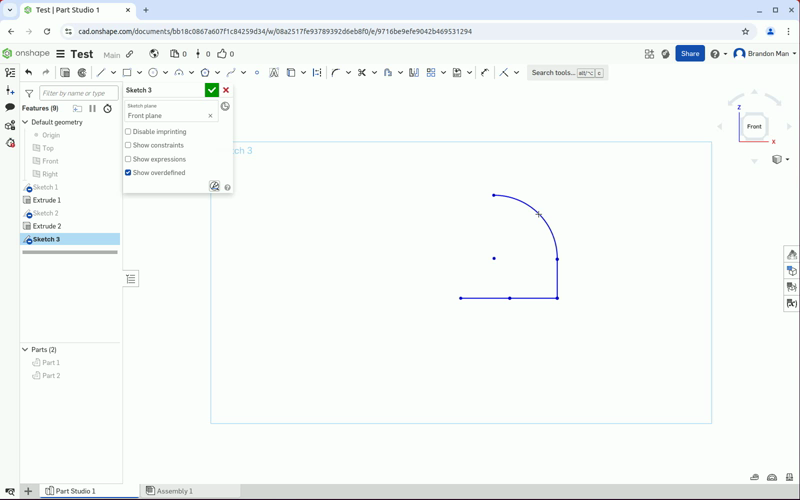
mouse_move(493, 195)
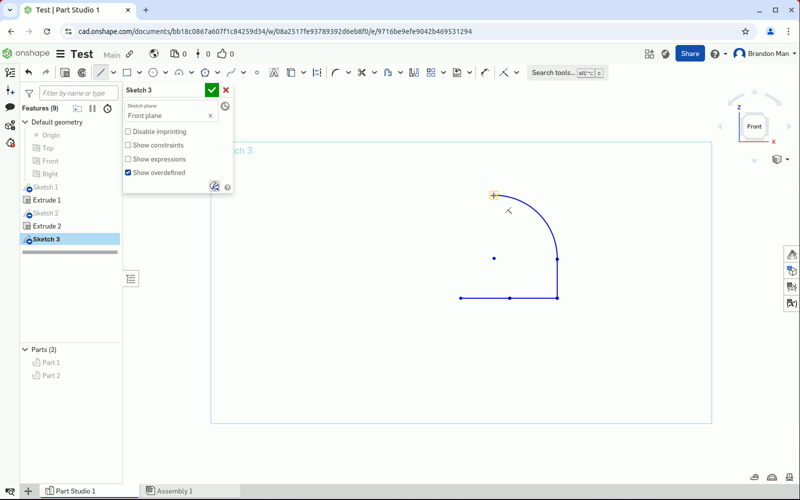
click(493, 195)
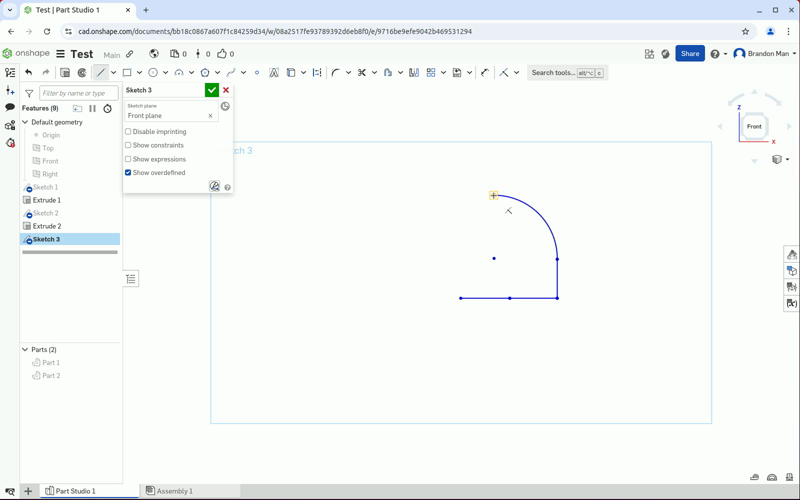
key_down(shift)
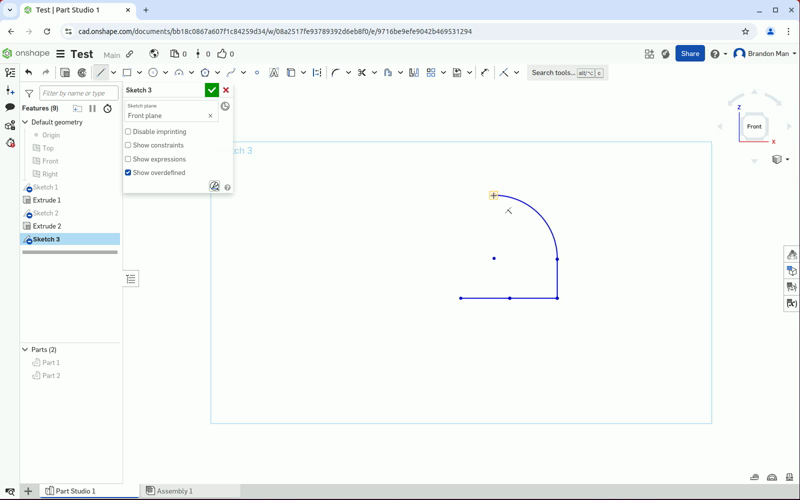
mouse_move(523, 195)
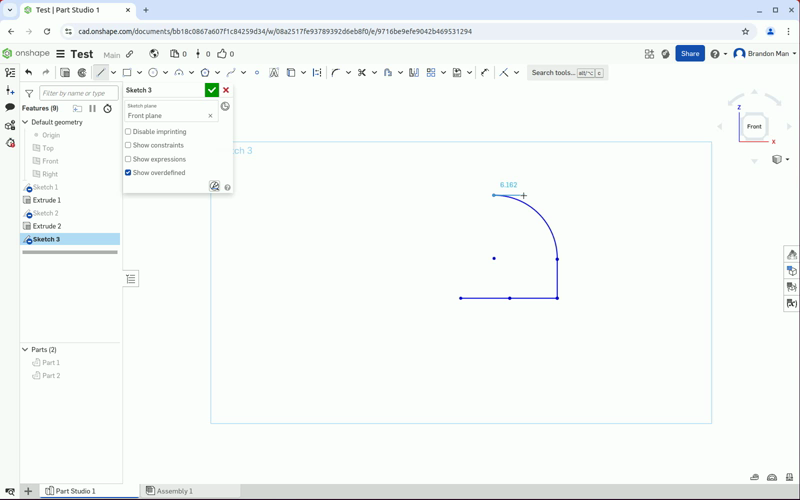
mouse_move(460, 195)
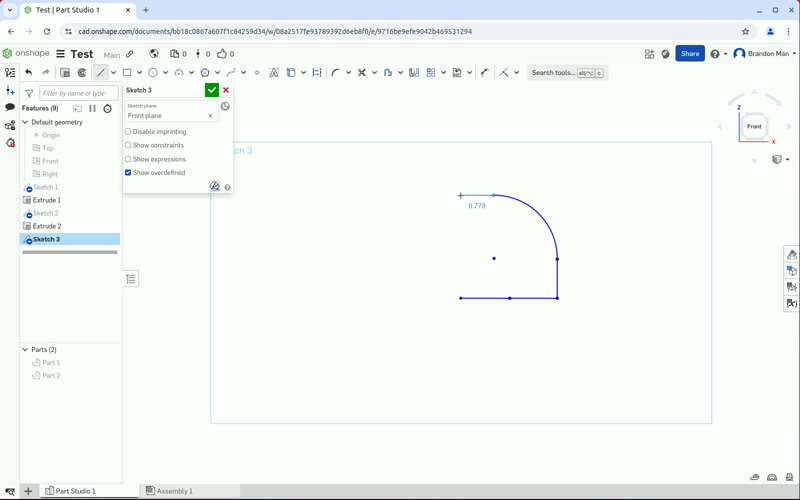
click(460, 195)
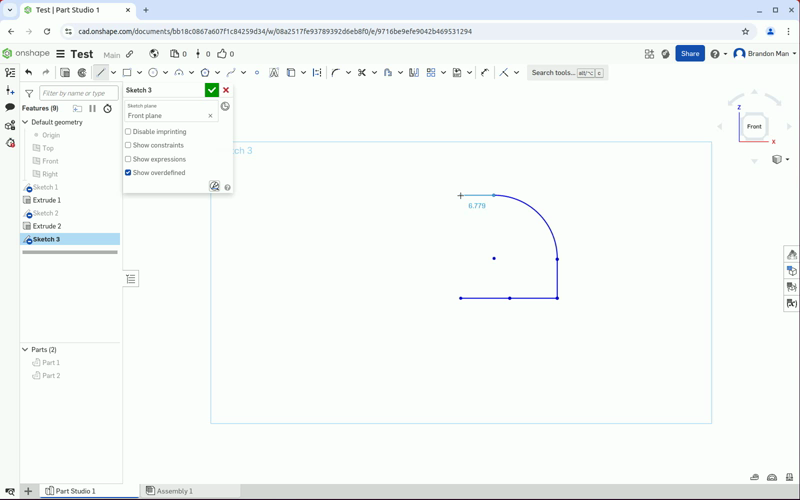
key_up(shift)
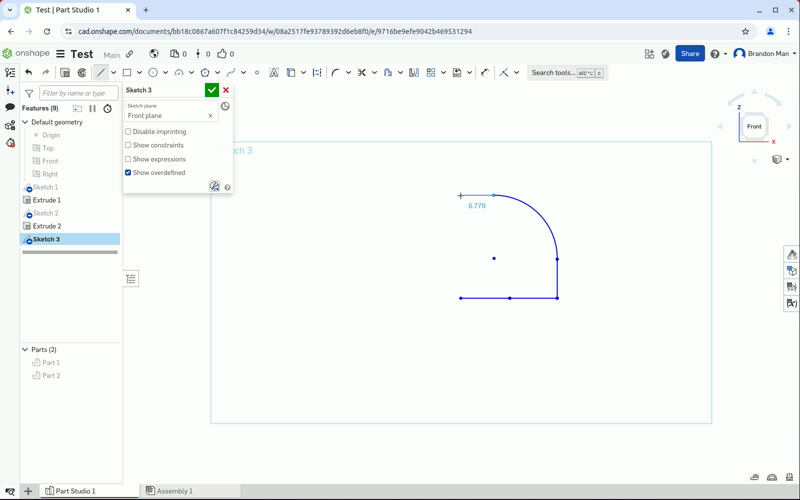
key_down(shift)
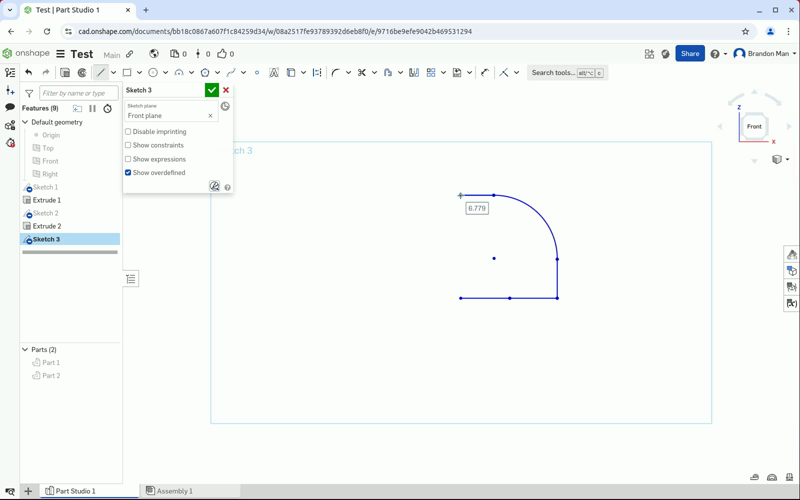
mouse_move(460, 297)
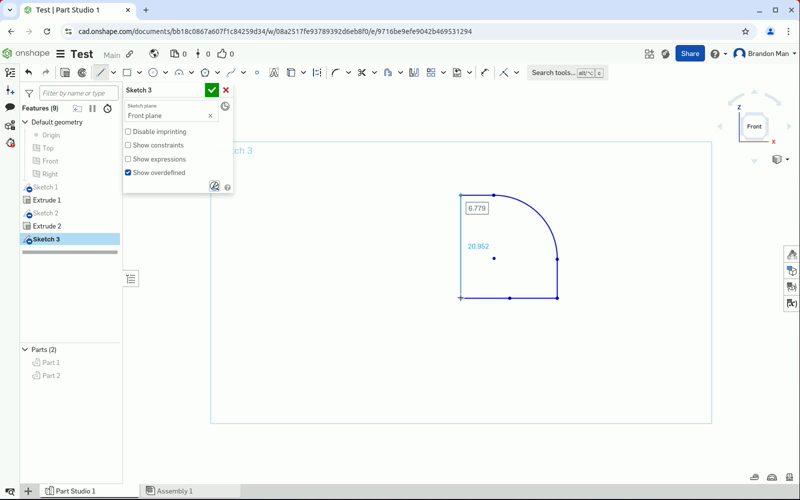
scroll(6)
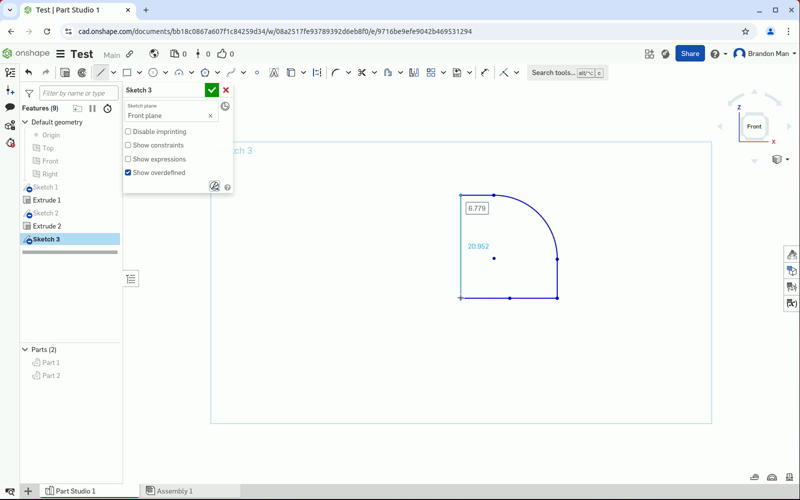
scroll(6)
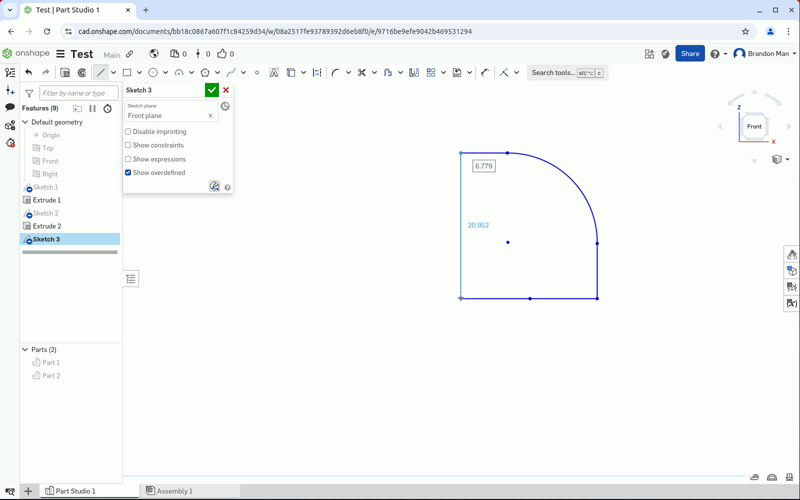
scroll(6)
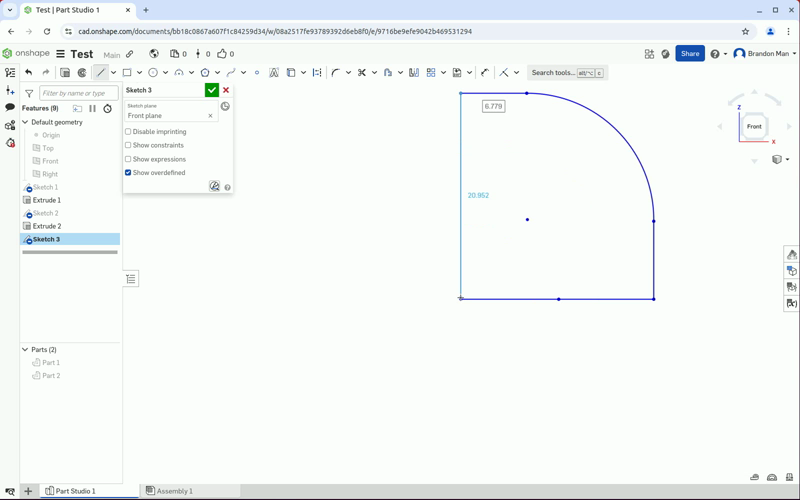
scroll(6)
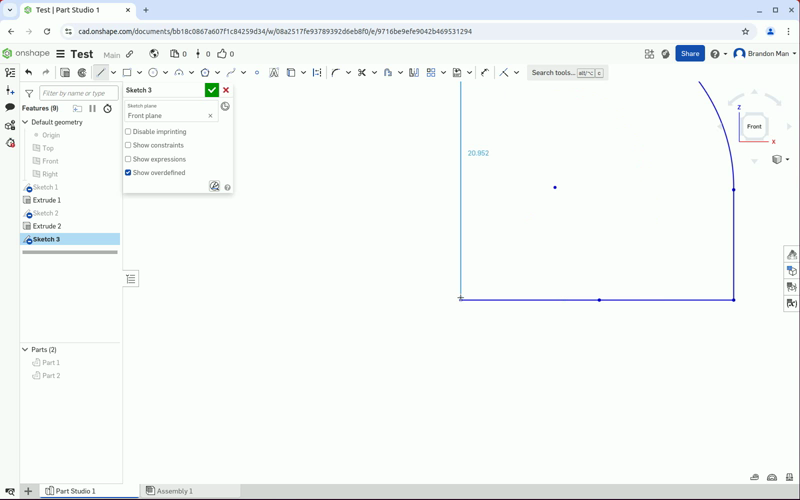
scroll(6)
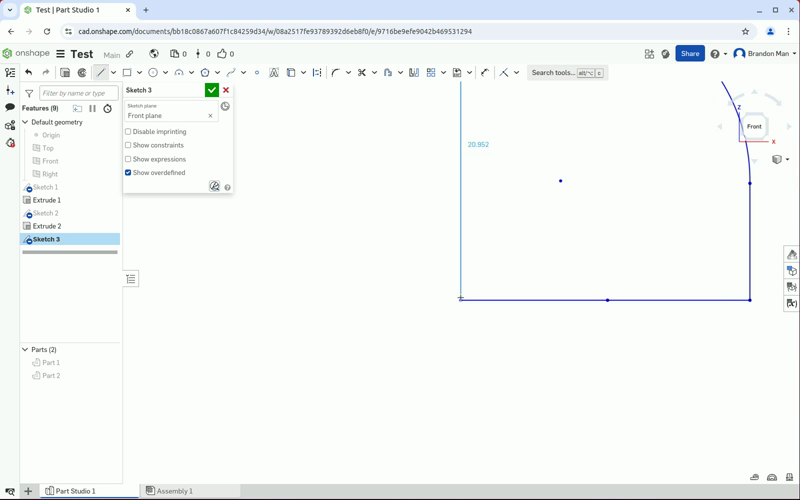
scroll(6)
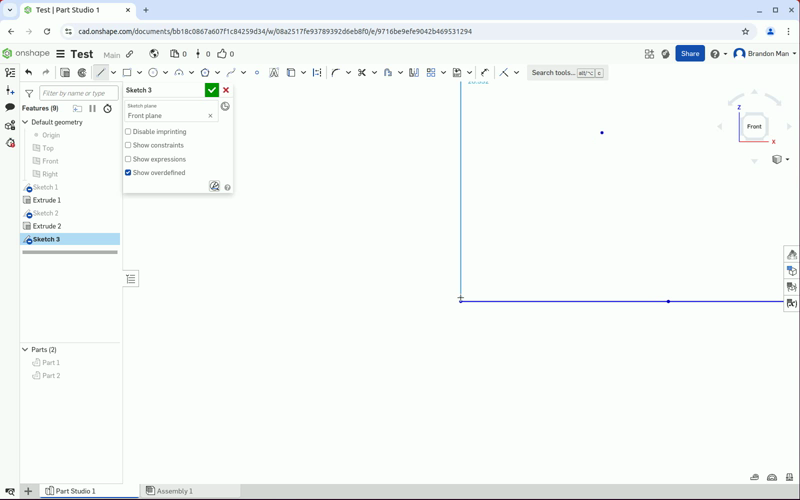
scroll(6)
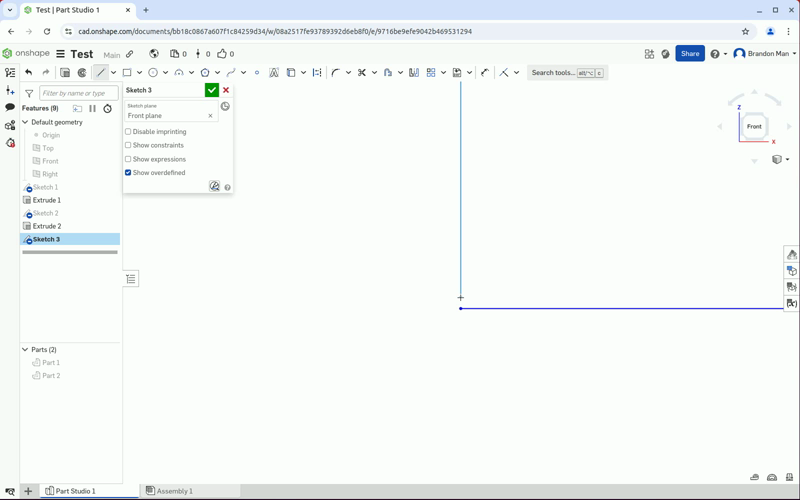
click(460, 297)
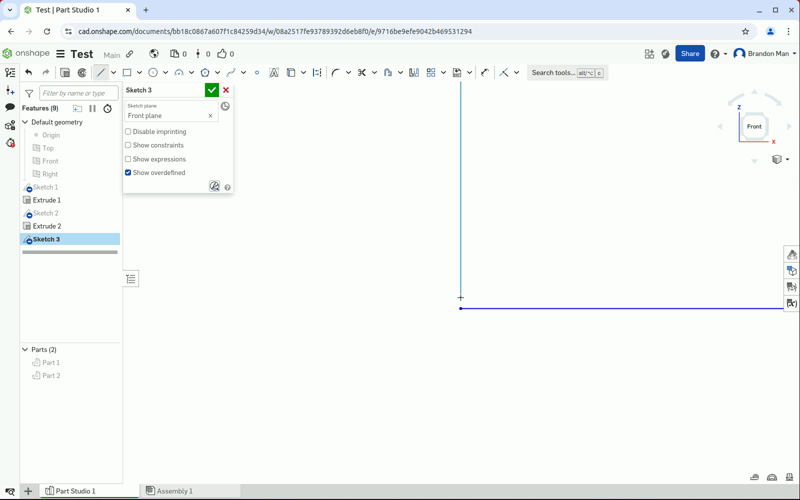
scroll(-6)
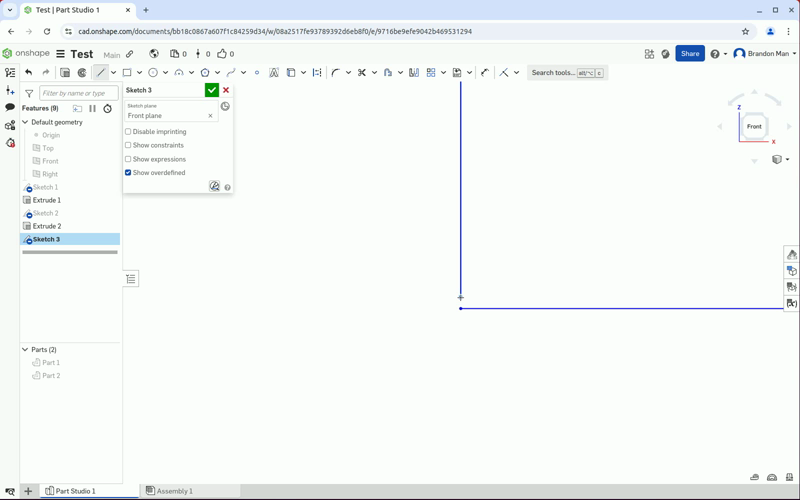
scroll(-6)
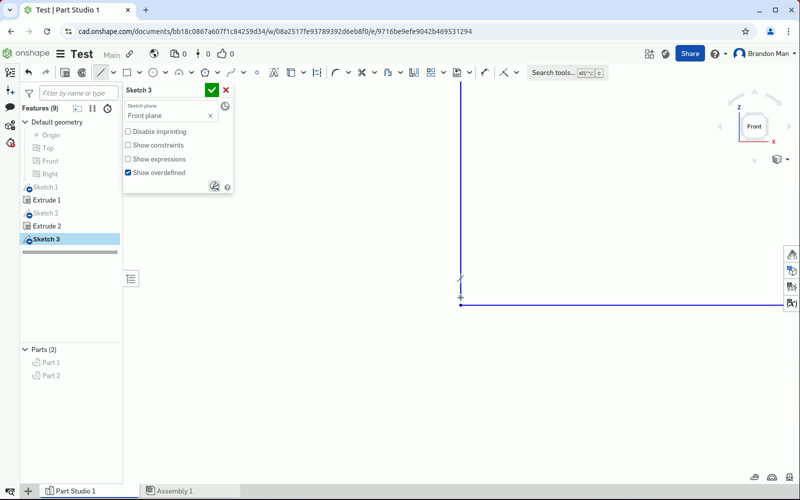
scroll(-6)
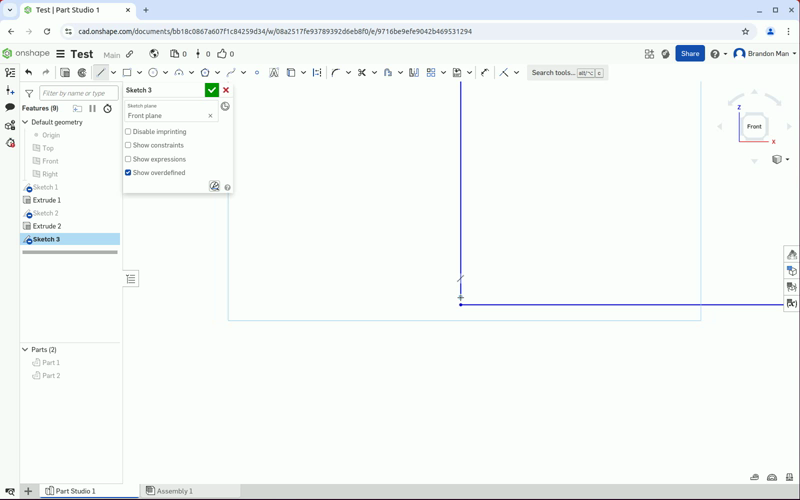
scroll(-6)
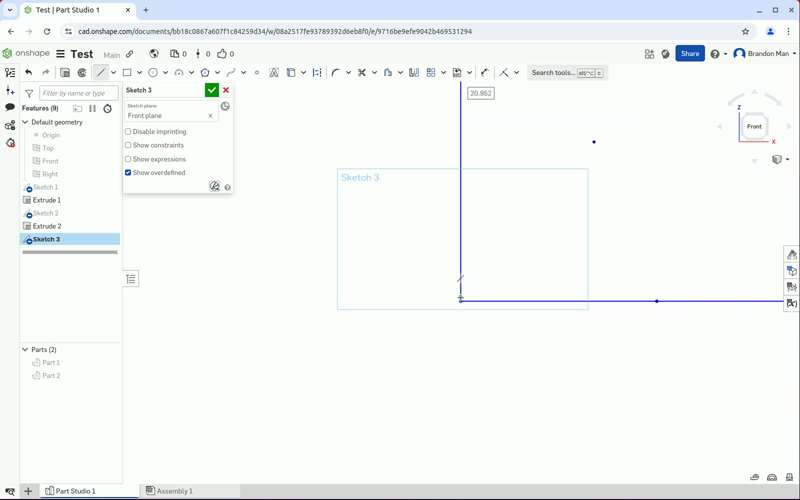
scroll(-6)
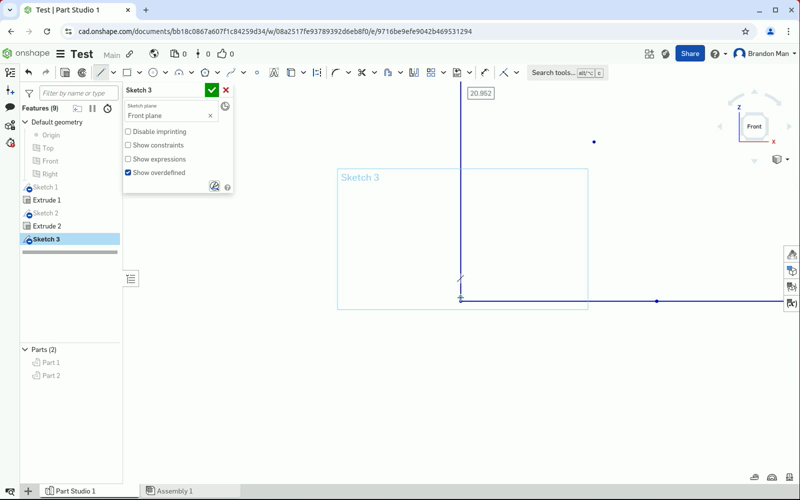
scroll(-6)
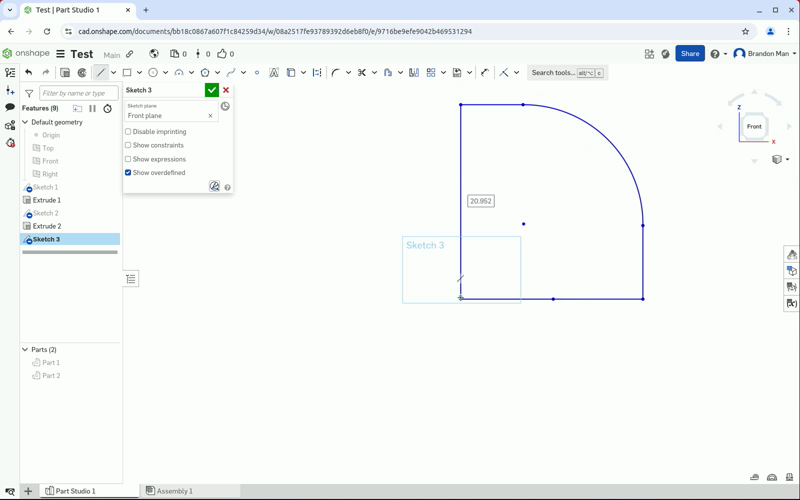
scroll(-6)
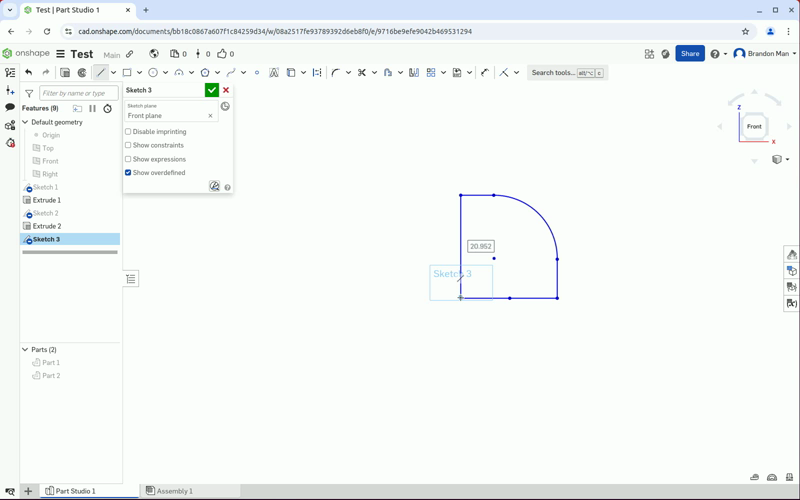
key_up(shift)
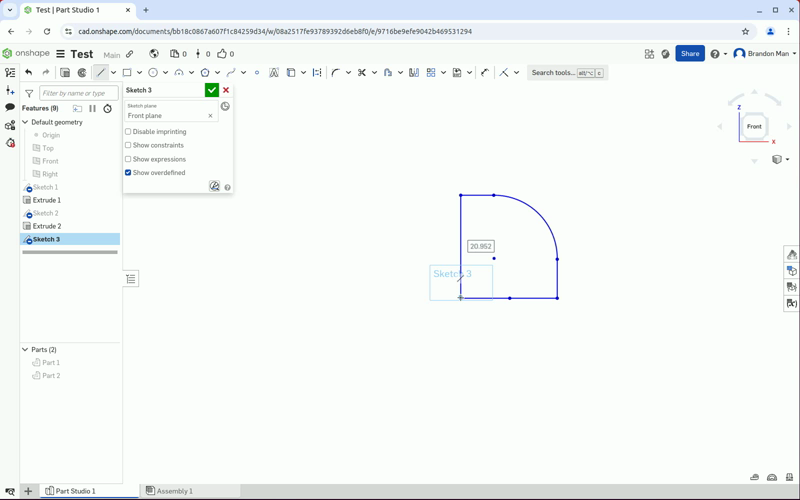
mouse_move(490, 297)
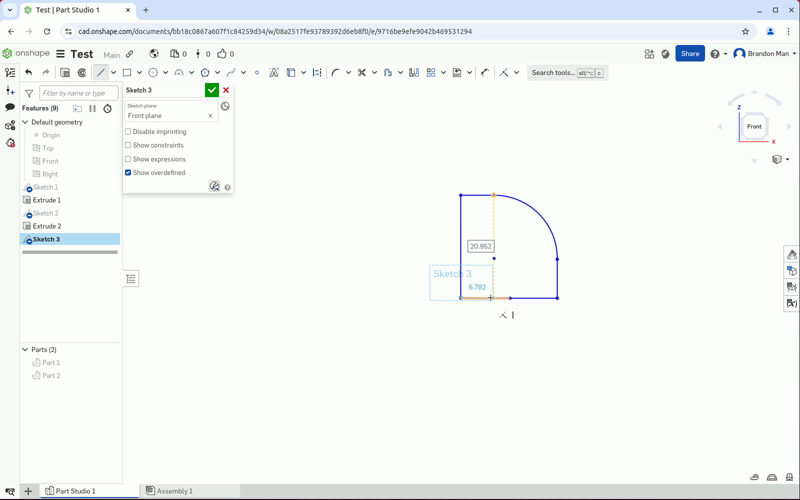
key_down(shift)
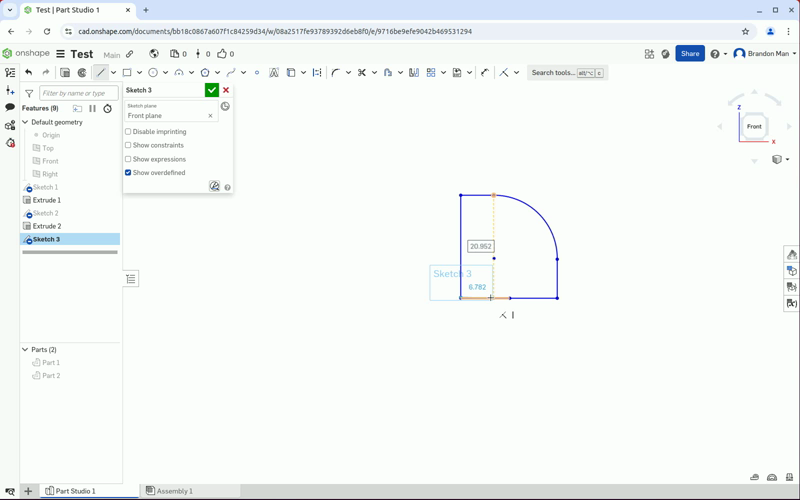
mouse_move(460, 298)
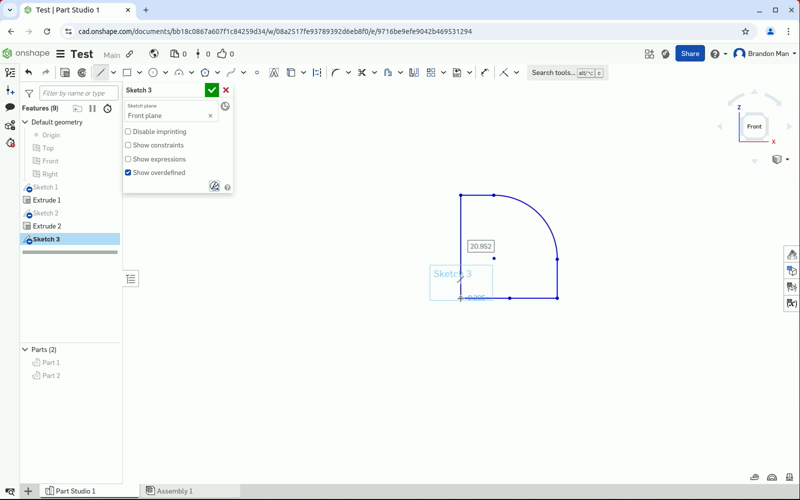
scroll(6)
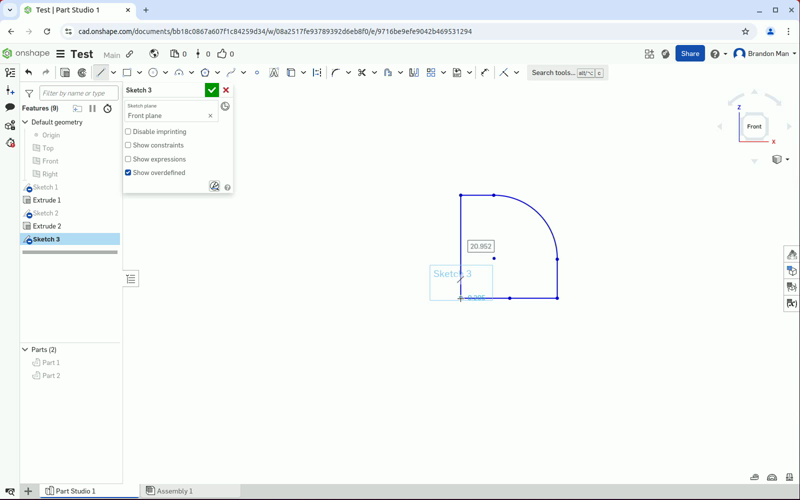
scroll(6)
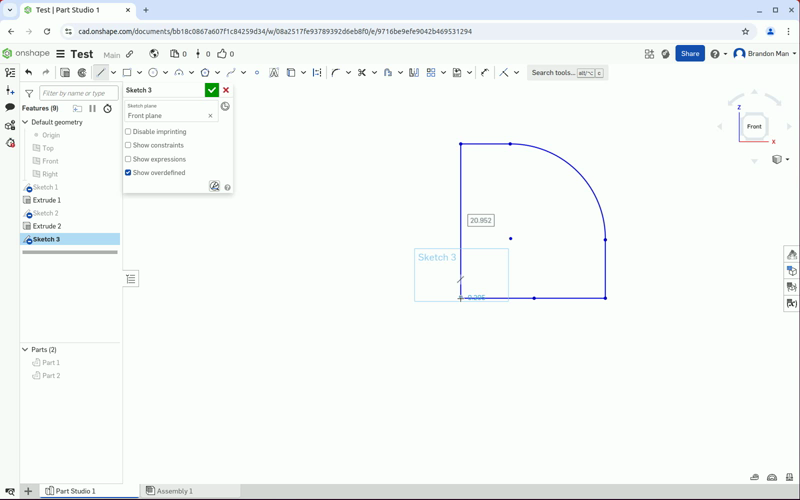
scroll(6)
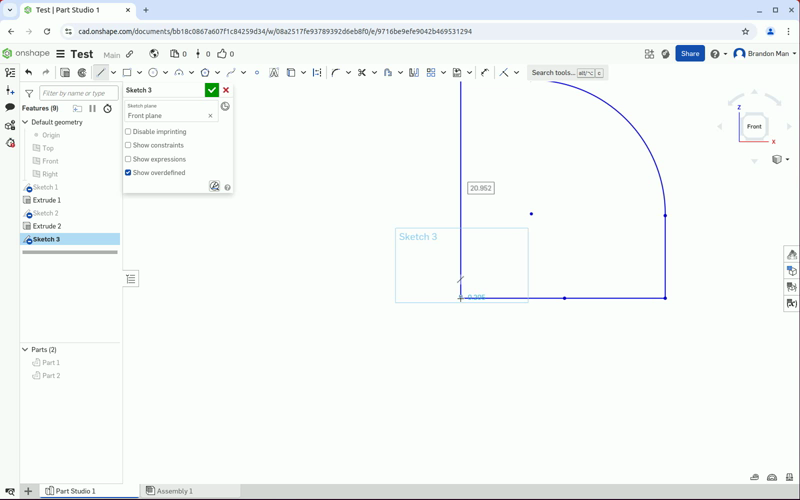
scroll(6)
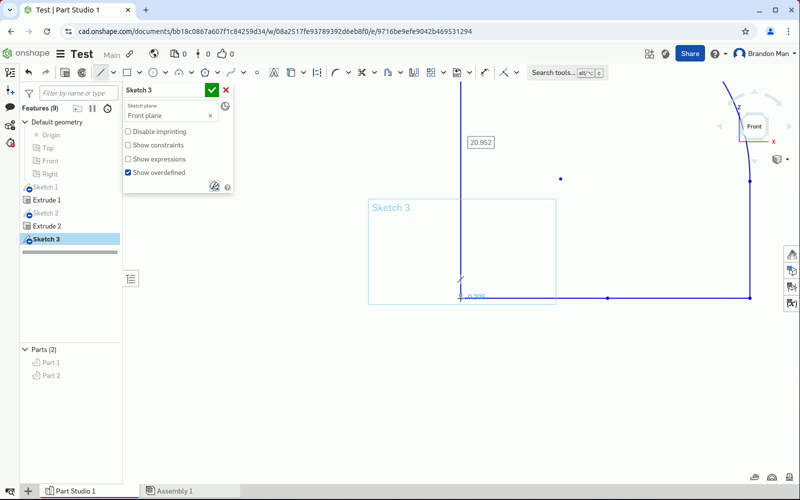
scroll(6)
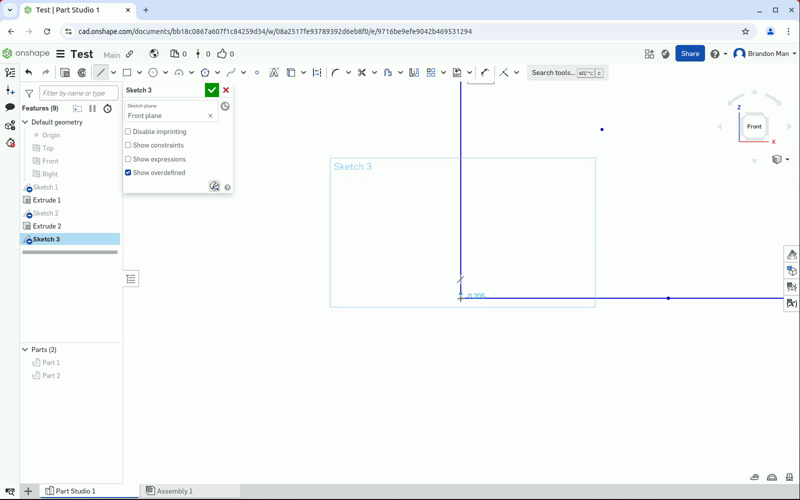
scroll(6)
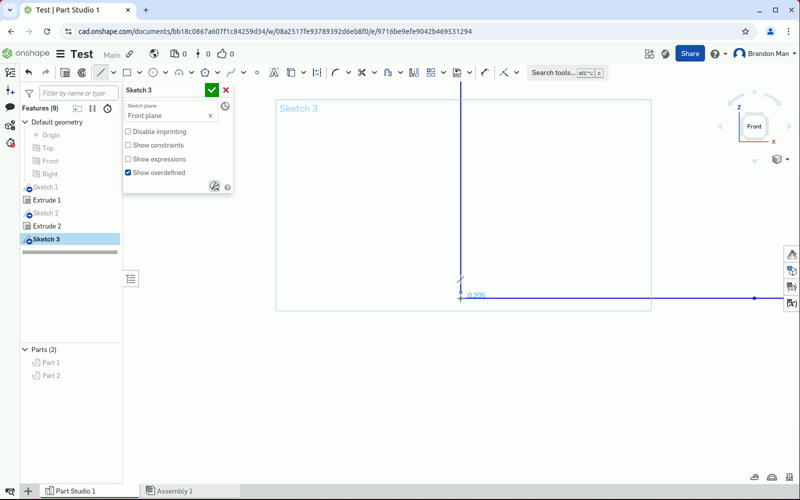
scroll(6)
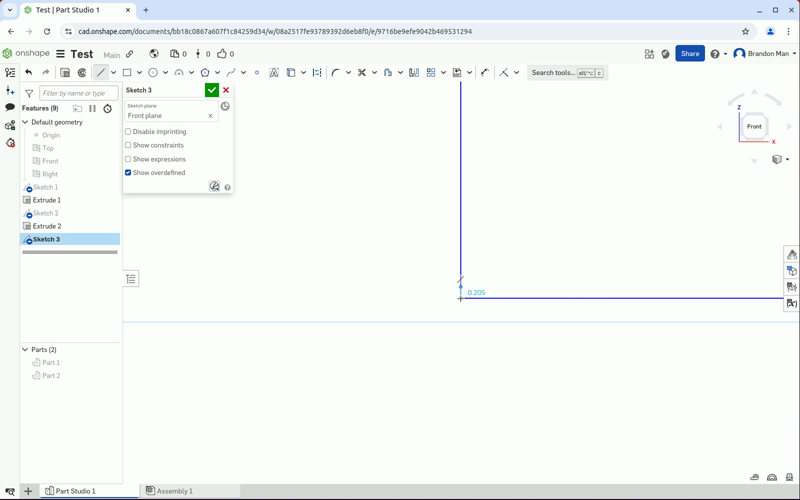
key_up(shift)
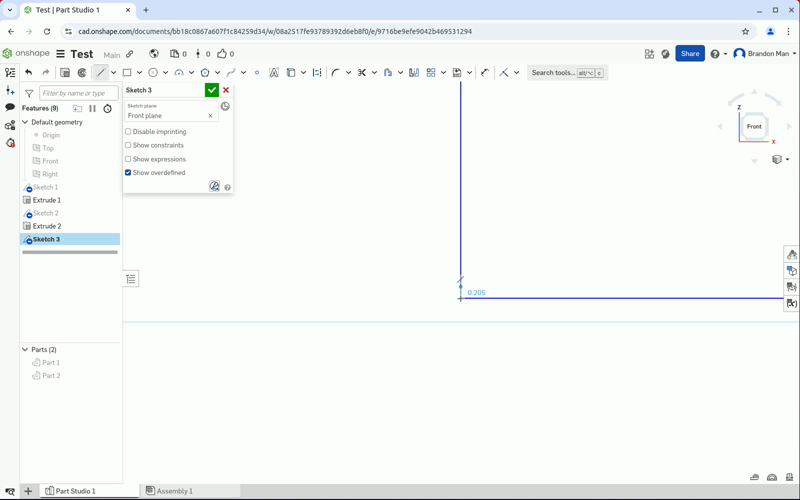
click(460, 298)
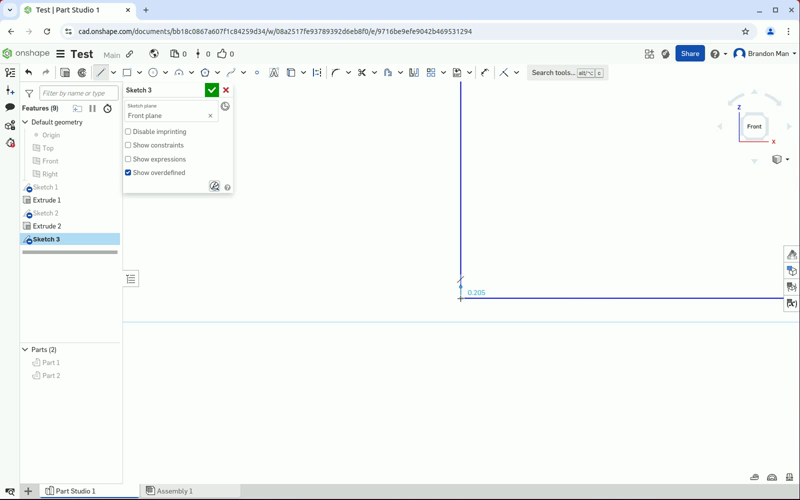
scroll(-6)
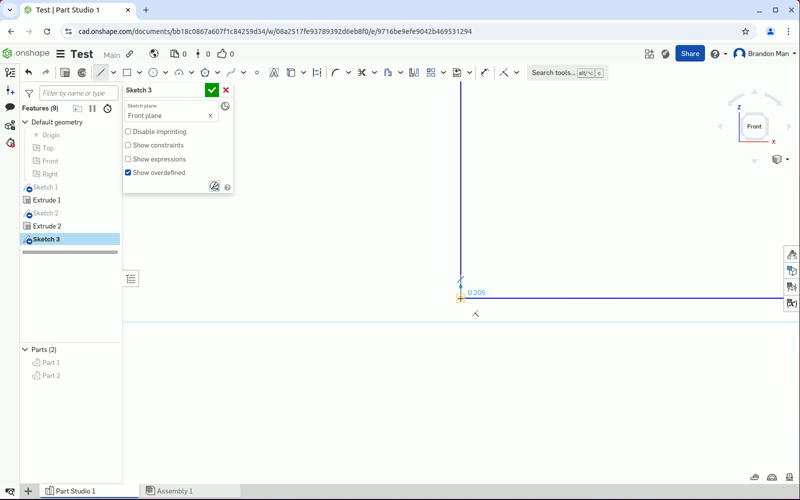
scroll(-6)
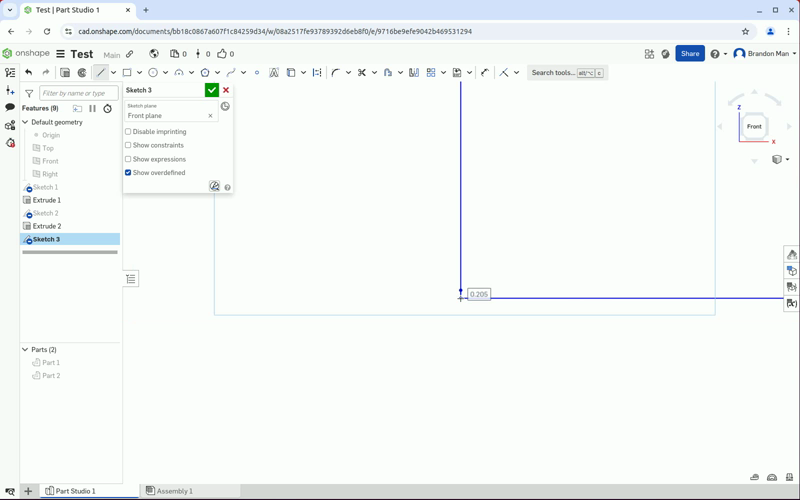
scroll(-6)
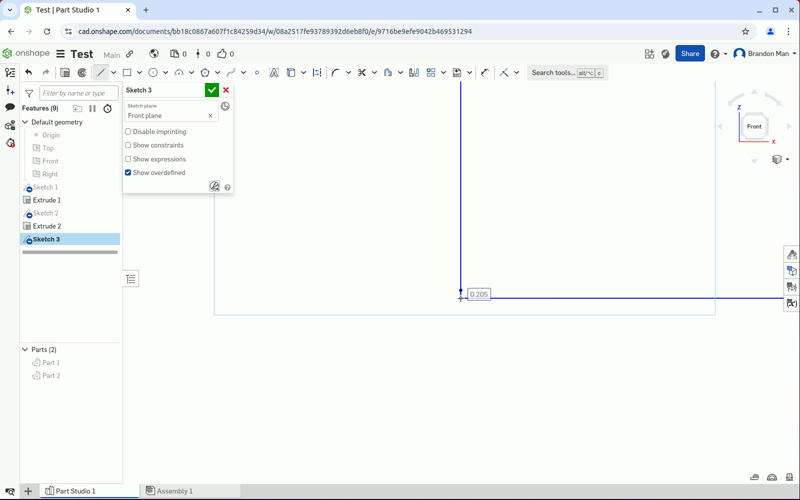
scroll(-6)
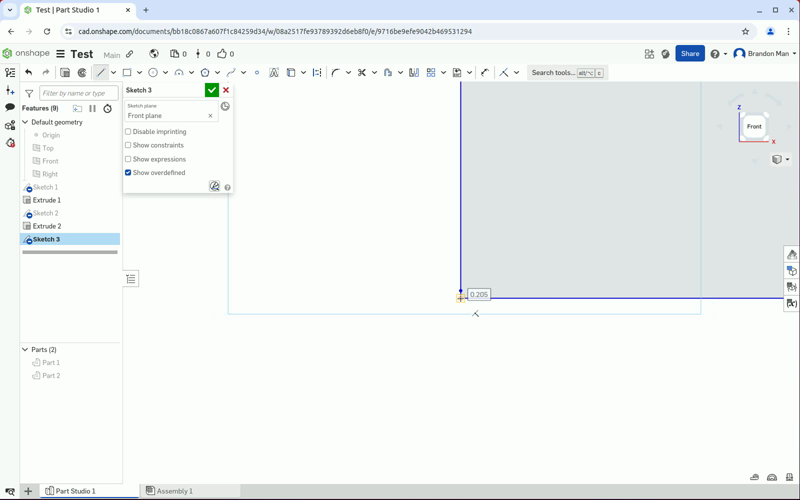
scroll(-6)
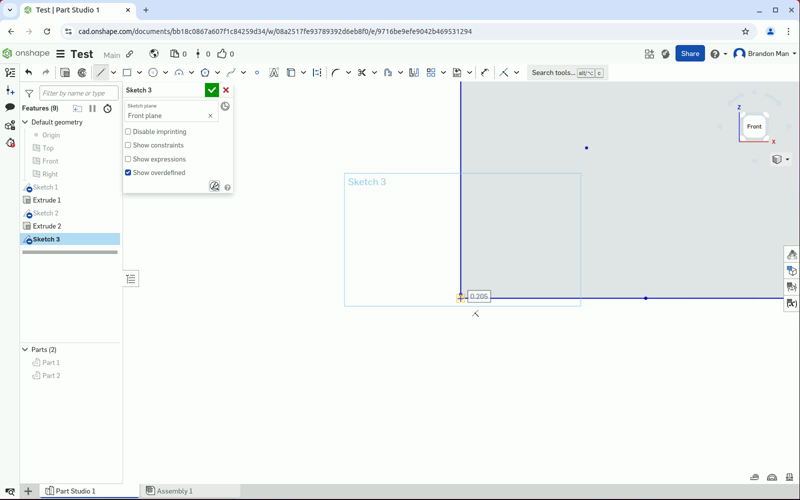
scroll(-6)
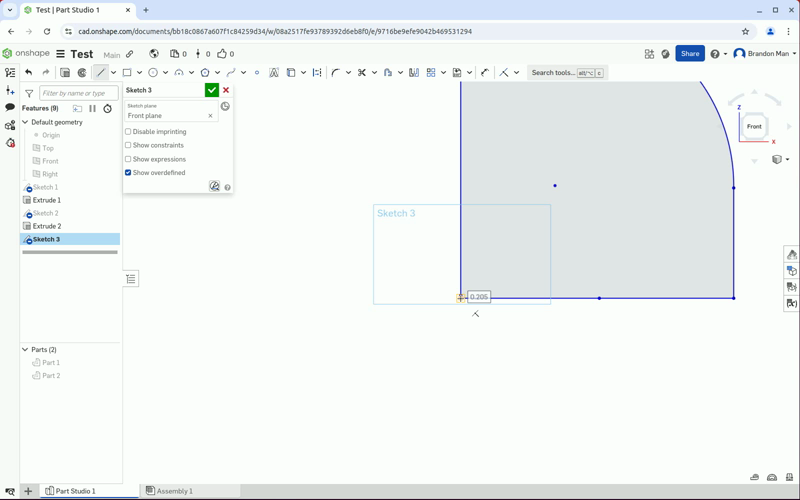
scroll(-6)
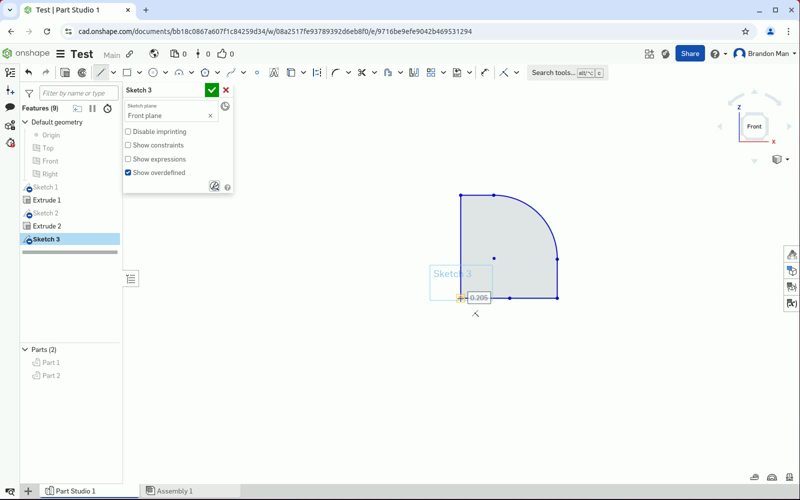
key(esc)
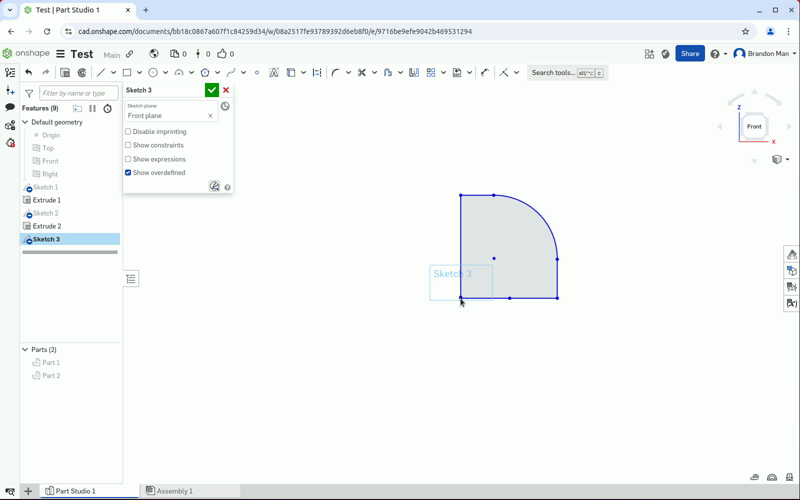
mouse_move(478, 237)
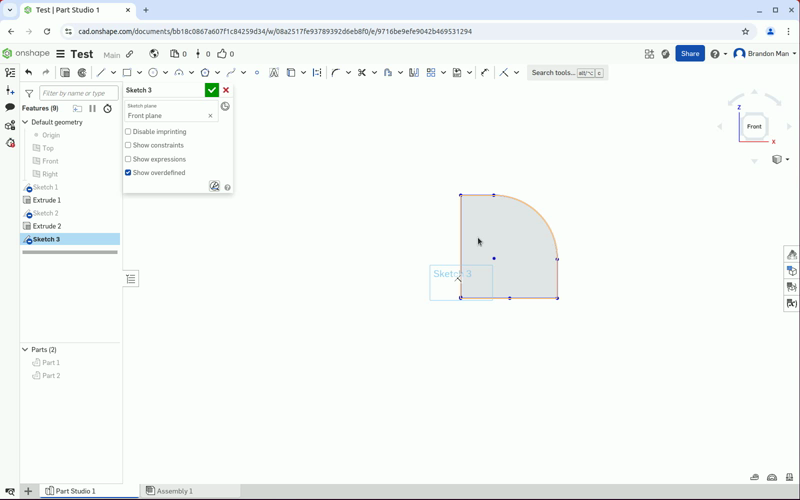
click(478, 237)
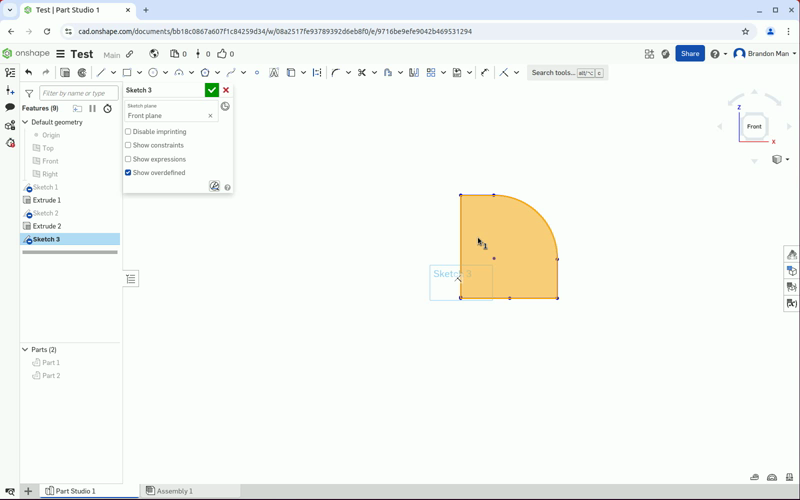
mouse_move(73, 352)
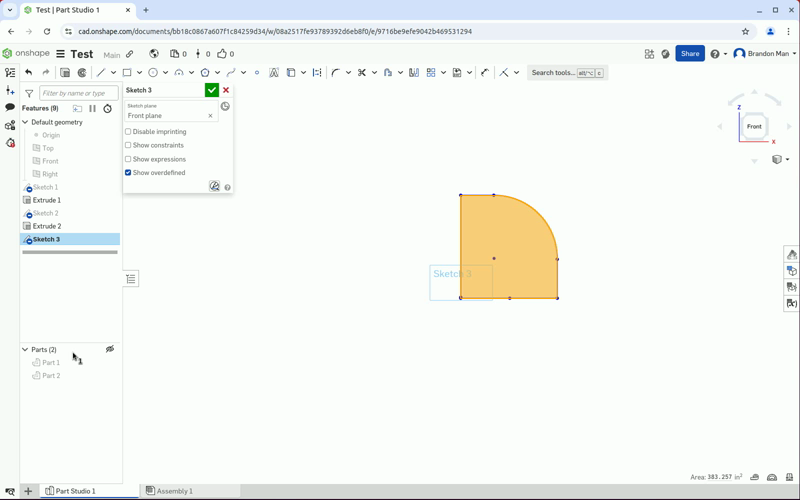
key(shift+y)
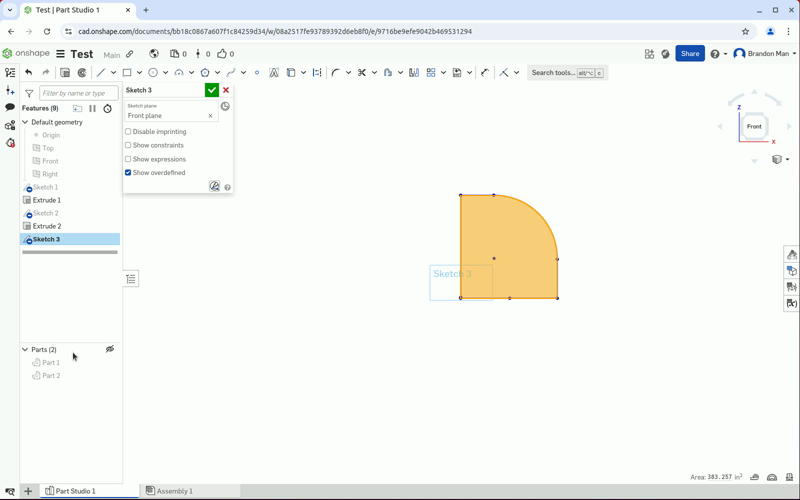
key(shift+e)
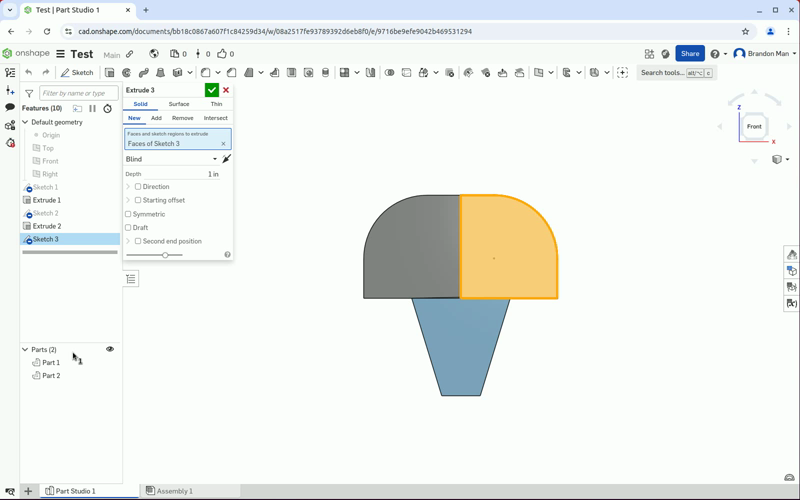
mouse_move(143, 106)
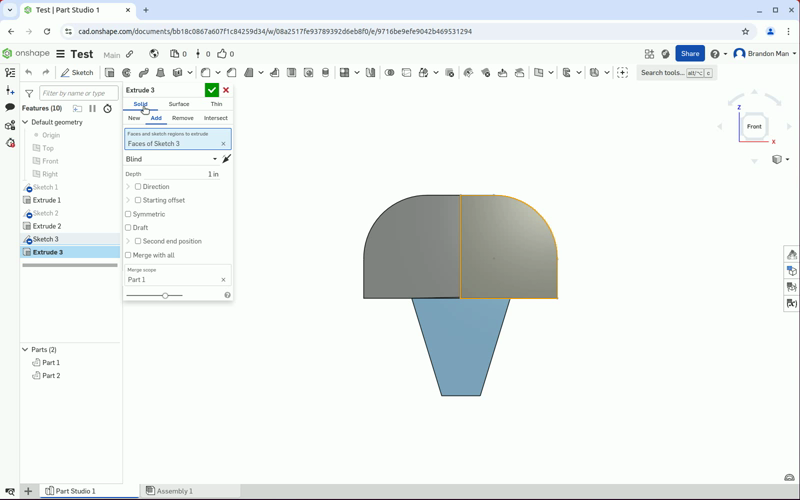
click(143, 106)
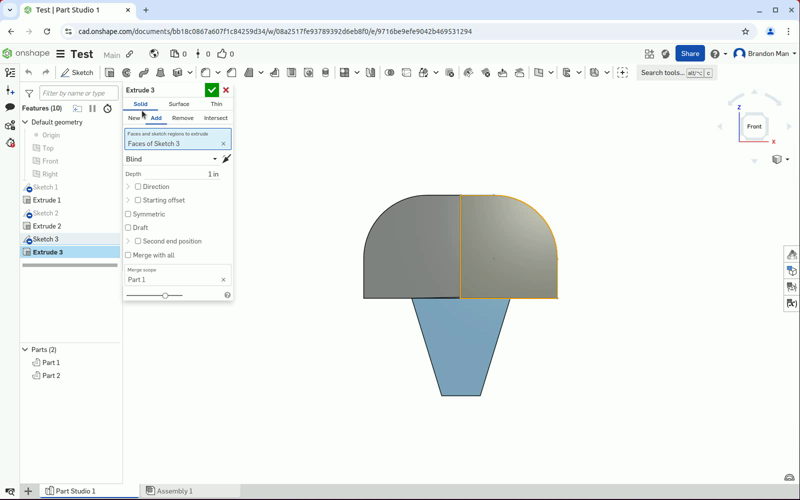
mouse_move(137, 120)
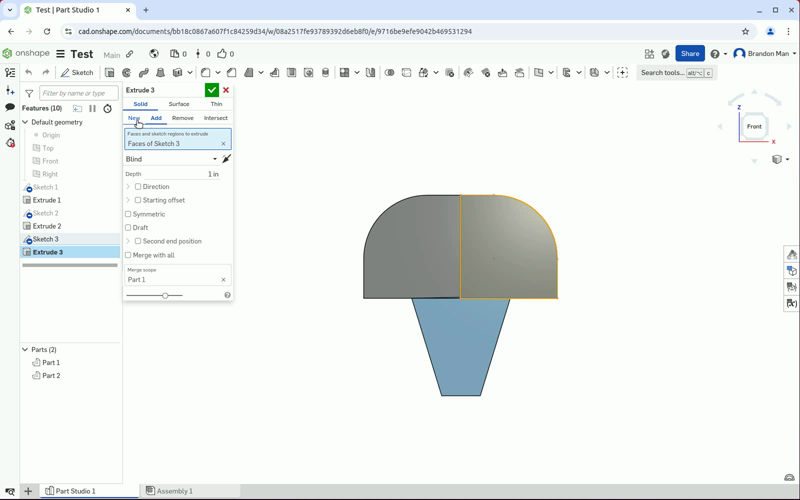
click(137, 120)
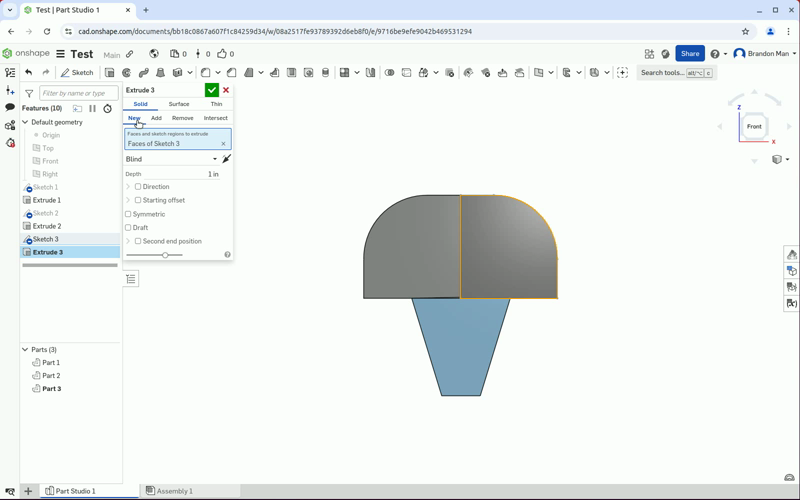
key(tab, 4)
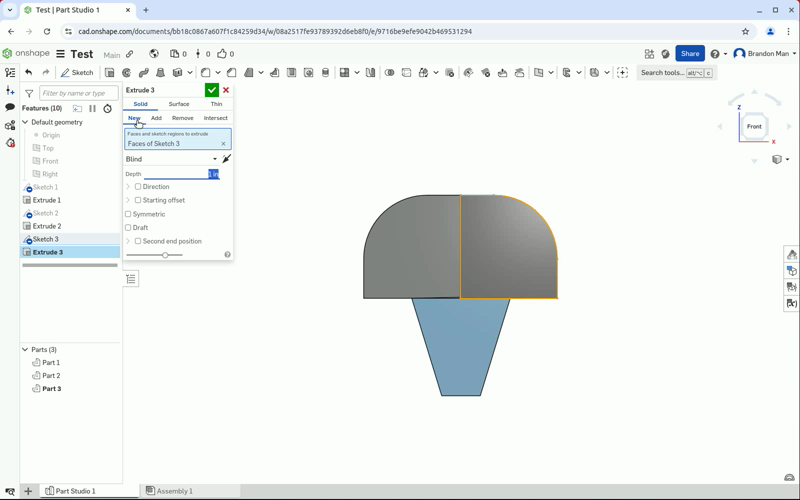
text(6.74)
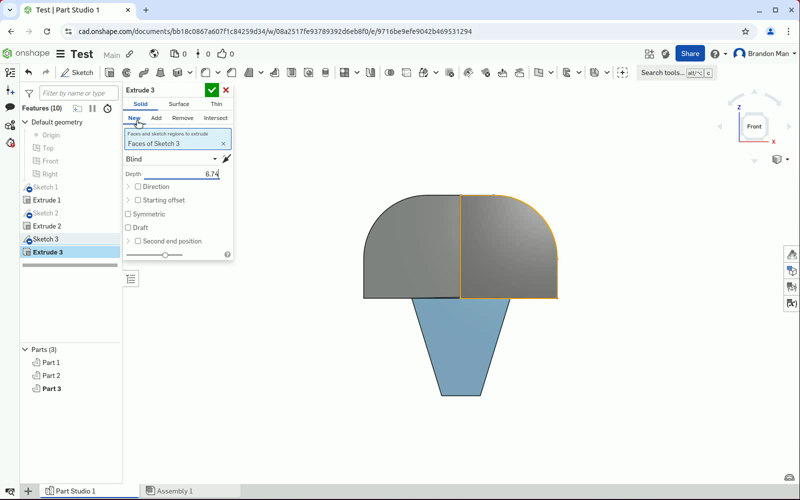
key(tab, 3)
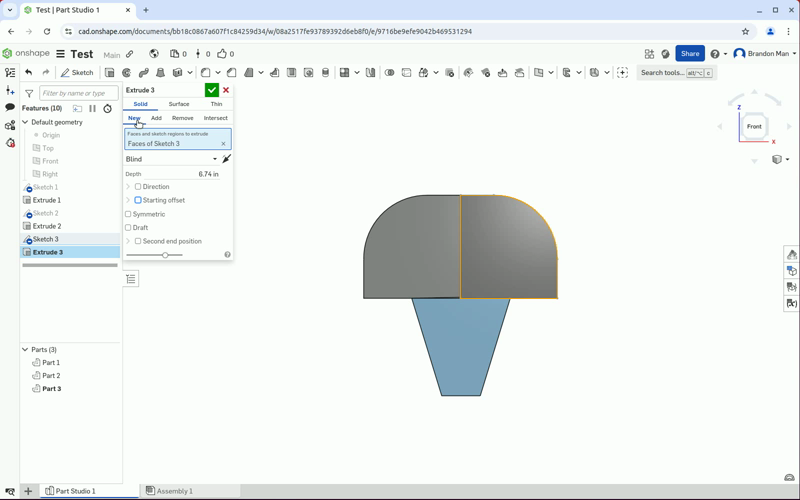
key(tab, 2)
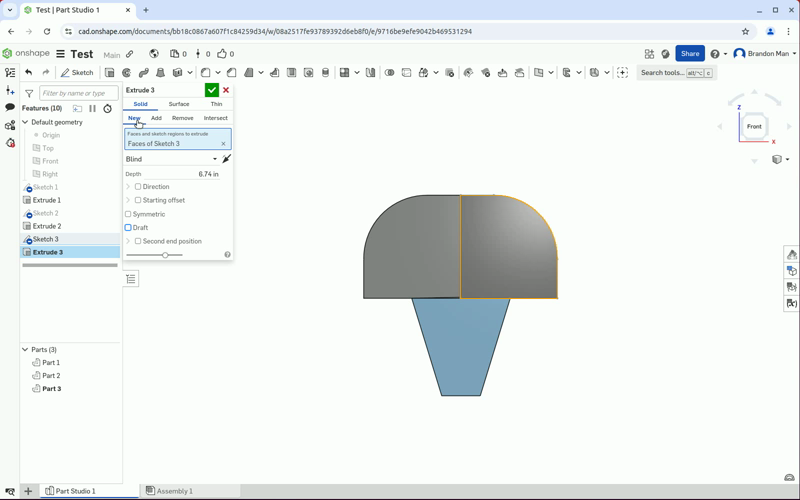
key(space)
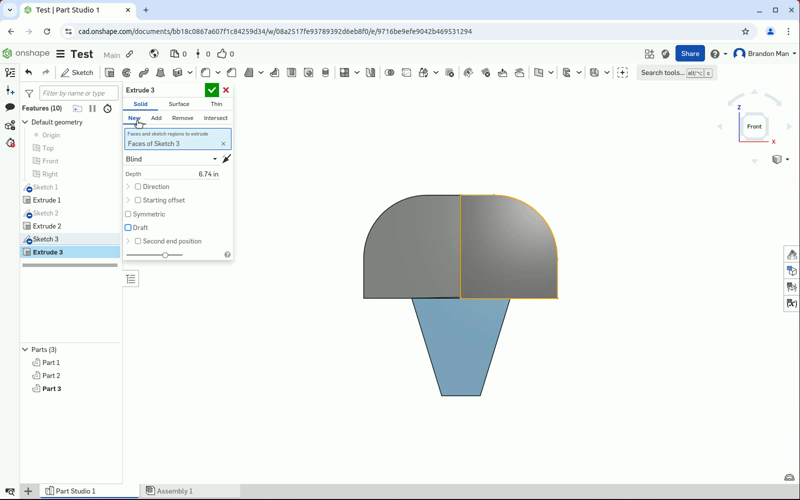
key(tab, 3)
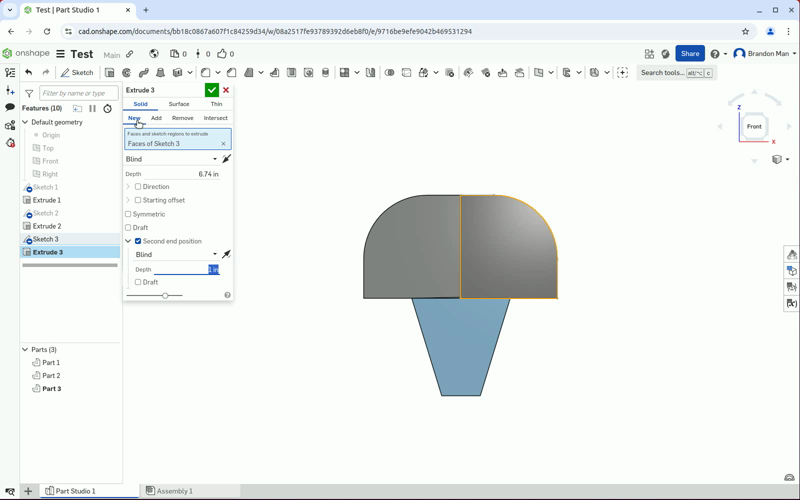
text(6.74)
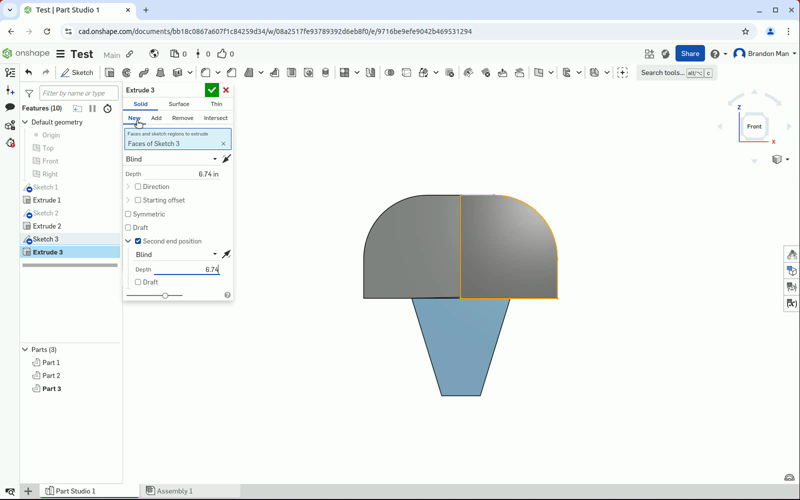
key(enter)
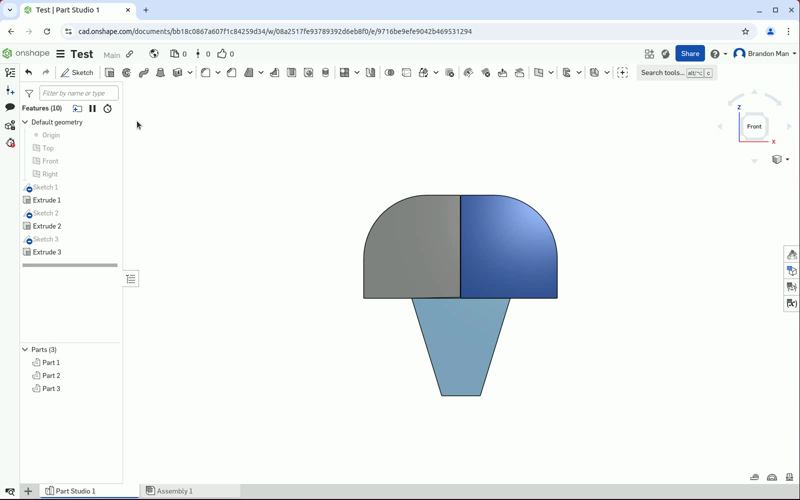
key(shift+h)
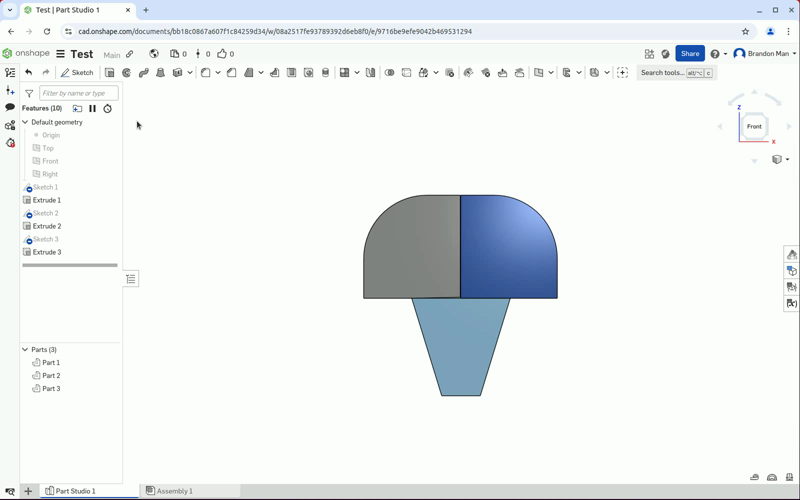
key(shift+h)
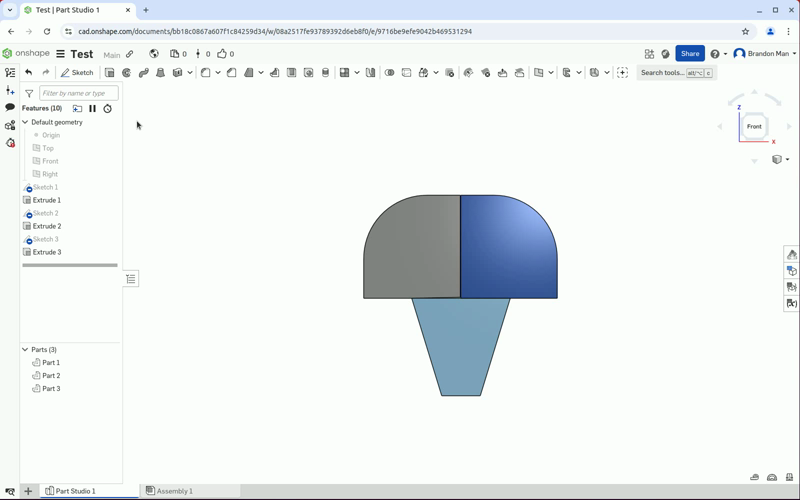
mouse_move(73, 189)
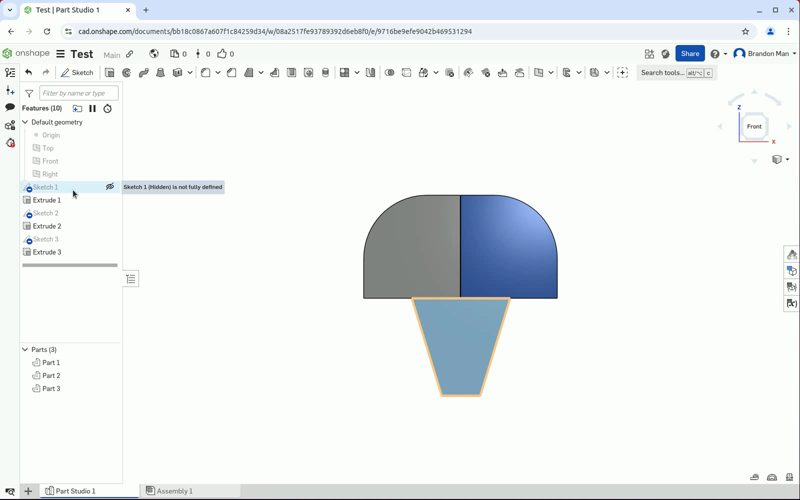
click(73, 189)
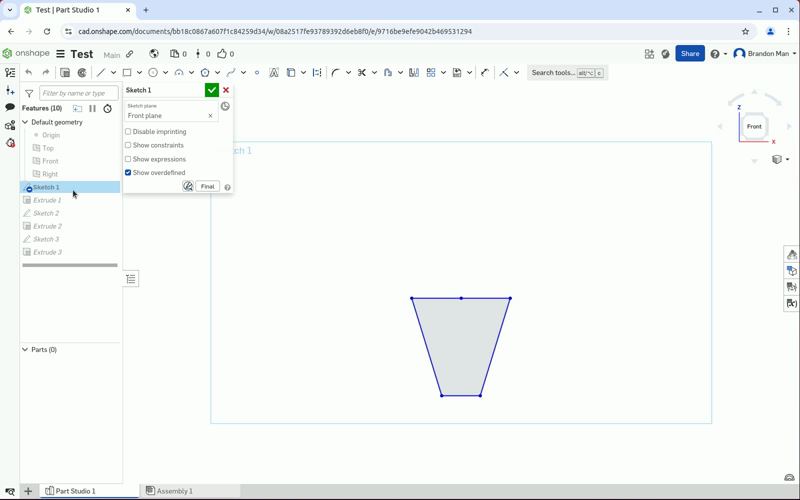
mouse_move(229, 92)
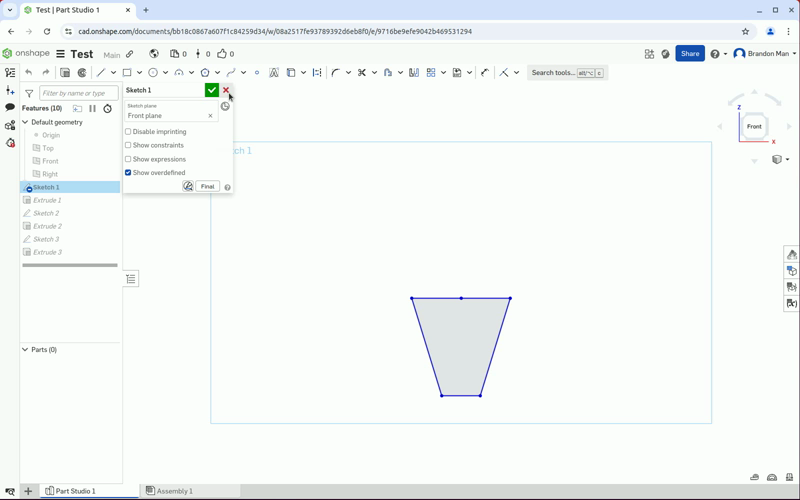
click(229, 92)
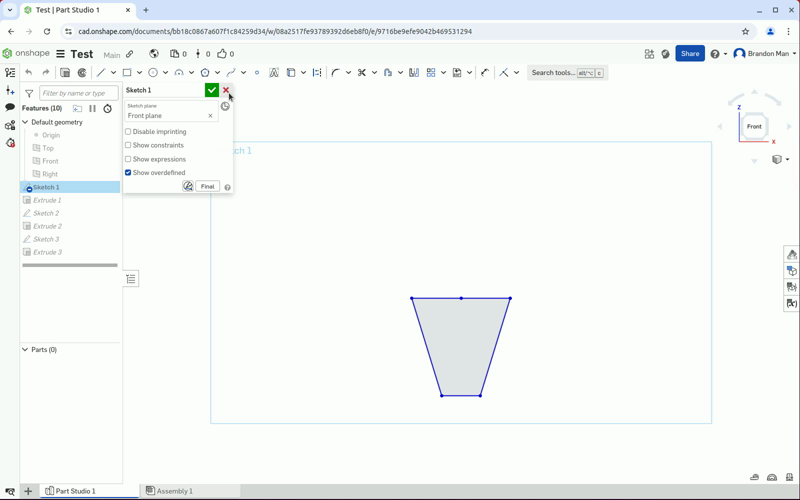
key(shift+s)
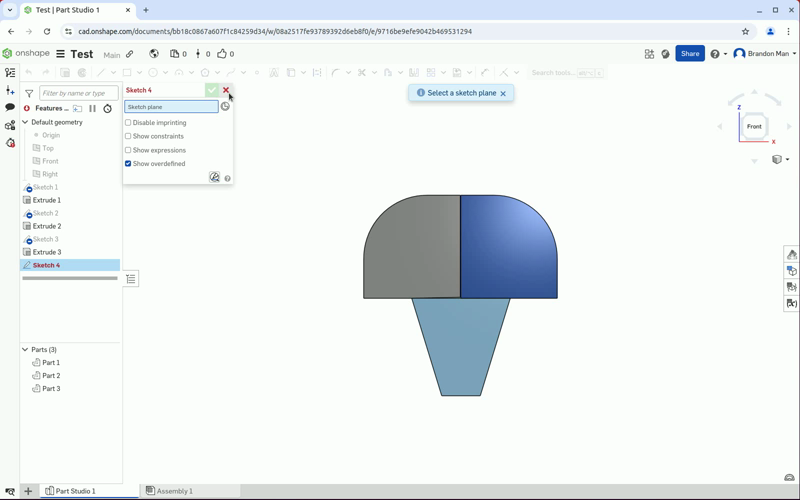
mouse_move(73, 163)
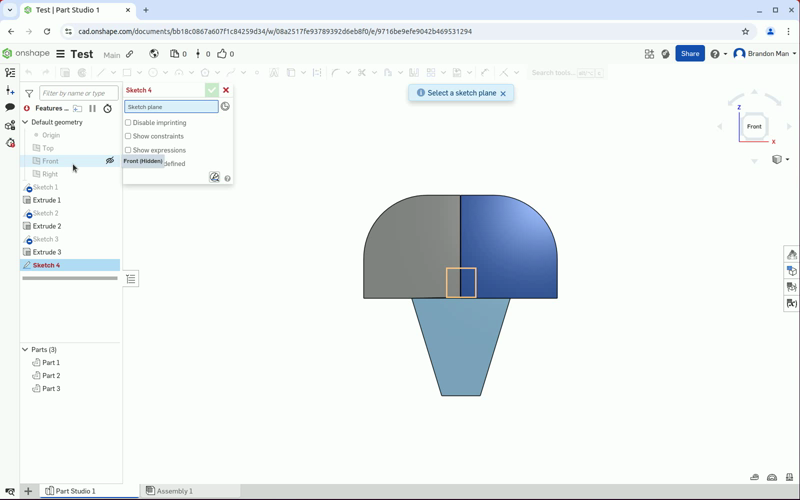
click(73, 163)
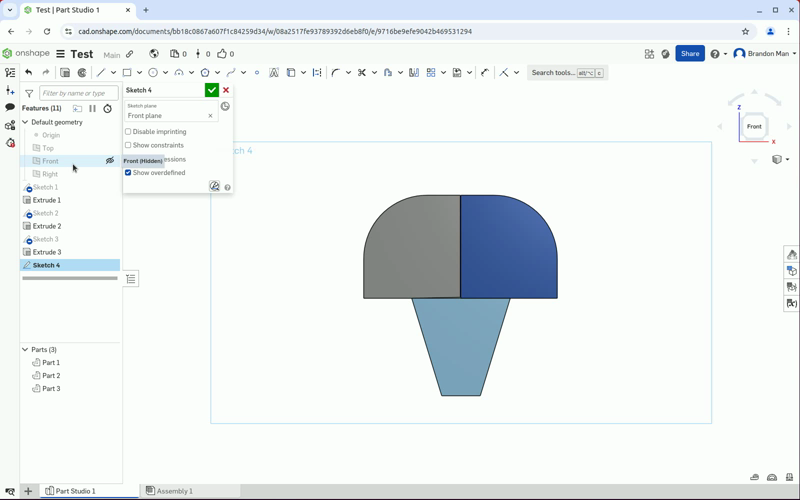
mouse_move(73, 352)
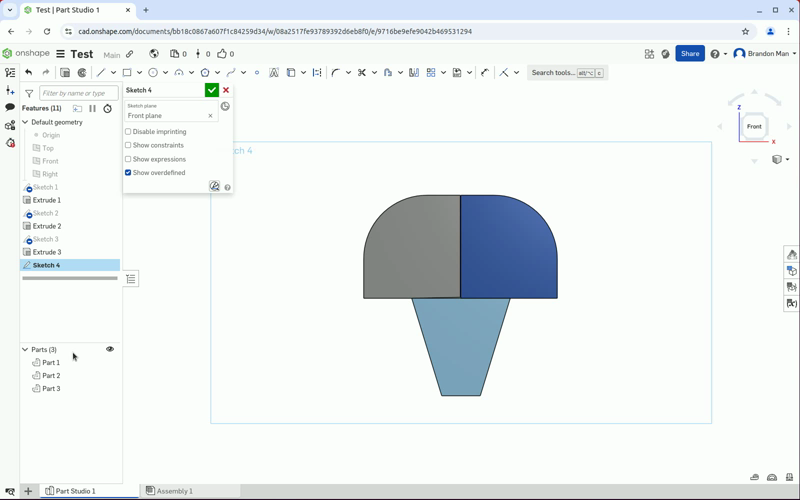
key(y)
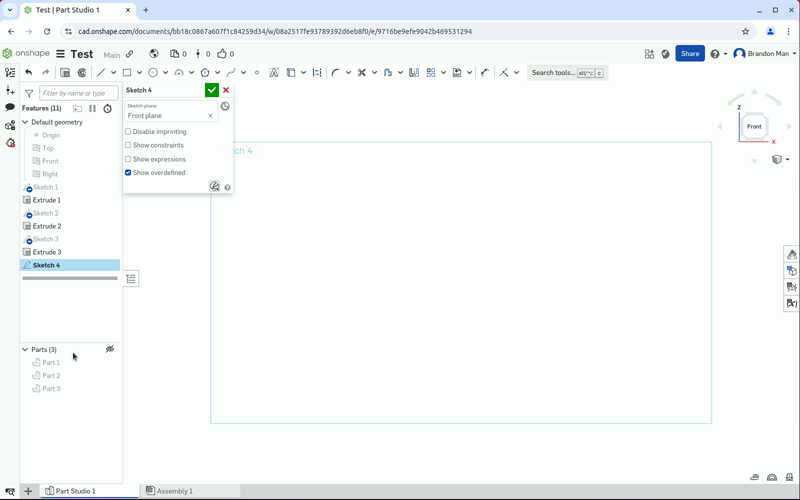
key(l)
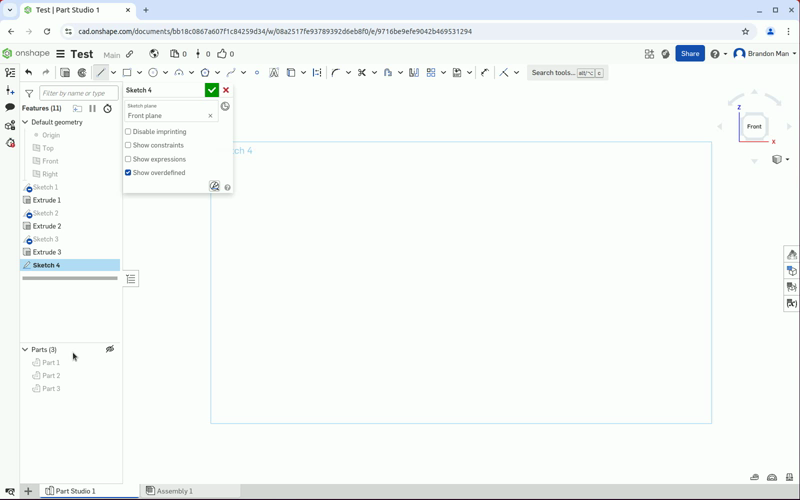
key_down(shift)
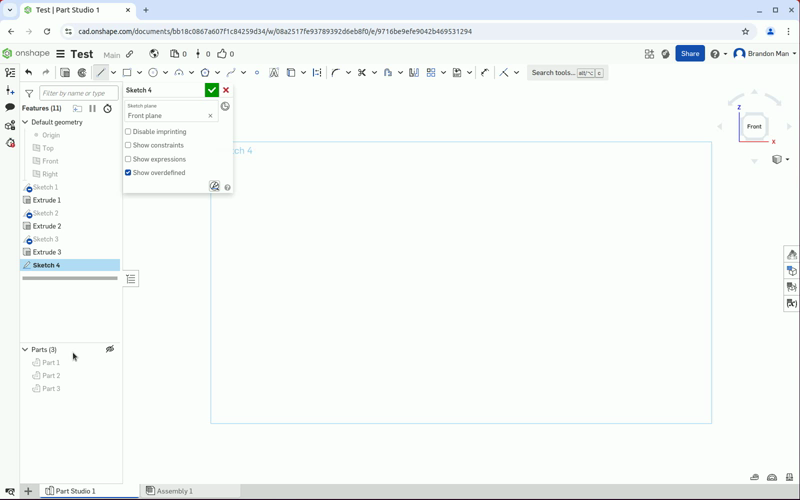
mouse_move(411, 298)
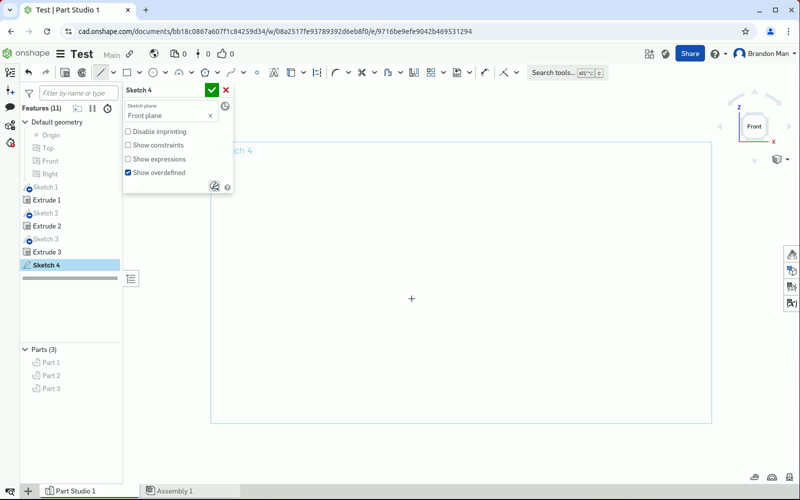
click(411, 298)
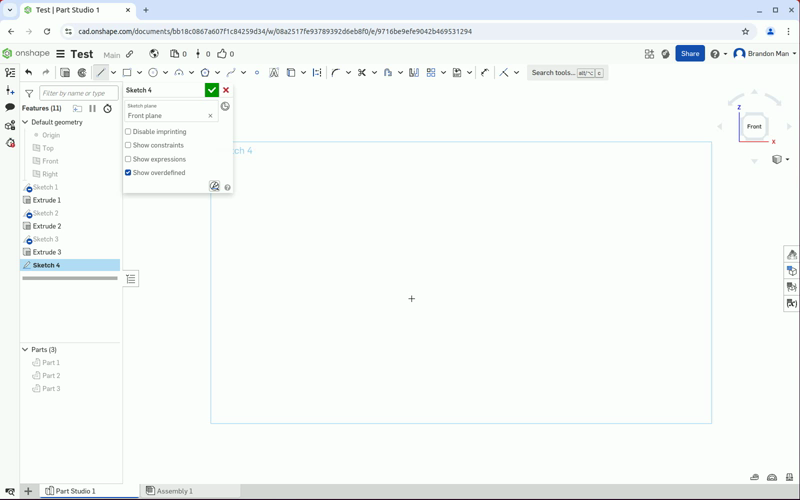
key_up(shift)
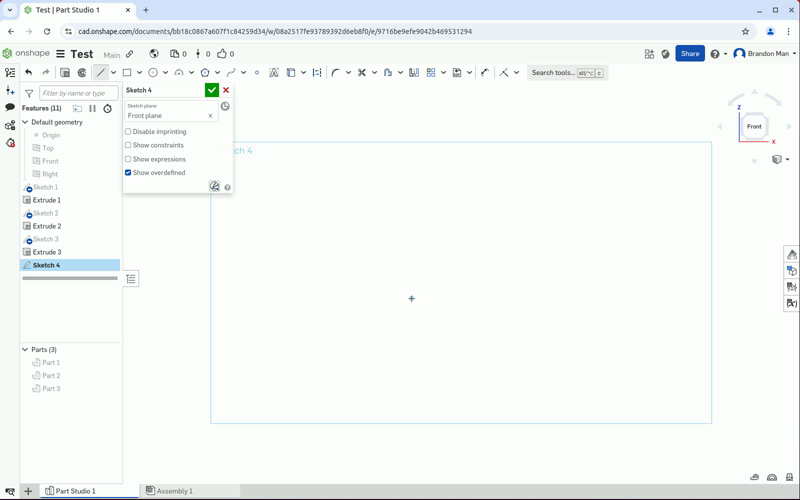
key_down(shift)
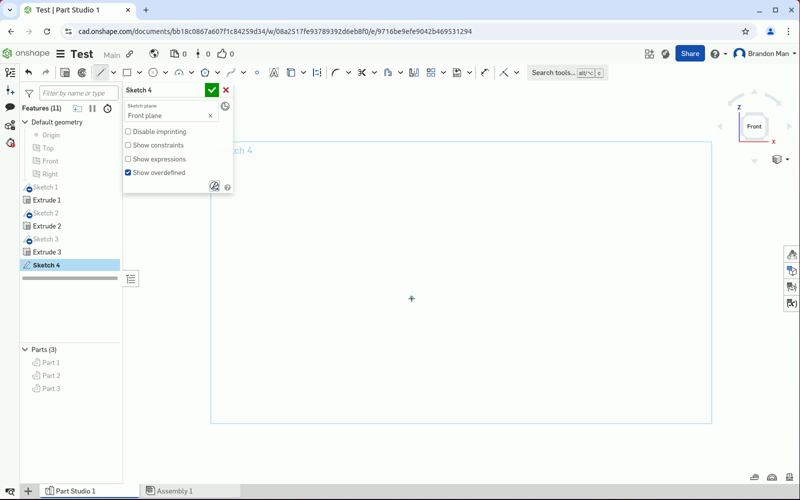
mouse_move(441, 298)
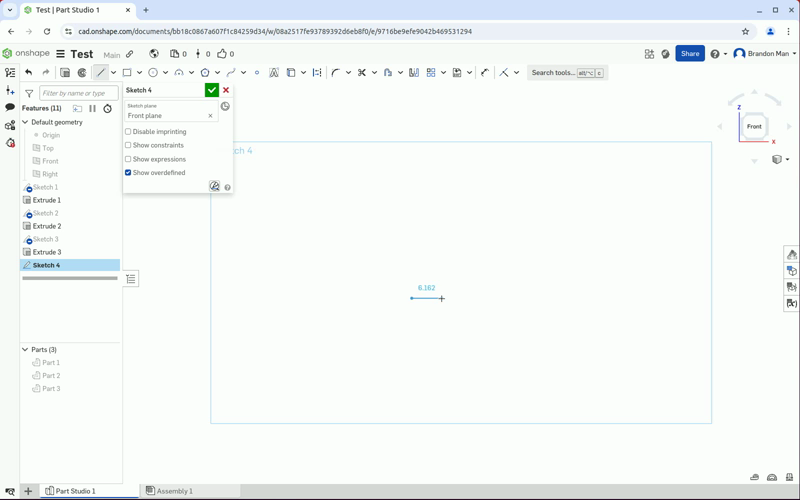
mouse_move(461, 298)
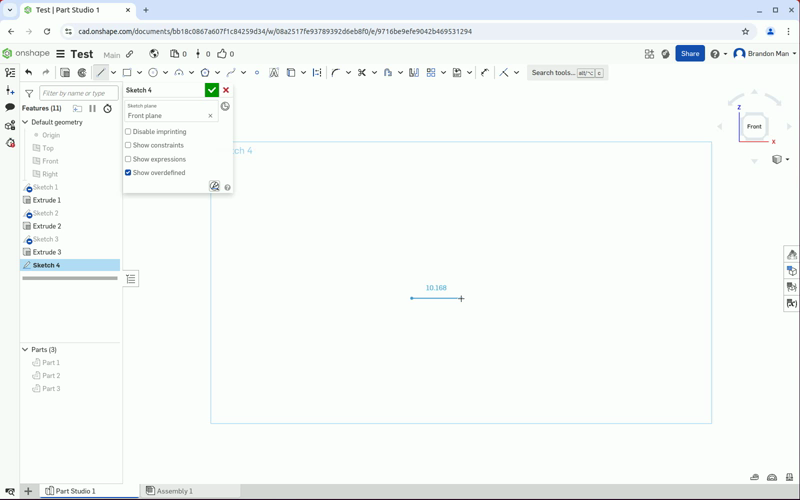
click(461, 298)
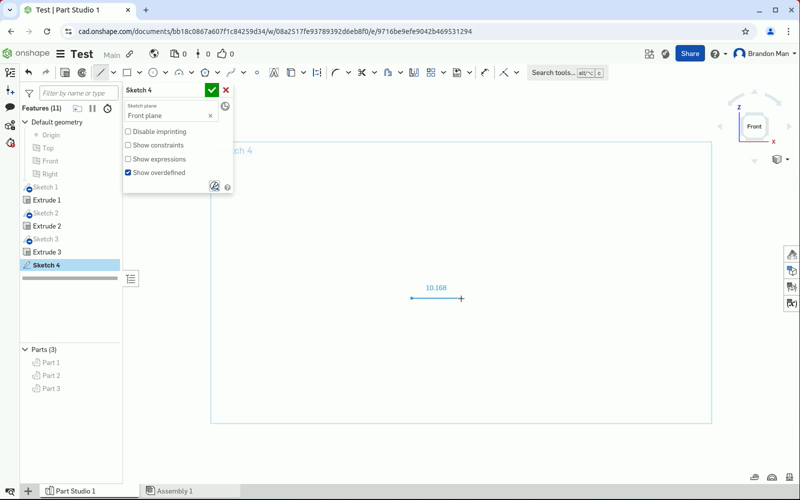
key_up(shift)
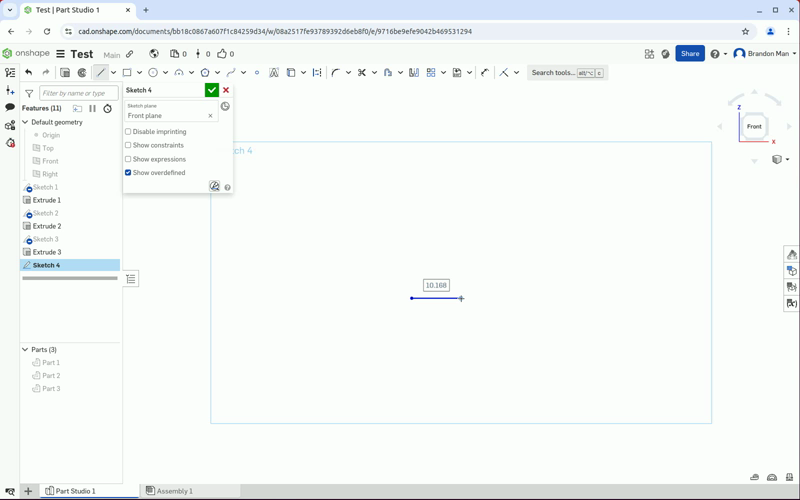
key_down(shift)
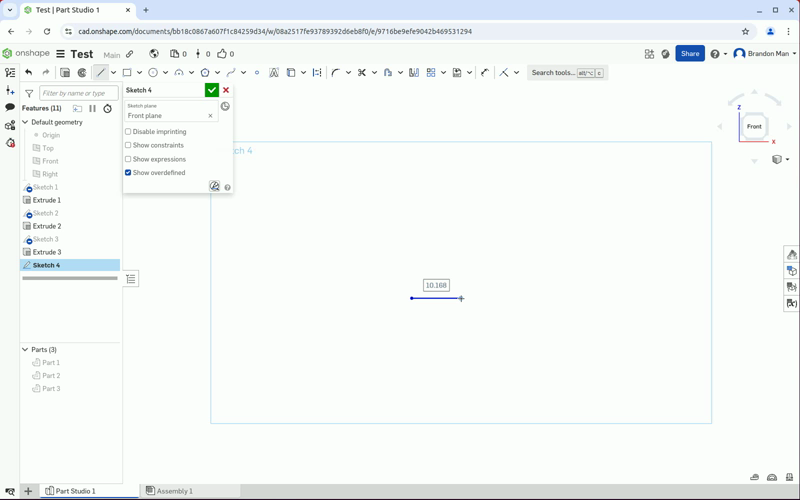
mouse_move(491, 298)
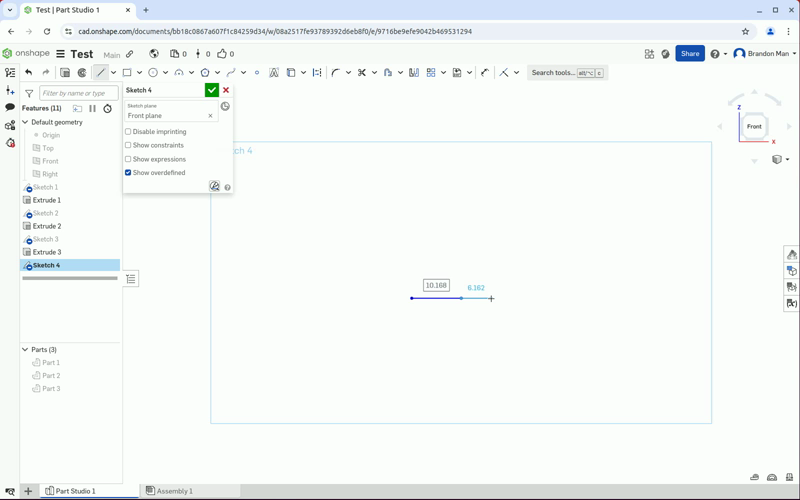
mouse_move(461, 297)
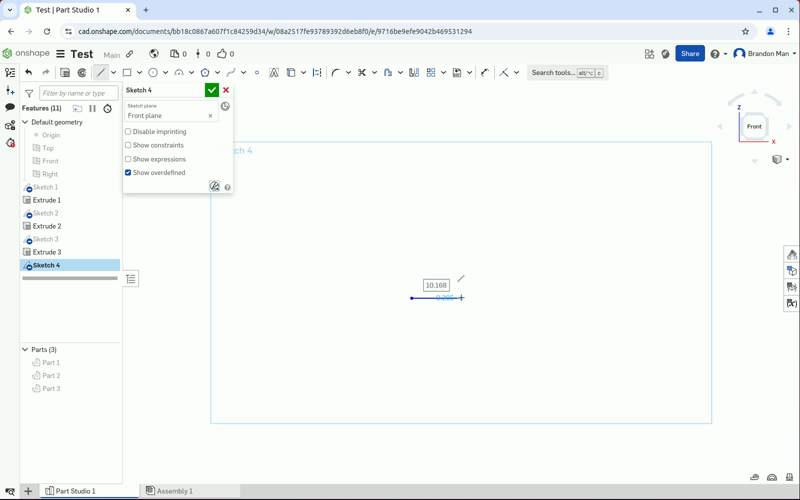
scroll(6)
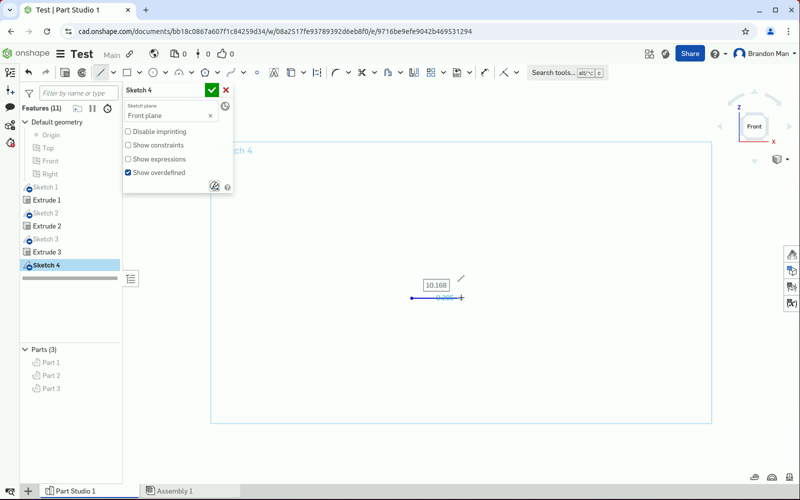
scroll(6)
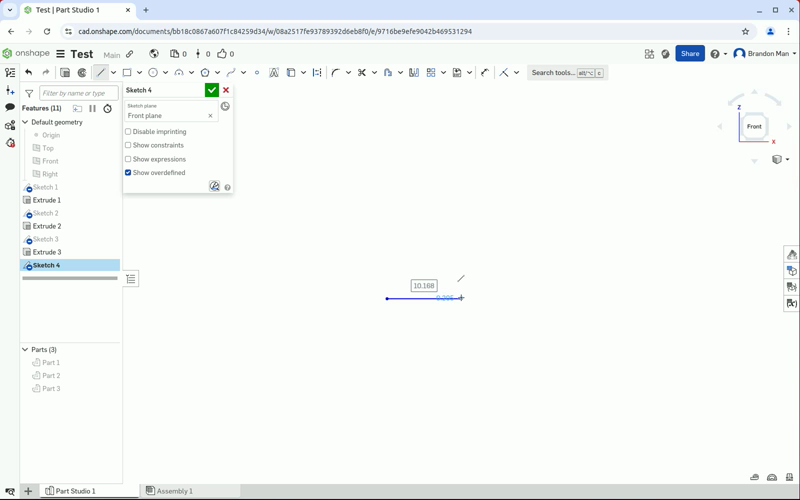
scroll(6)
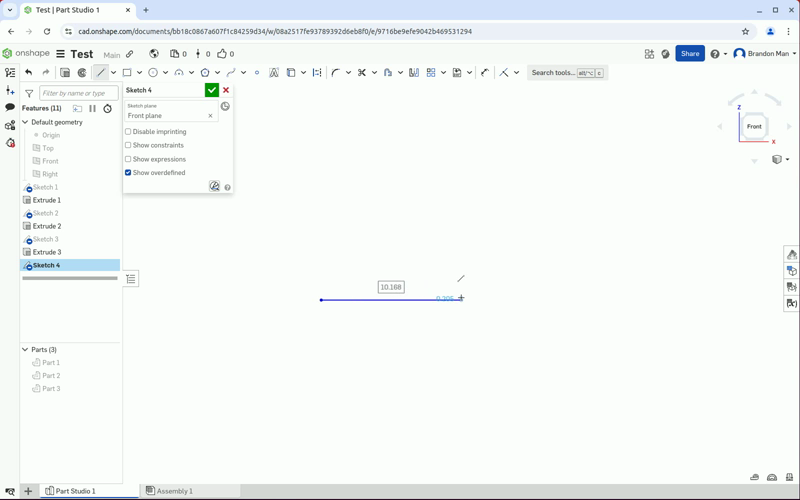
scroll(6)
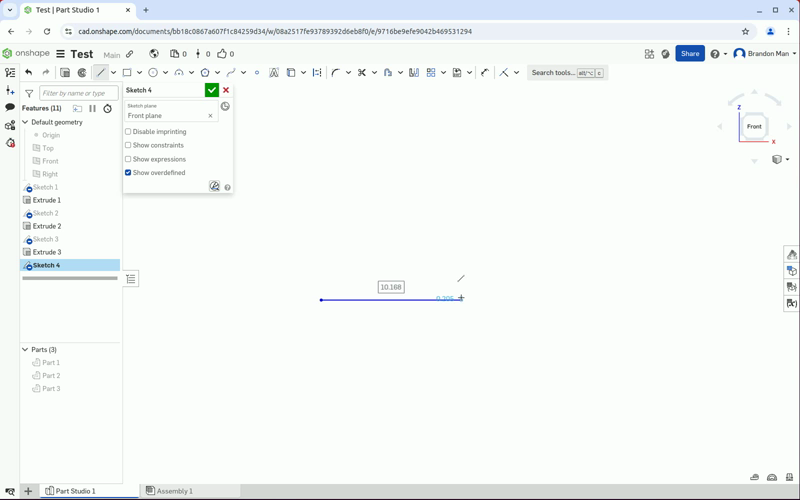
scroll(6)
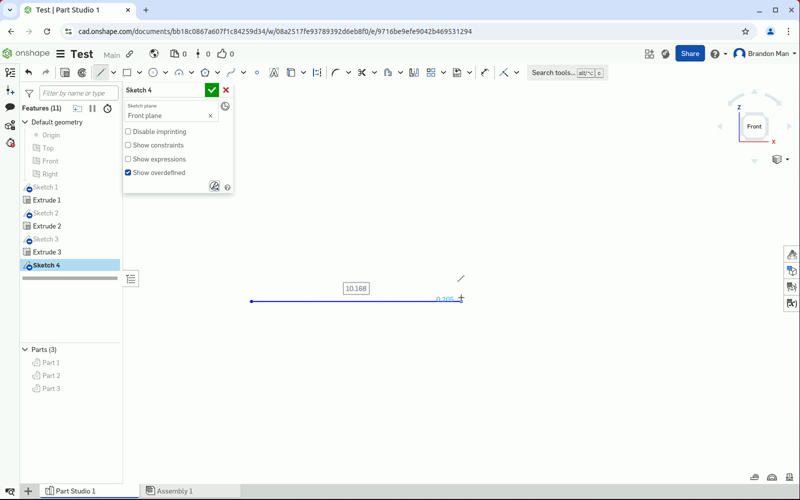
scroll(6)
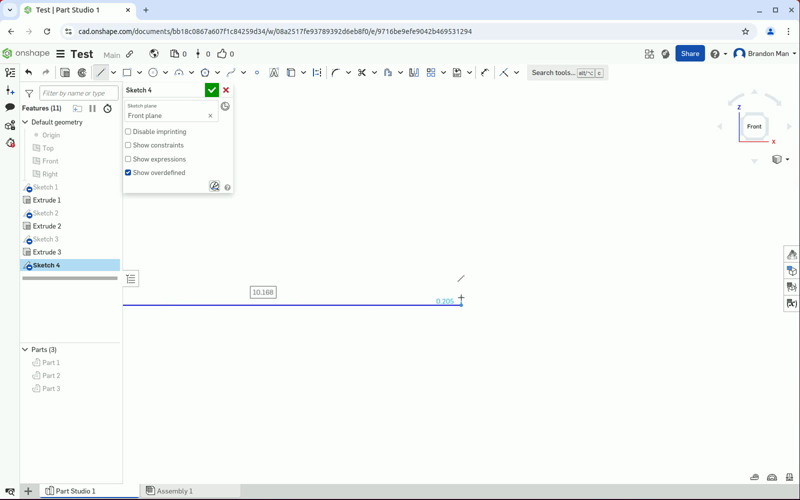
scroll(6)
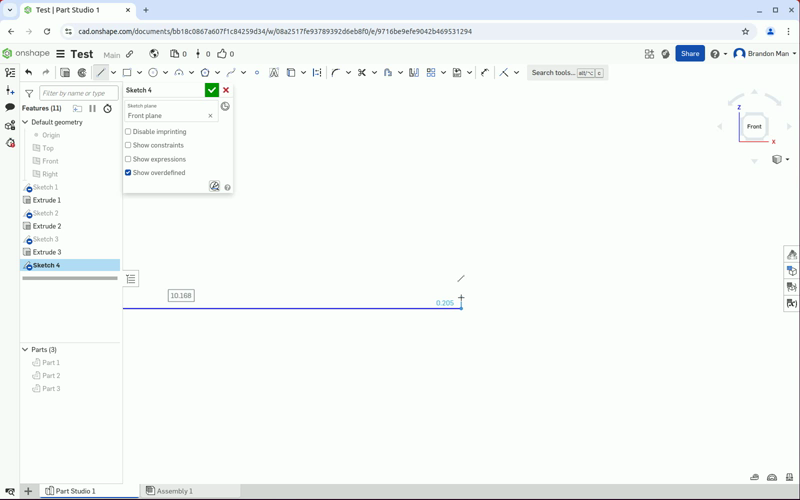
click(461, 297)
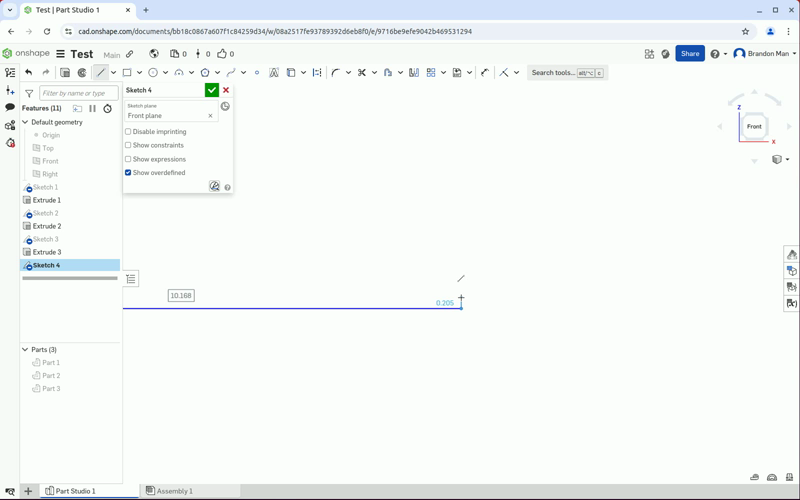
scroll(-6)
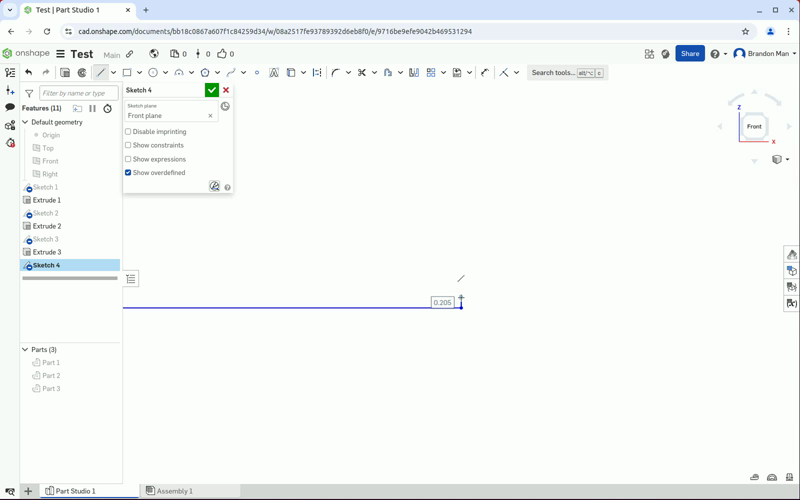
scroll(-6)
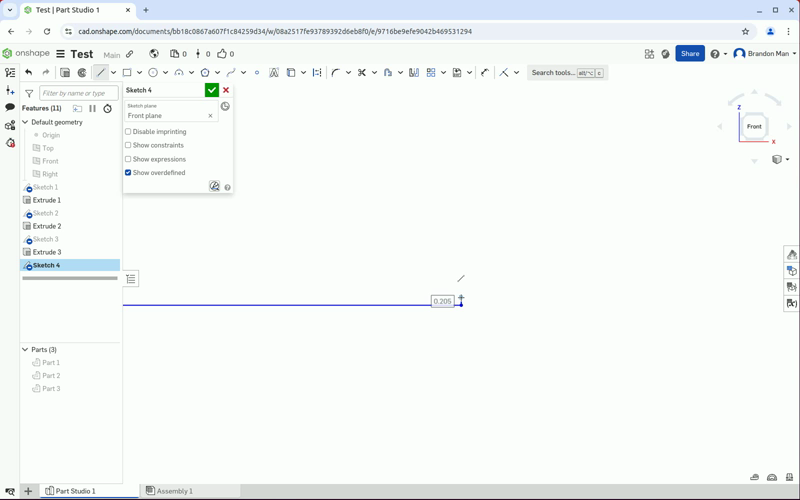
scroll(-6)
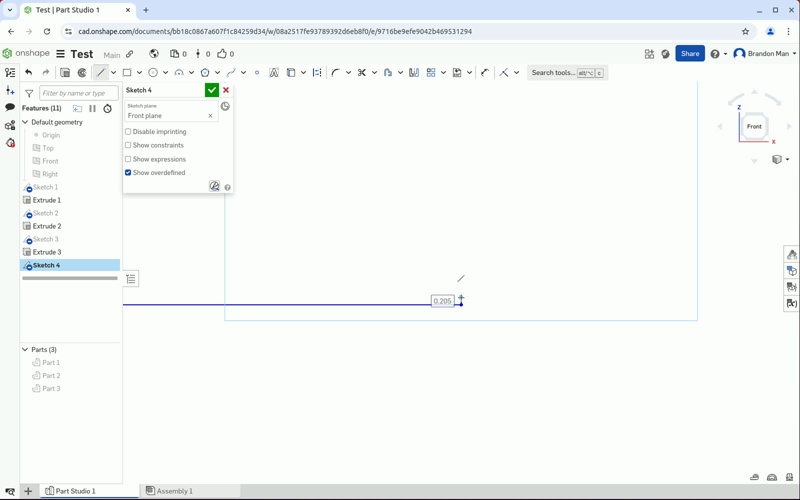
scroll(-6)
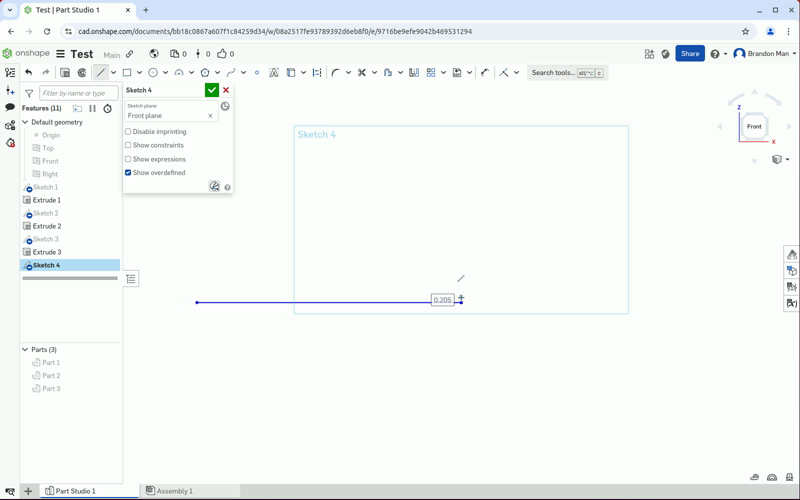
scroll(-6)
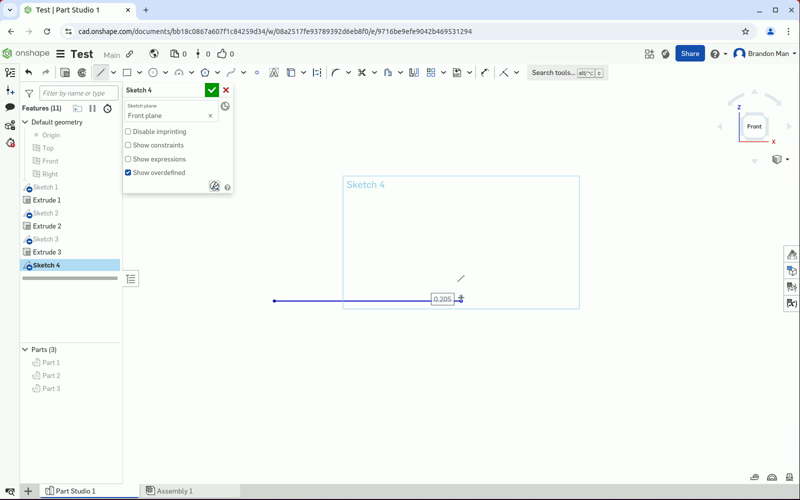
scroll(-6)
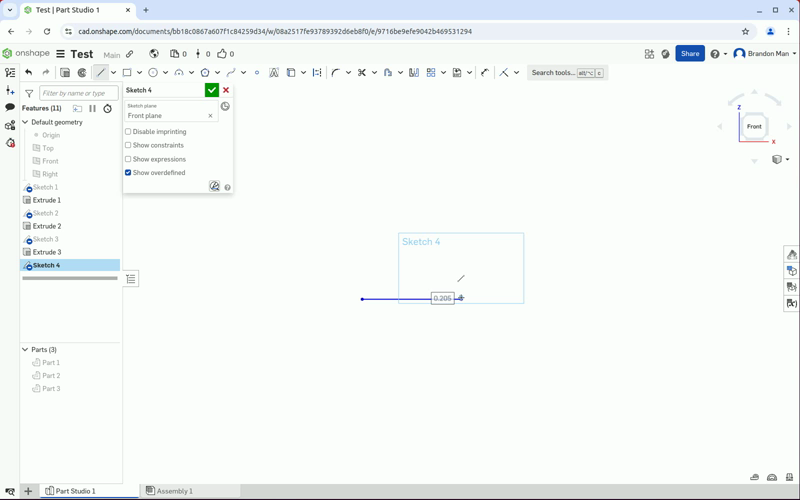
scroll(-6)
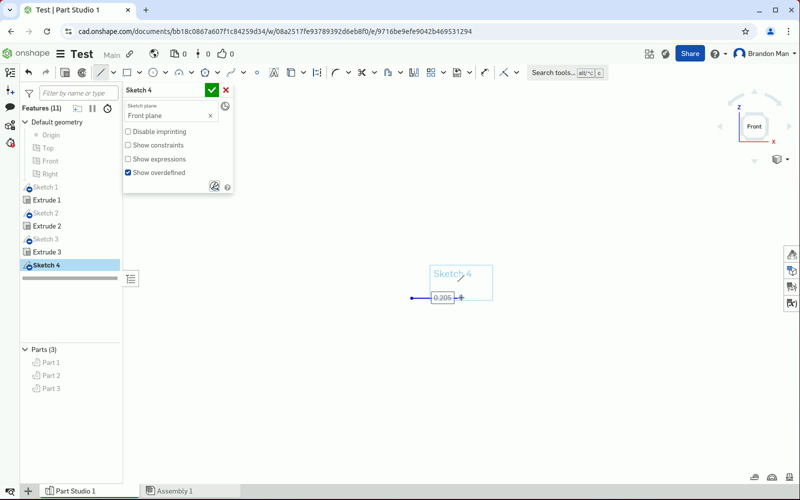
key_up(shift)
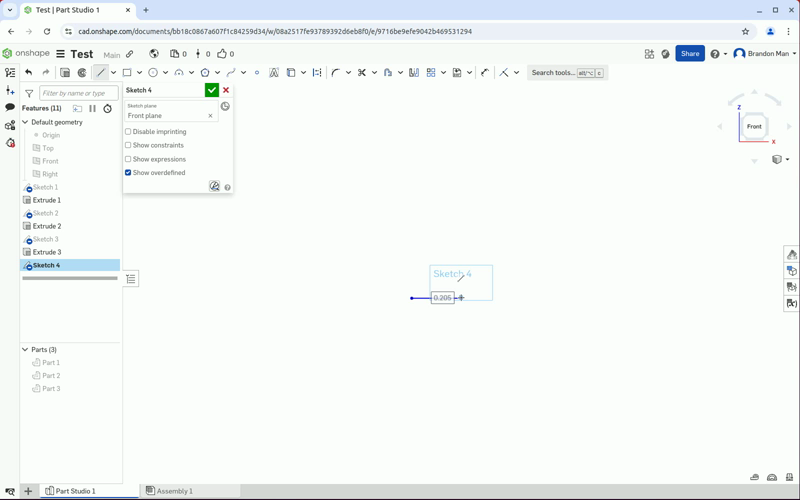
mouse_move(491, 297)
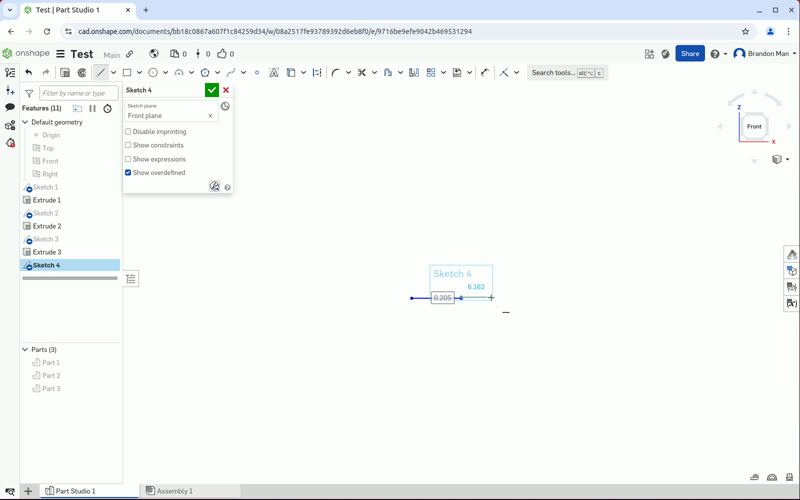
key_down(shift)
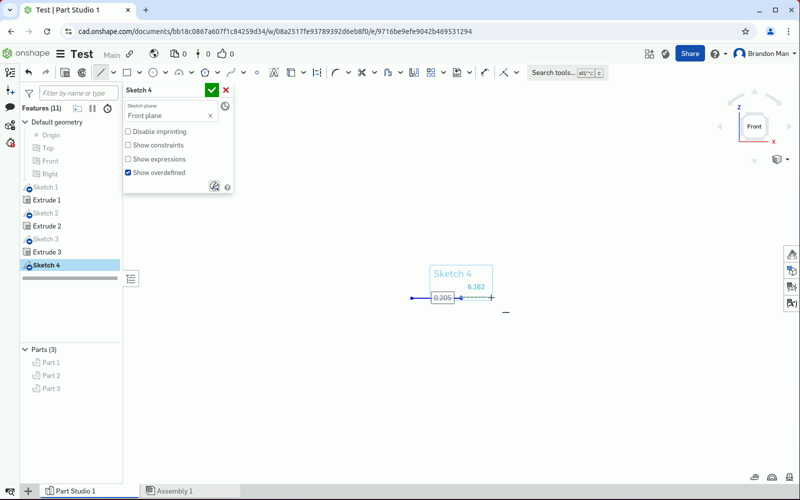
mouse_move(411, 298)
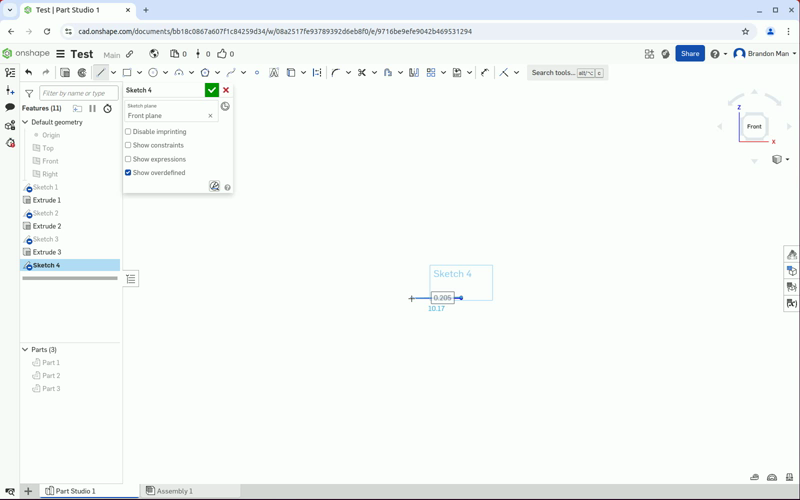
key_up(shift)
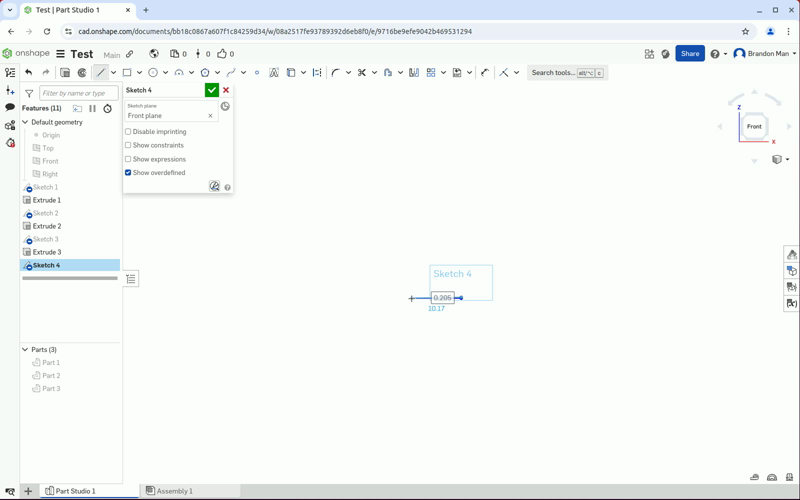
click(411, 298)
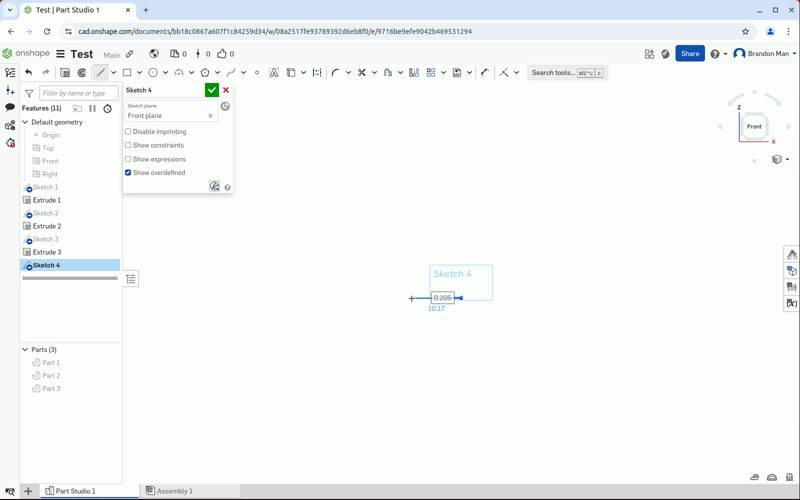
key(esc)
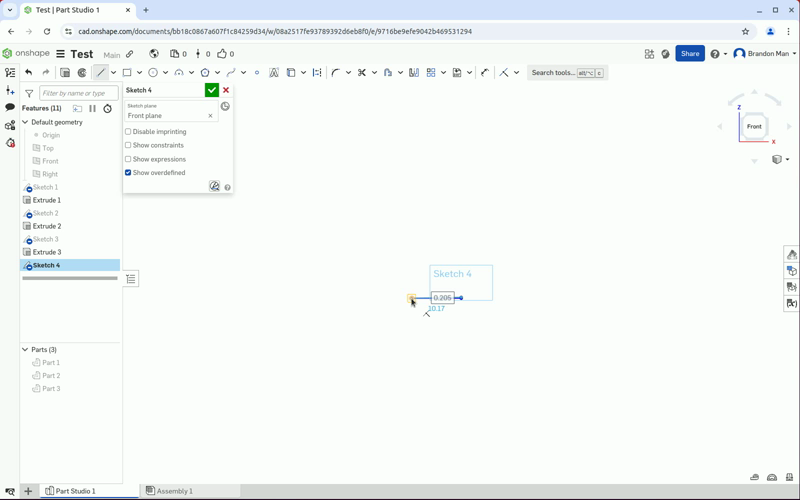
mouse_move(426, 297)
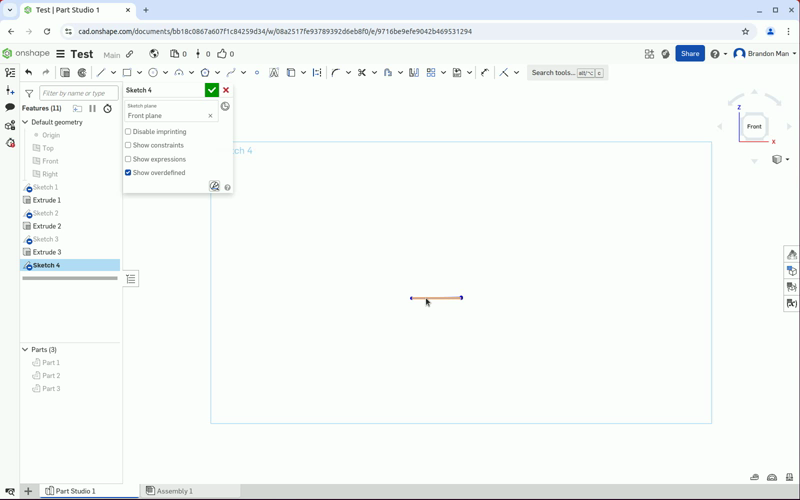
scroll(6)
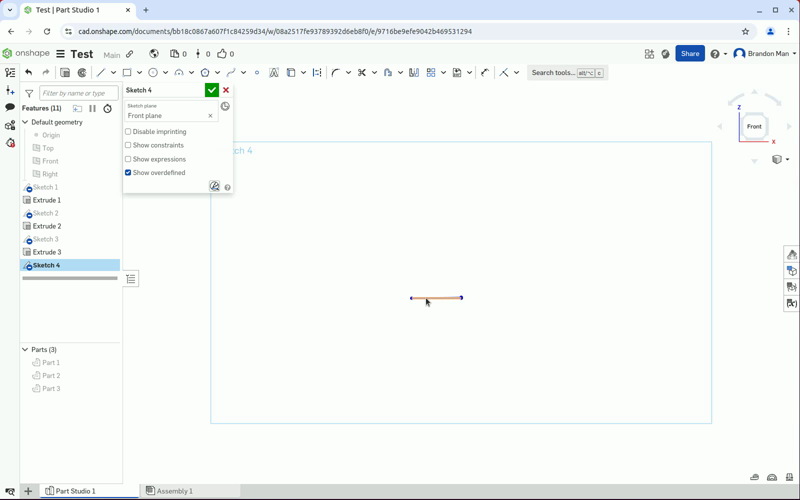
scroll(6)
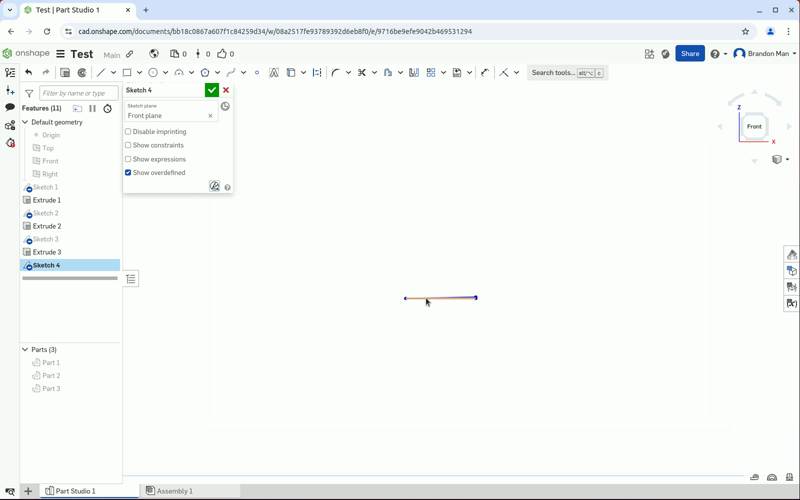
scroll(6)
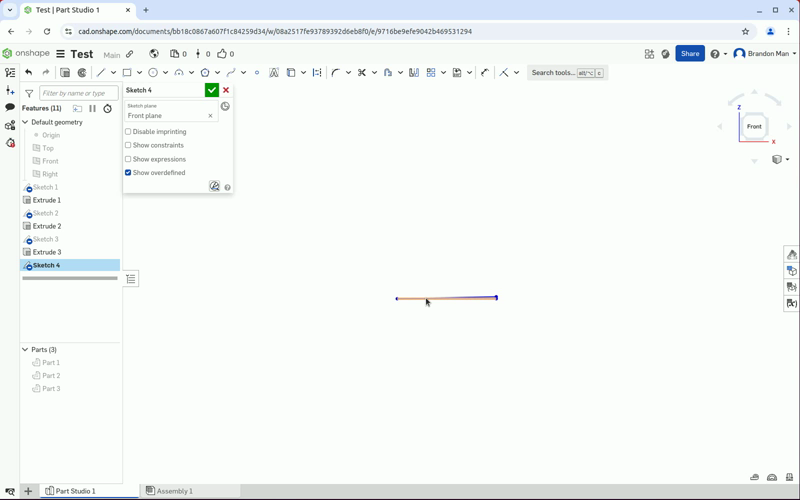
scroll(6)
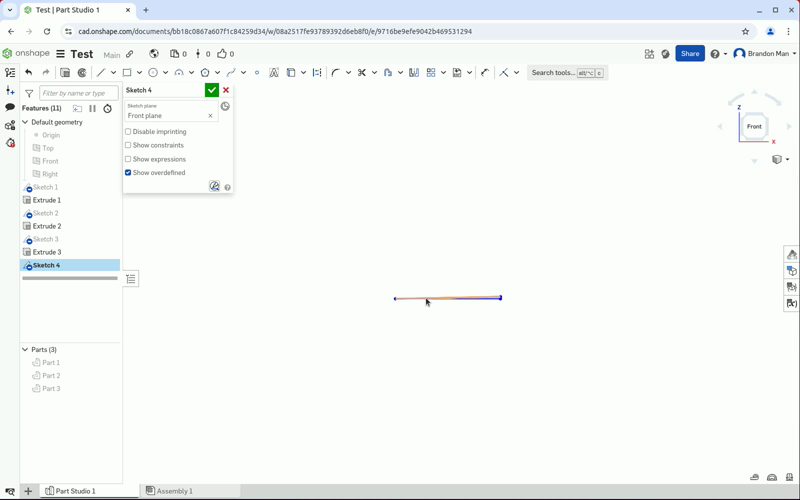
scroll(6)
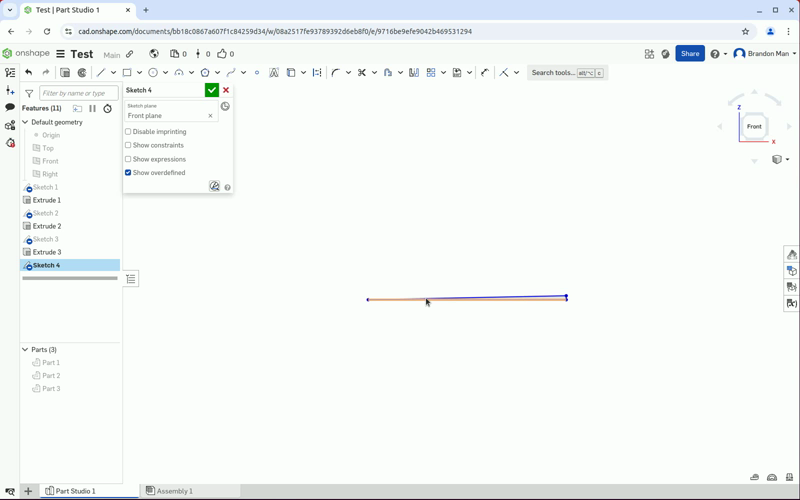
scroll(6)
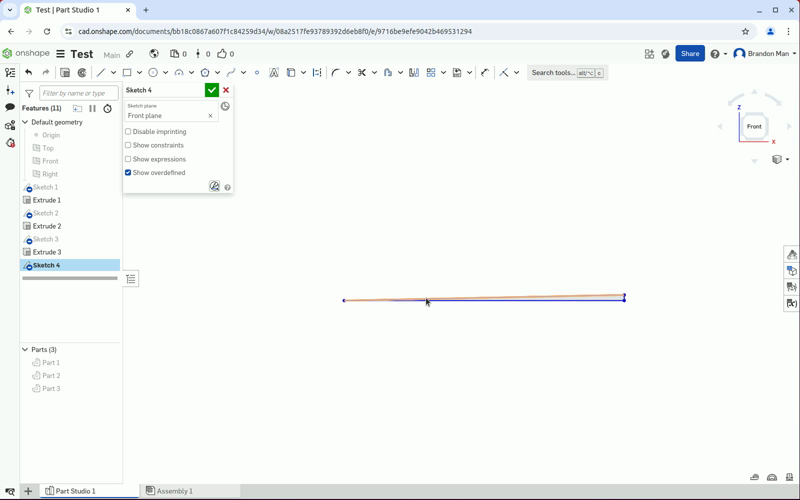
scroll(6)
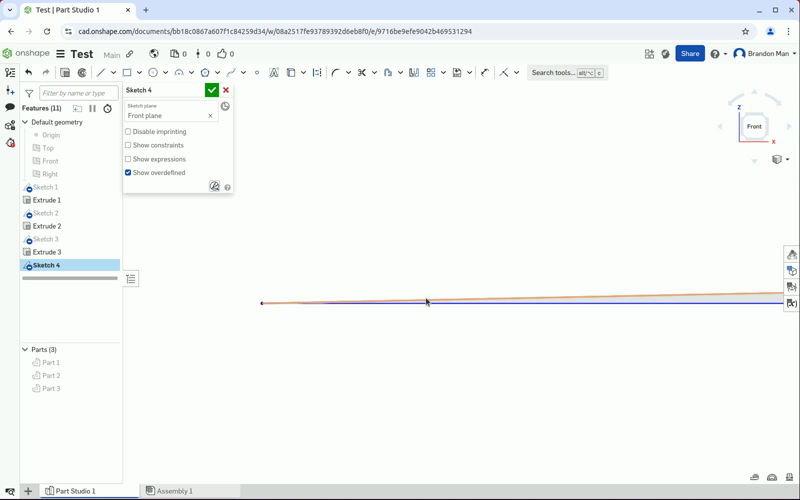
click(426, 297)
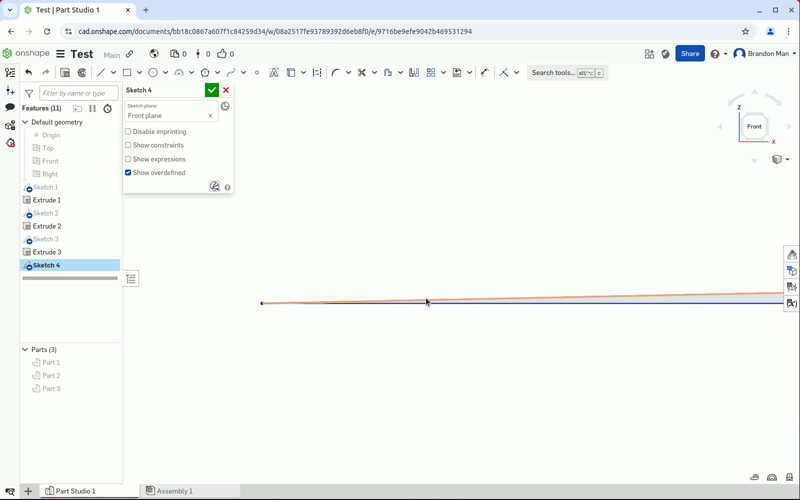
scroll(-6)
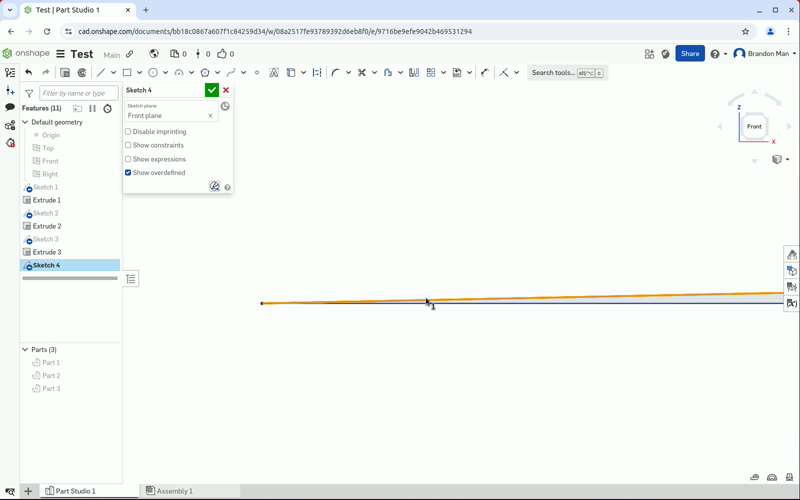
scroll(-6)
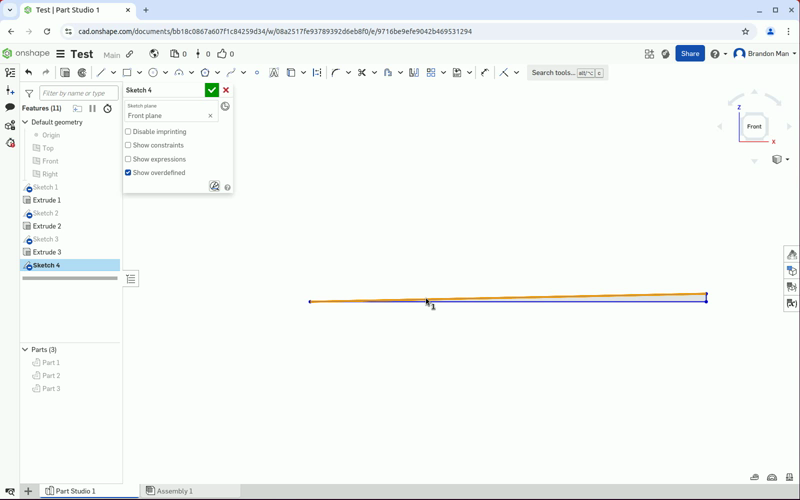
scroll(-6)
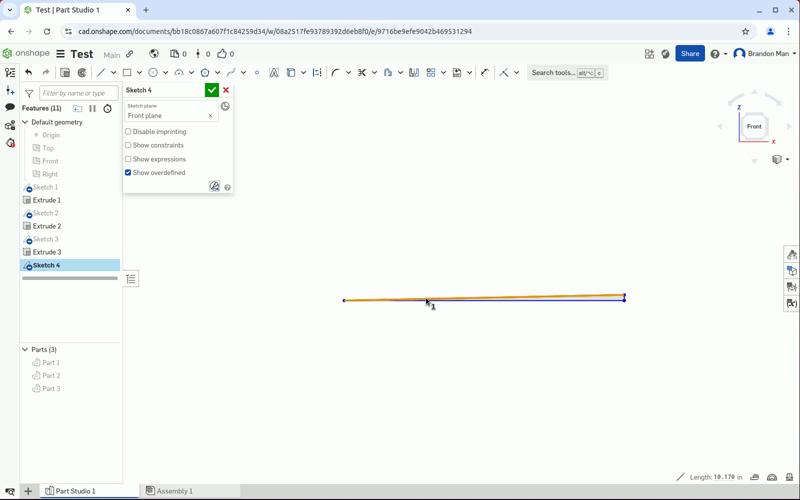
scroll(-6)
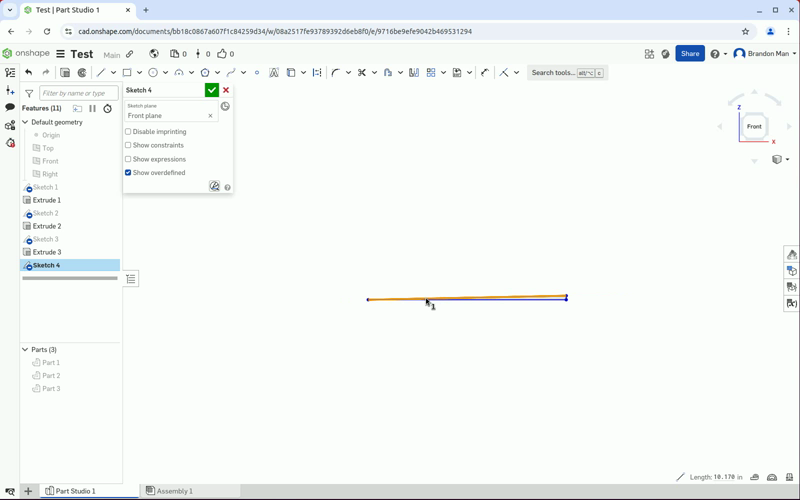
scroll(-6)
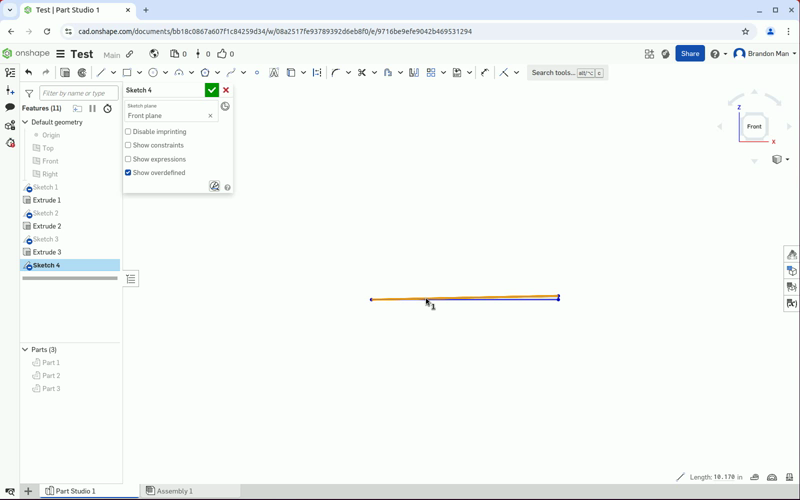
scroll(-6)
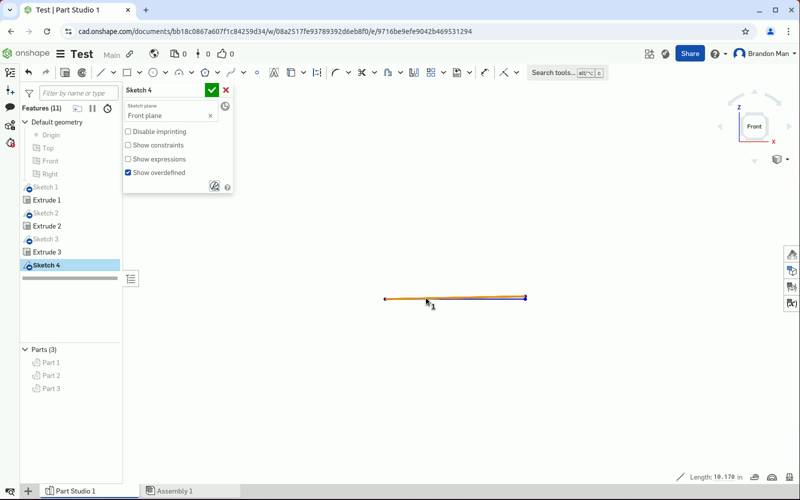
scroll(-6)
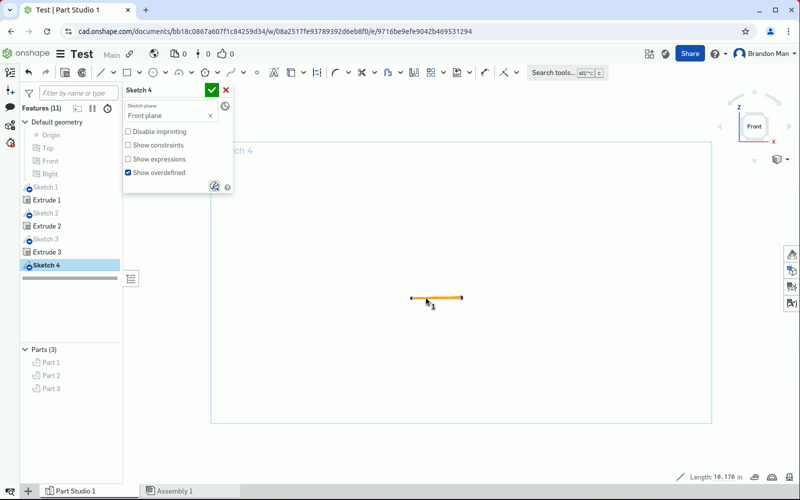
mouse_move(73, 352)
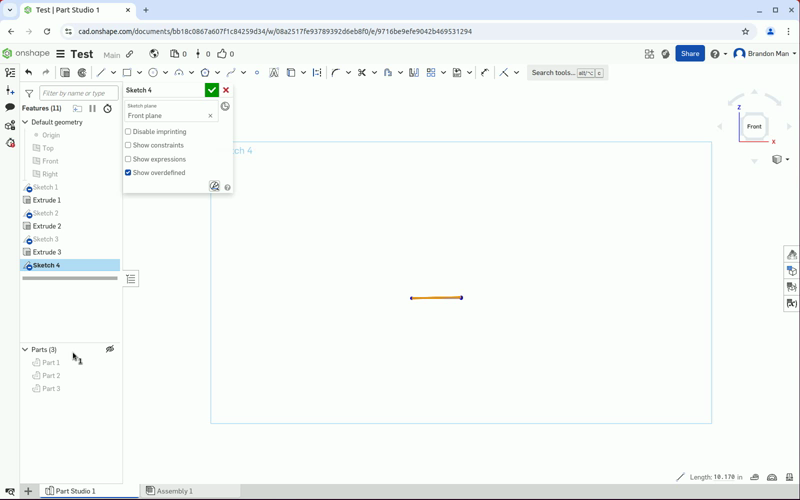
key(shift+y)
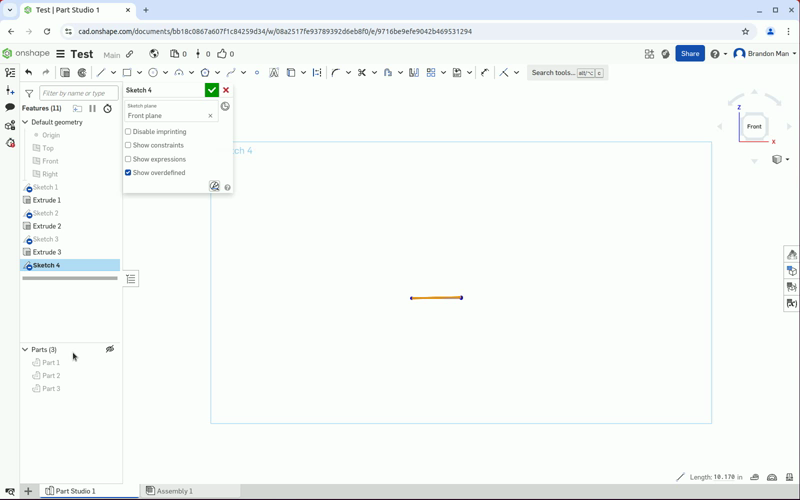
key(shift+e)
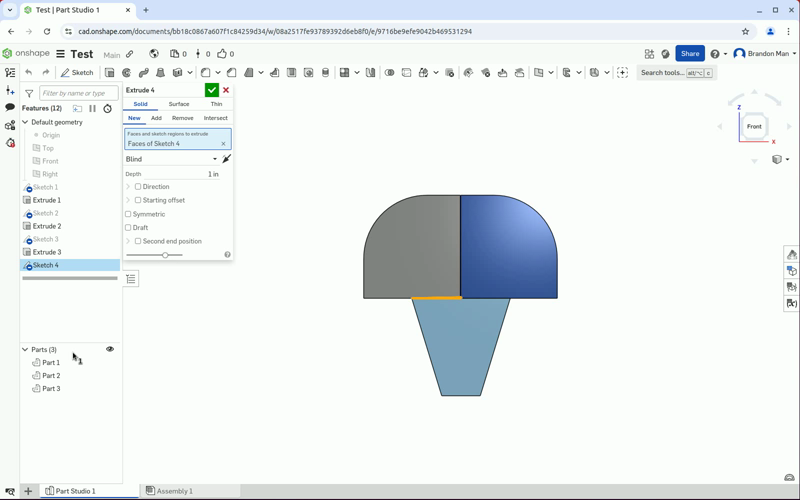
mouse_move(143, 106)
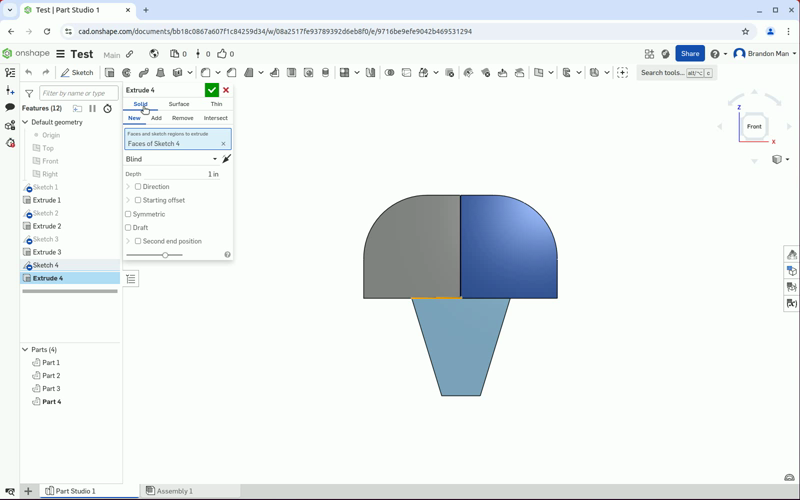
click(143, 106)
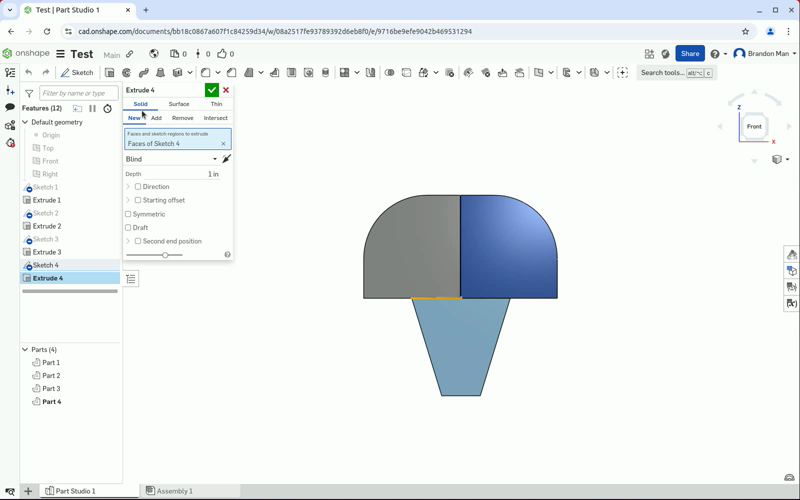
mouse_move(137, 120)
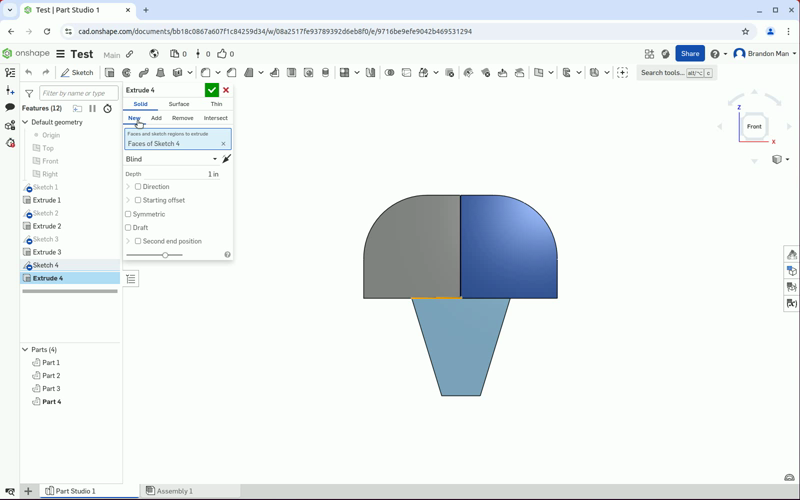
click(137, 120)
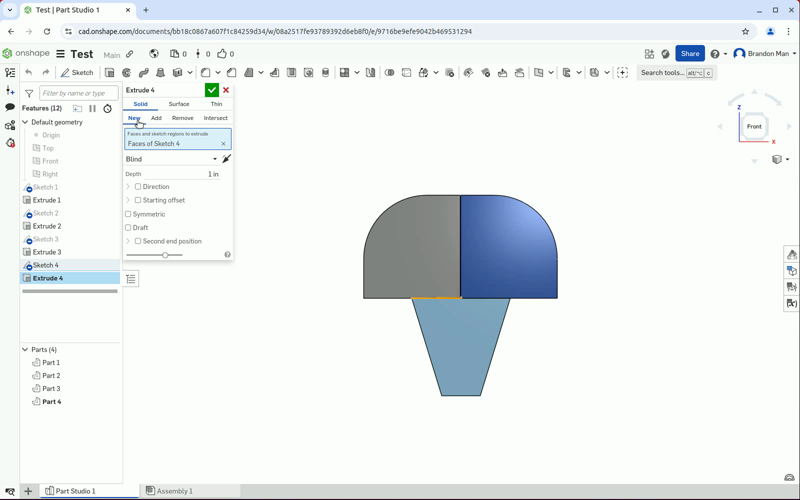
key(tab, 4)
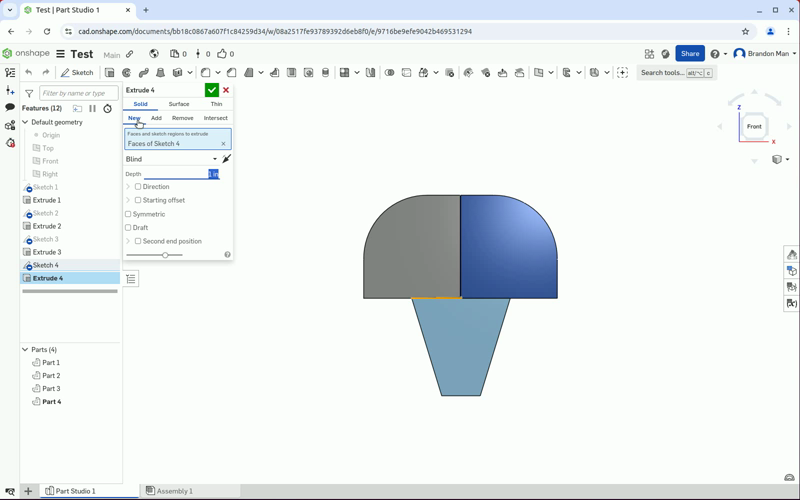
text(6.74)
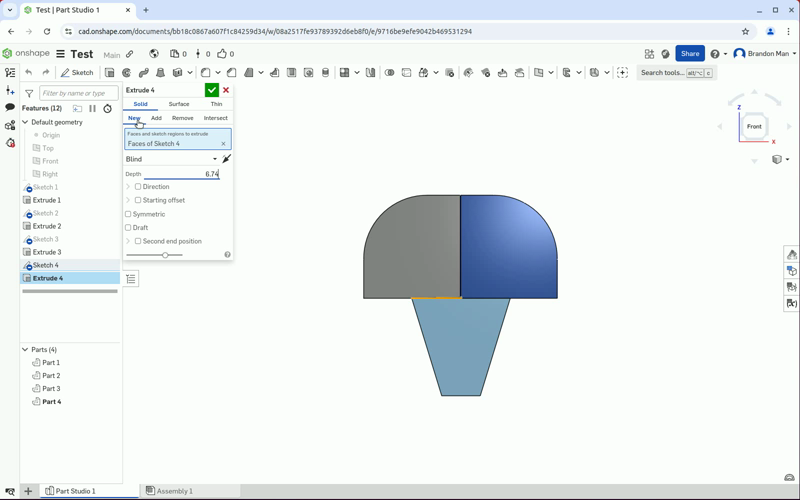
key(tab, 3)
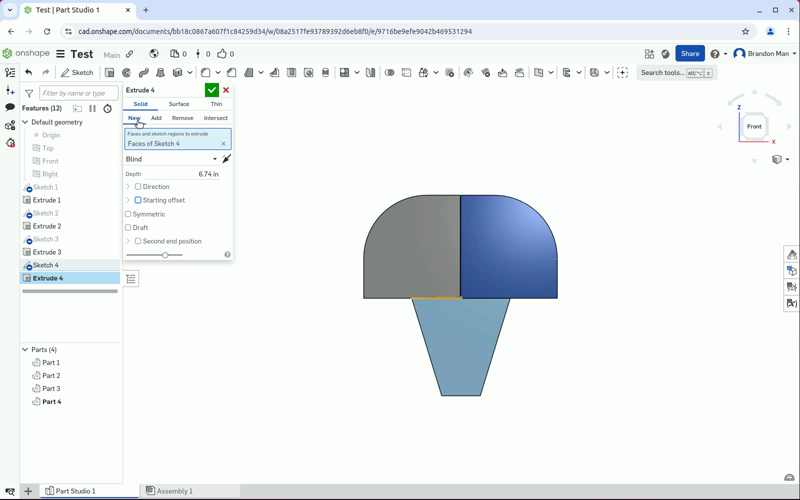
key(tab, 2)
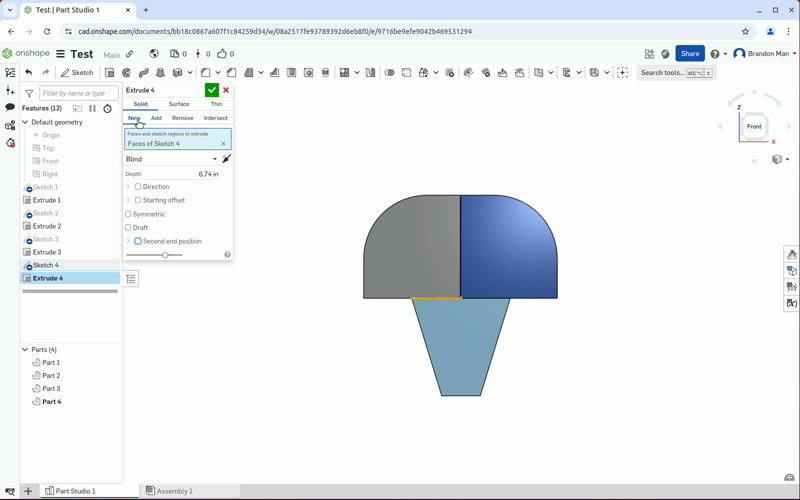
key(space)
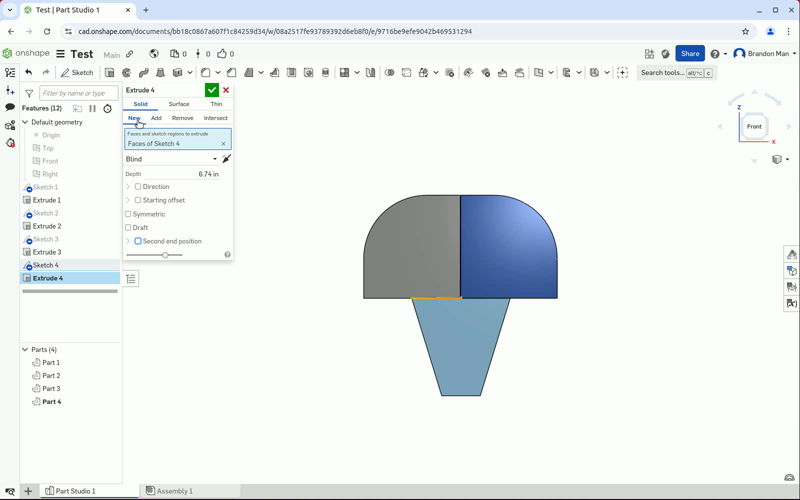
key(tab, 3)
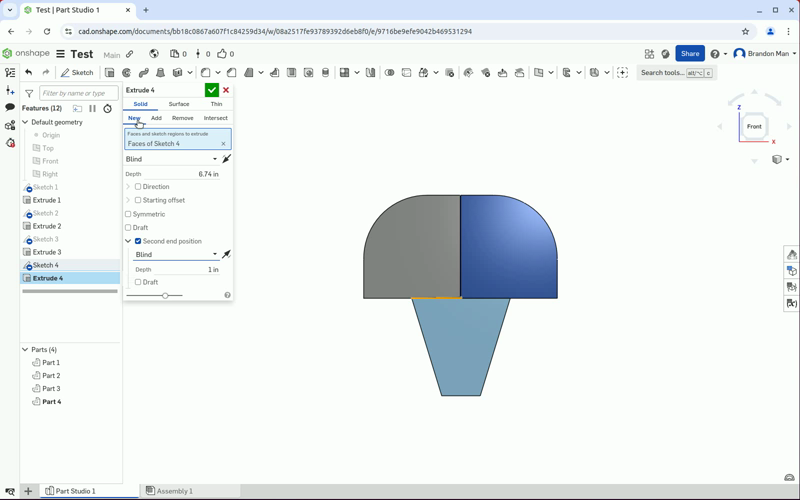
text(6.74)
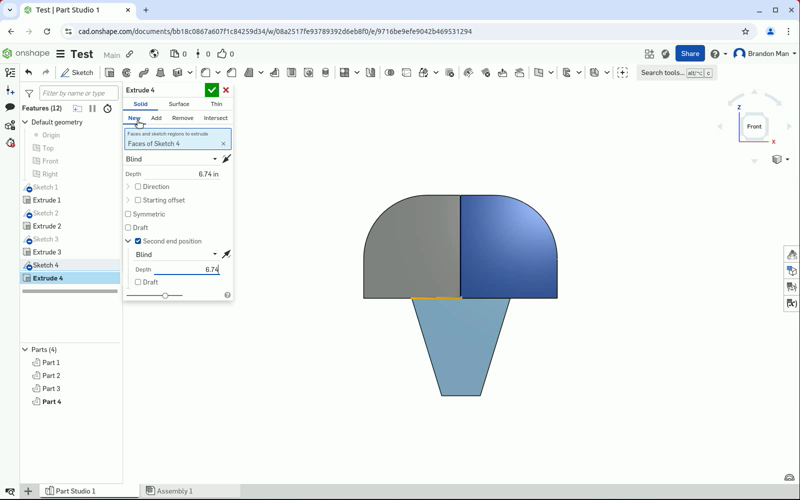
key(enter)
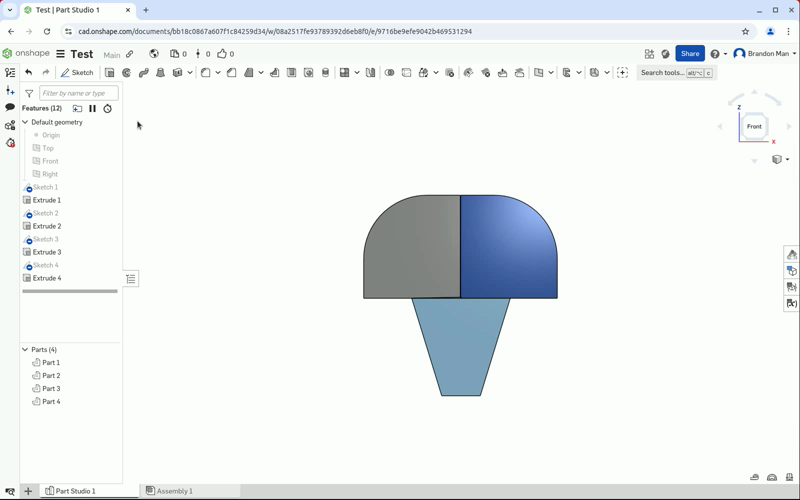
key(shift+h)
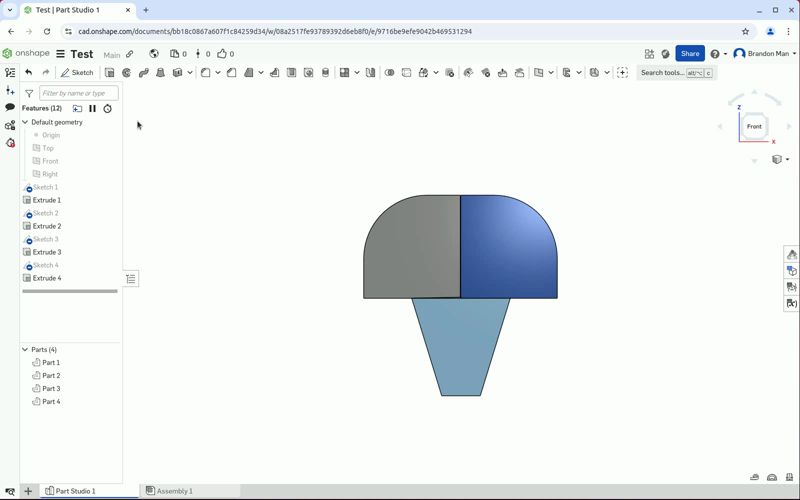
key(shift+h)
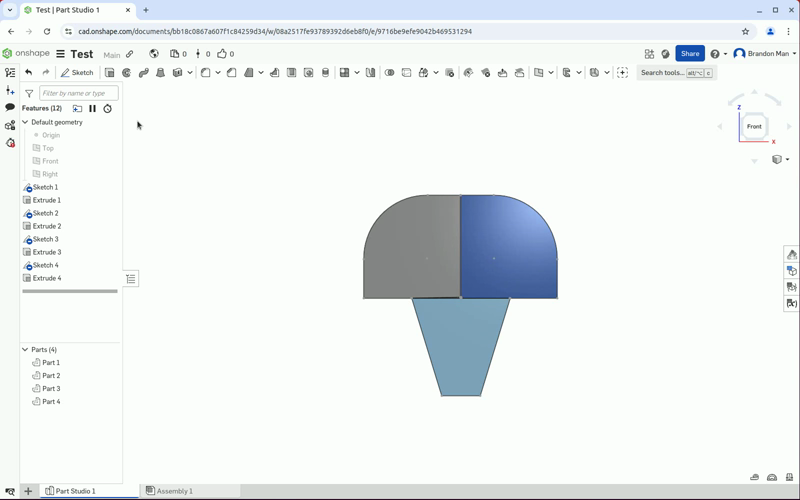
key(shift+7)
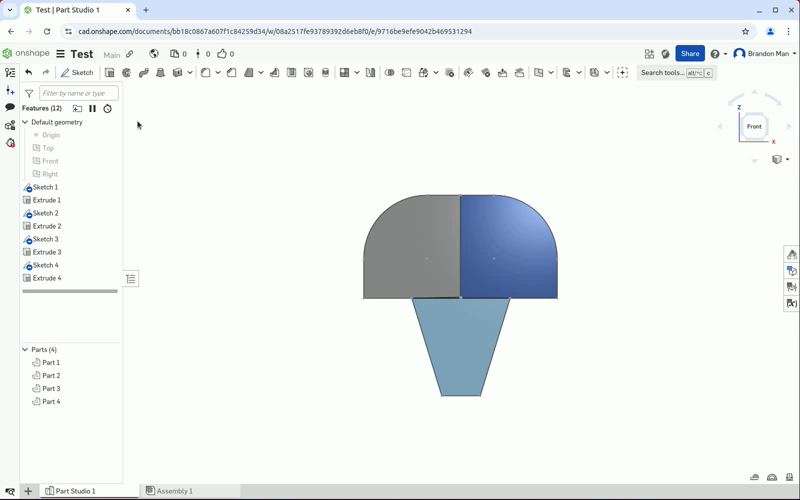
key(left, 2)
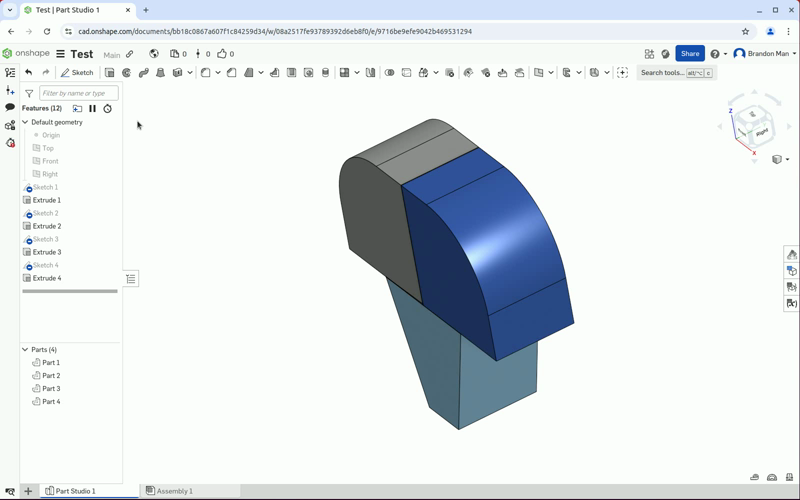
key(down, 2)
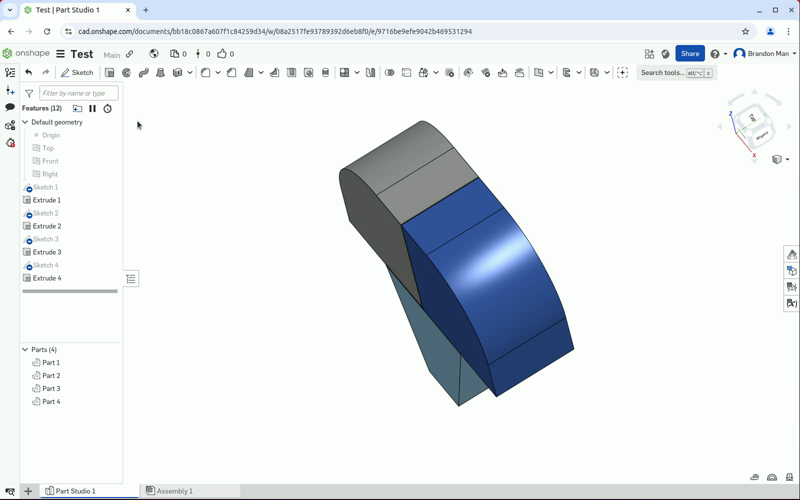
key(up, 2)
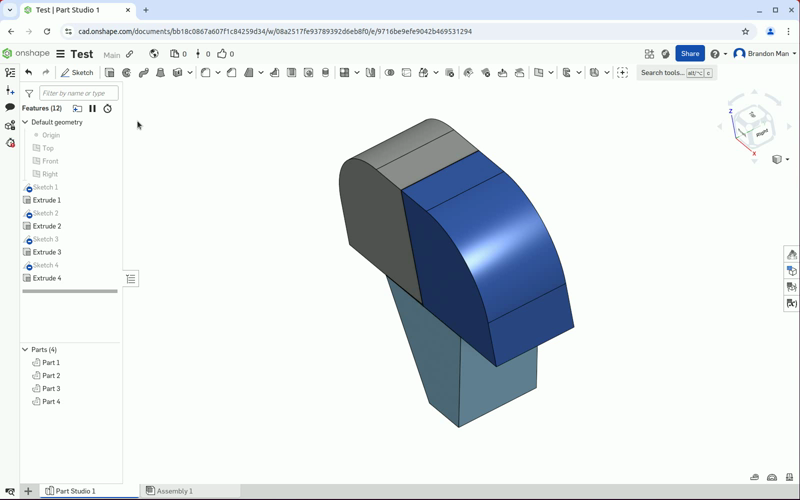
key(right, 2)
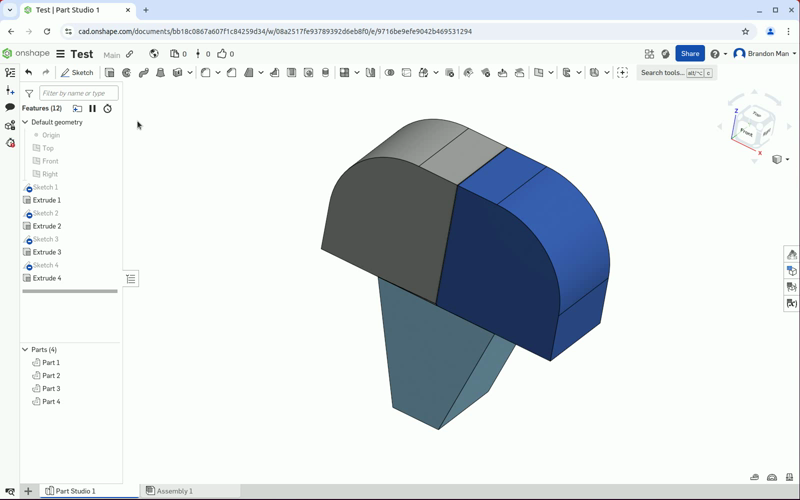
mouse_move(73, 189)
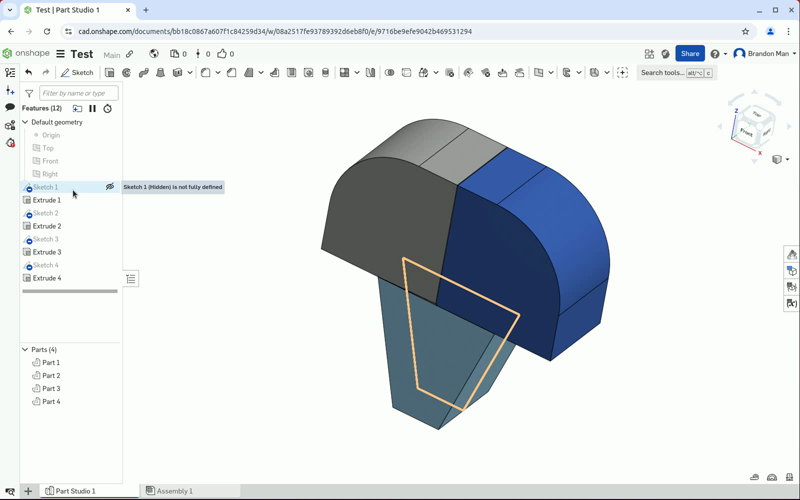
click(73, 189)